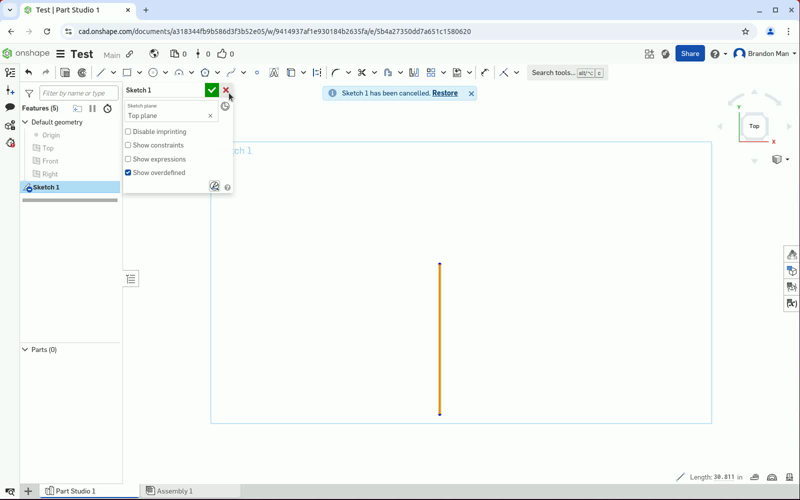
key(shift+h)
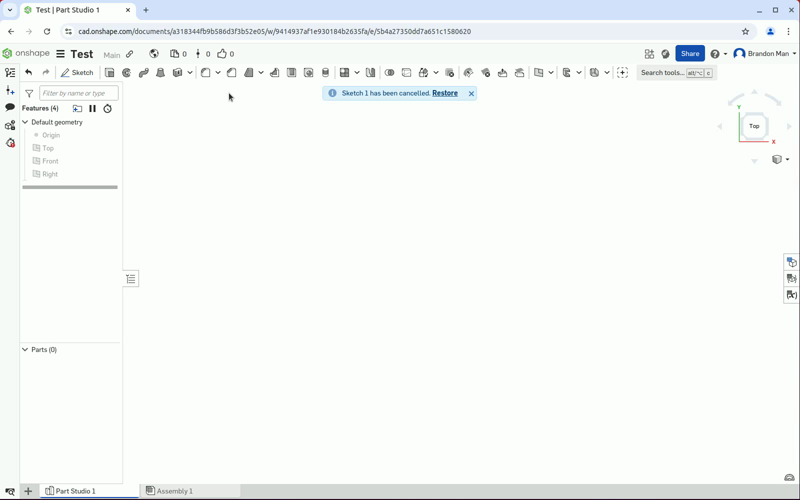
mouse_move(73, 352)
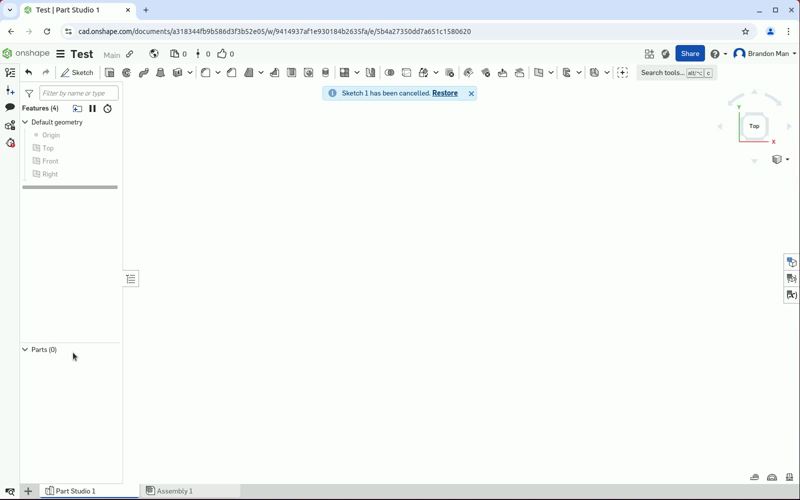
key(y)
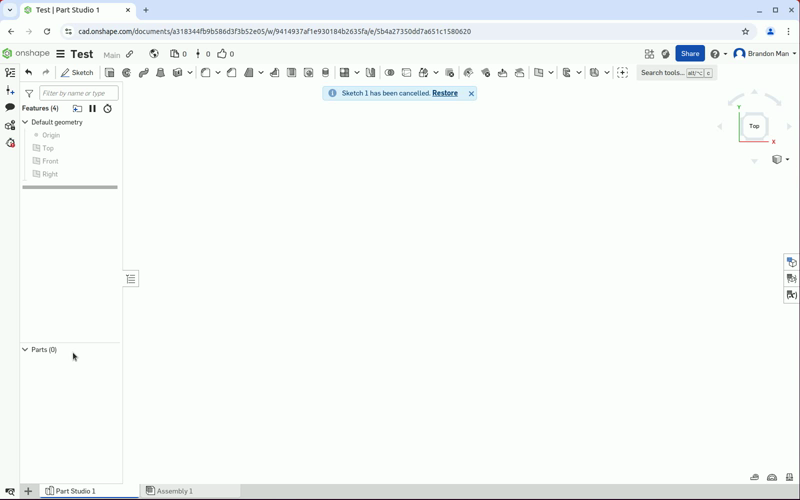
key(shift+p)
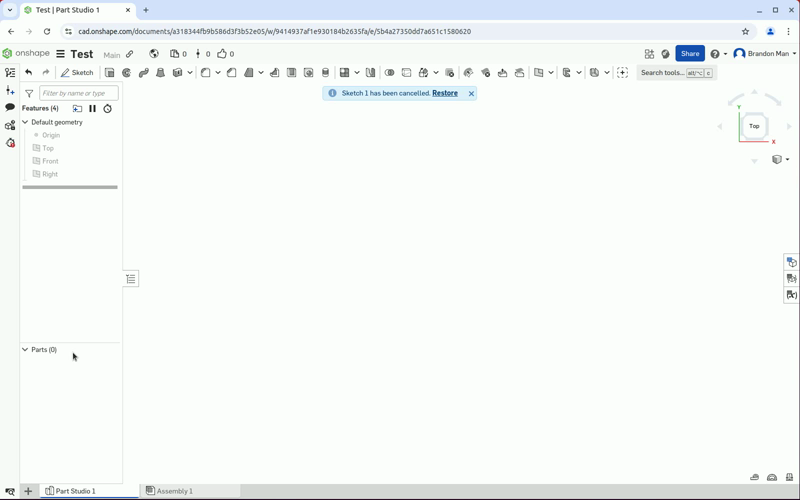
key(space)
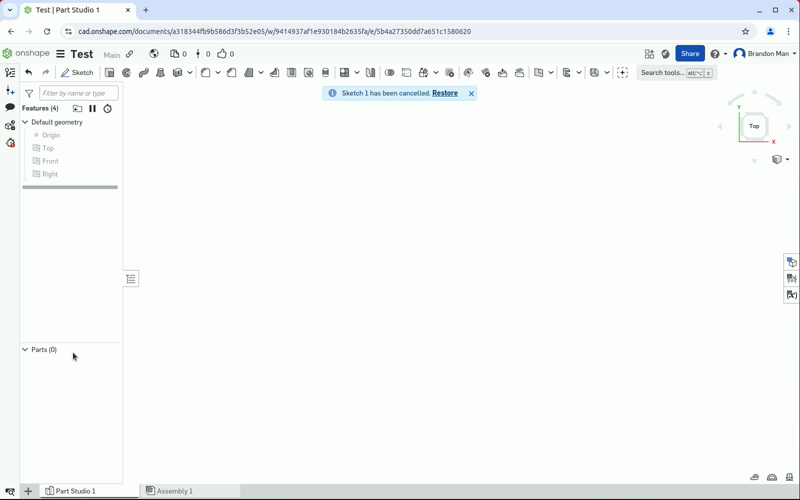
key_down(shift)
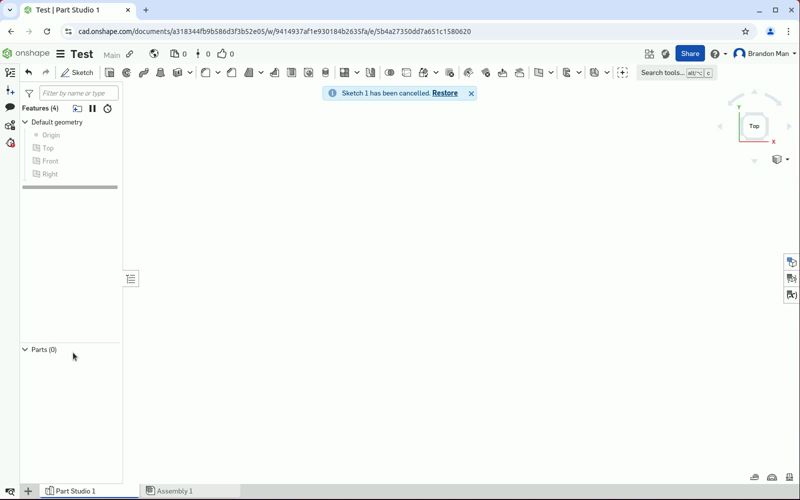
key(up)
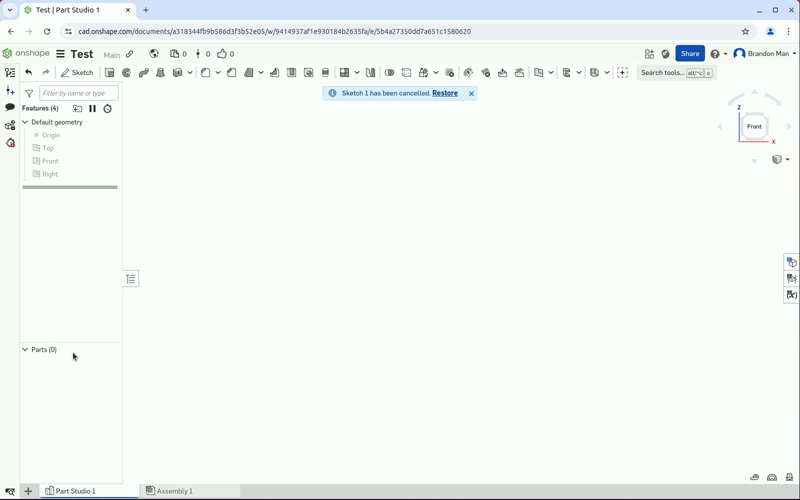
key_up(shift)
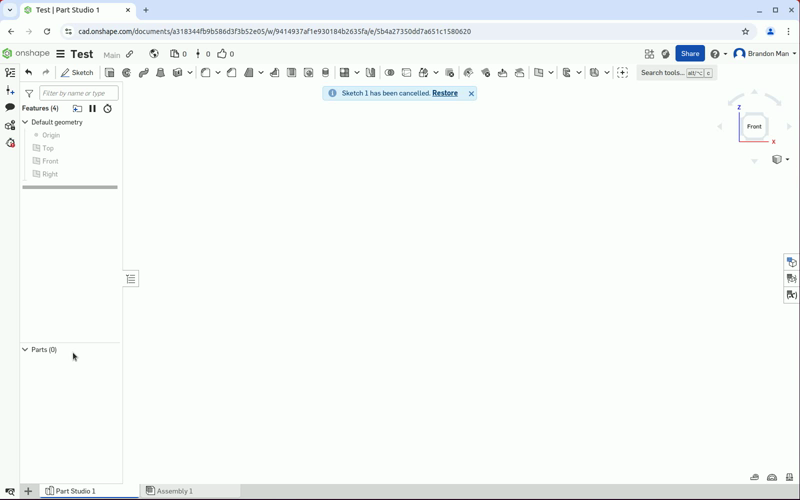
mouse_move(73, 352)
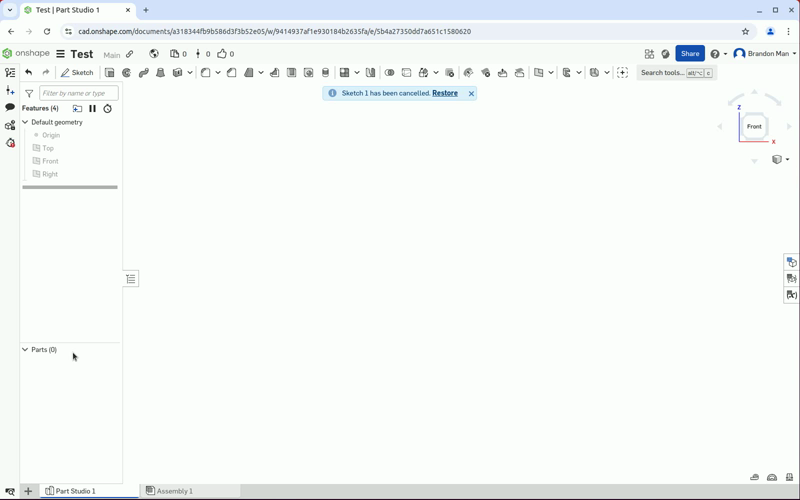
key(shift+y)
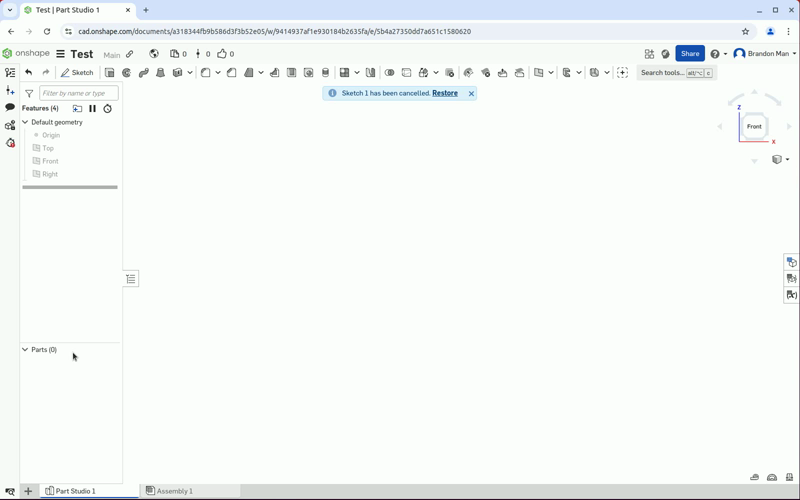
key(shift+s)
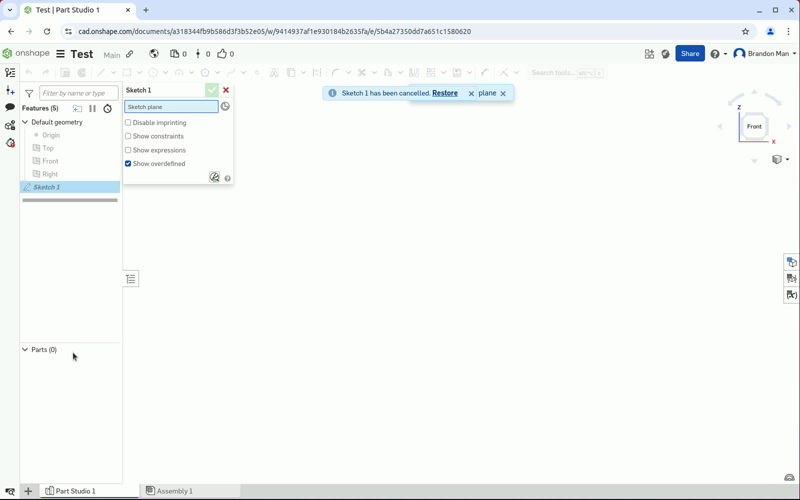
mouse_move(73, 163)
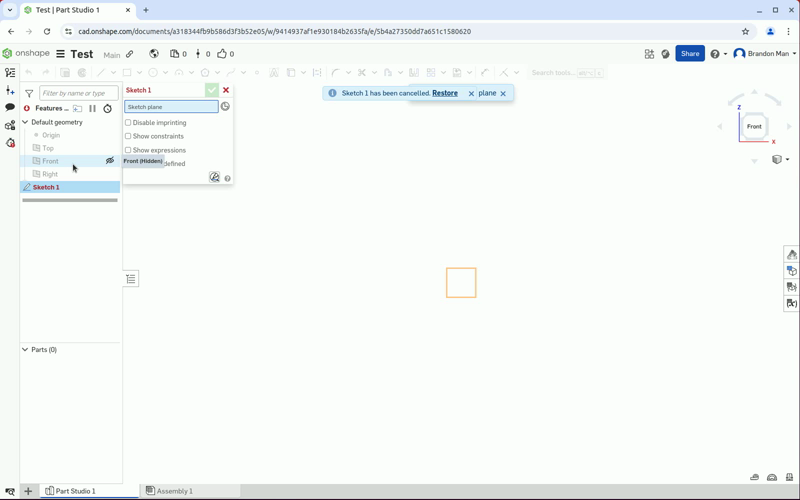
click(73, 163)
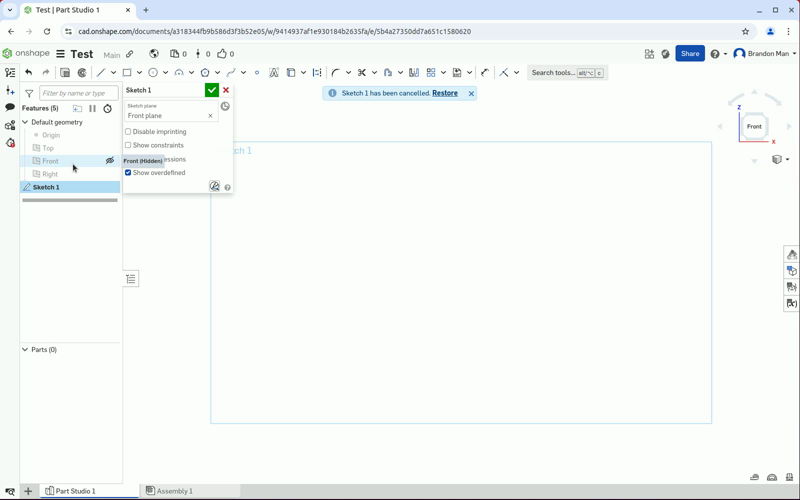
mouse_move(73, 352)
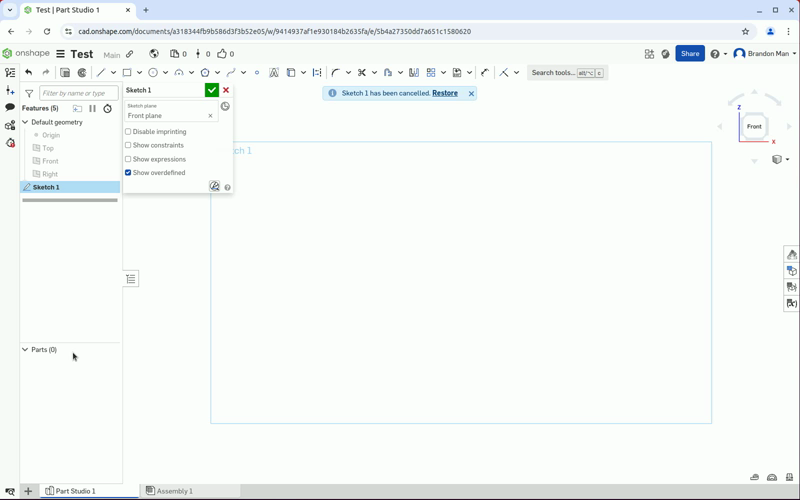
key(y)
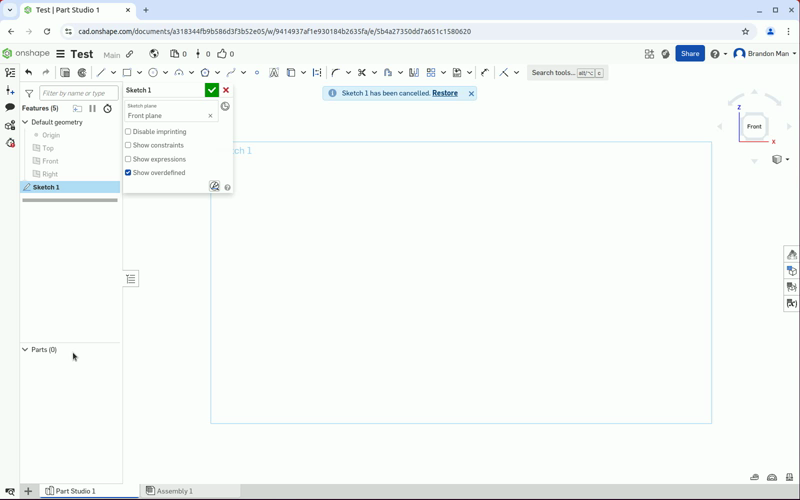
key(l)
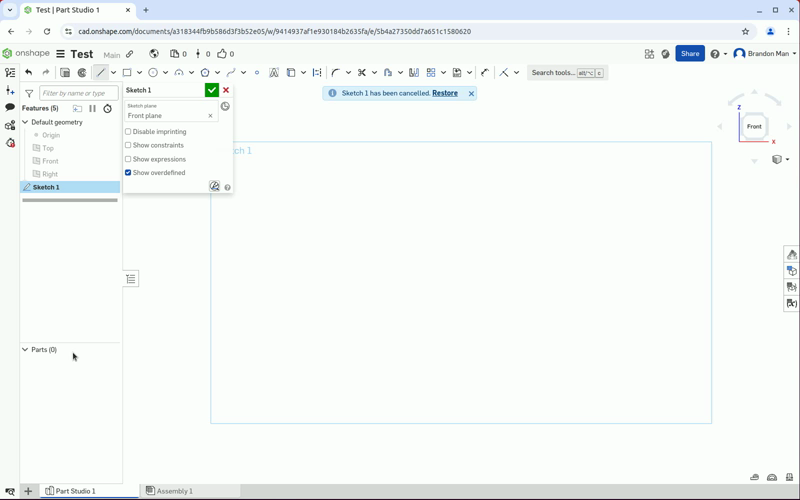
key_down(shift)
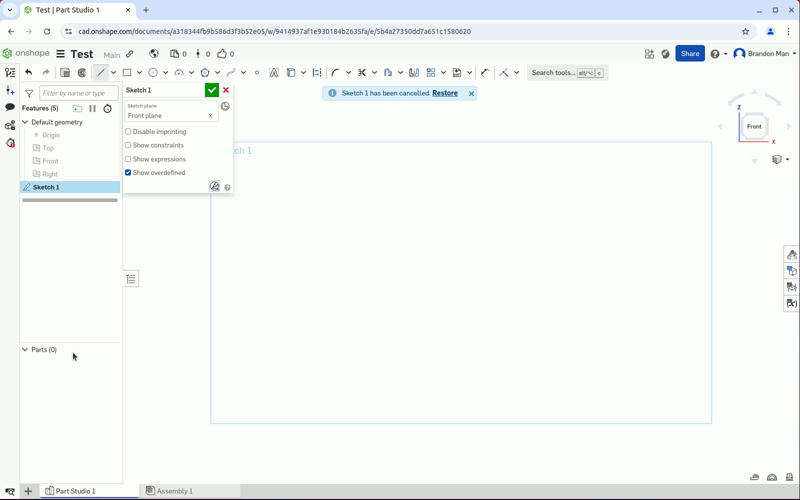
mouse_move(406, 275)
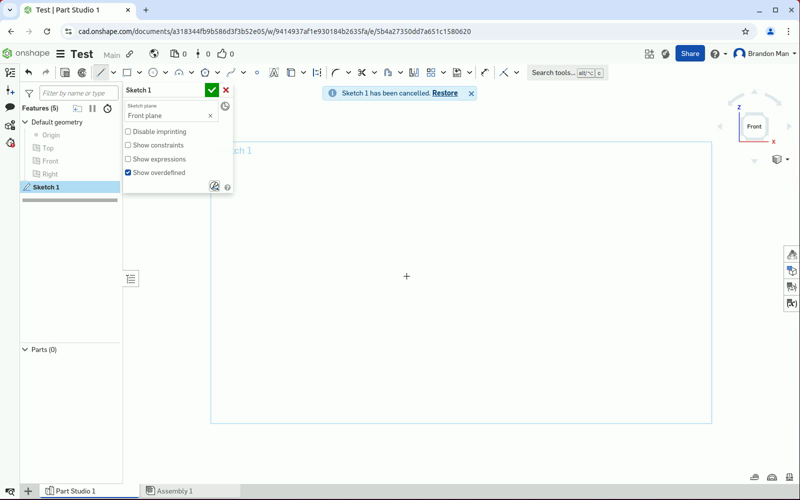
click(406, 275)
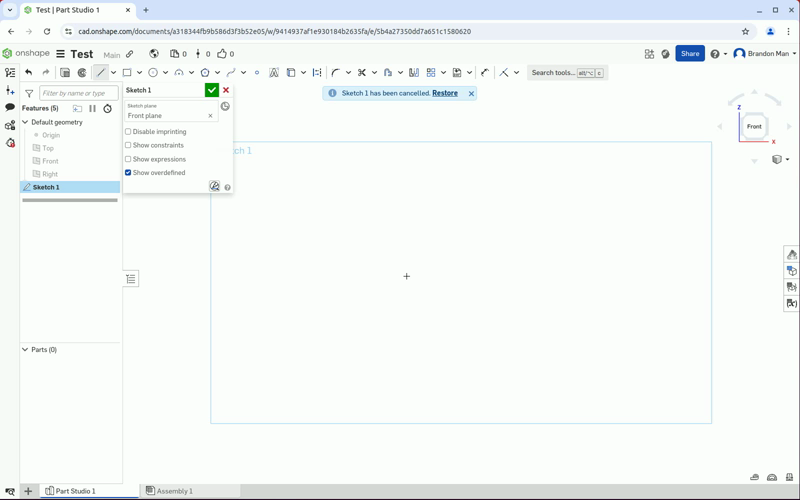
key_up(shift)
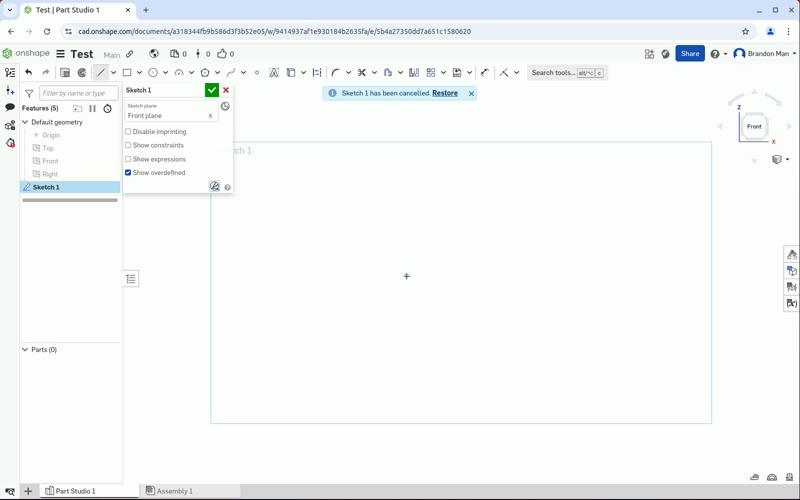
key_down(shift)
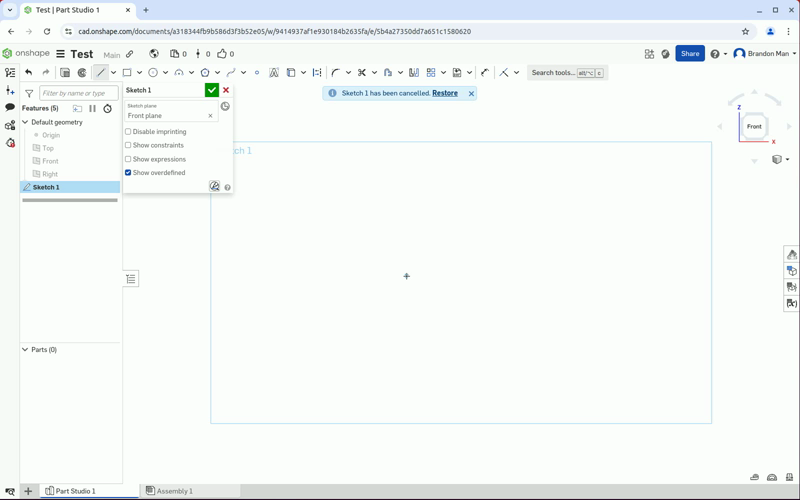
mouse_move(413, 384)
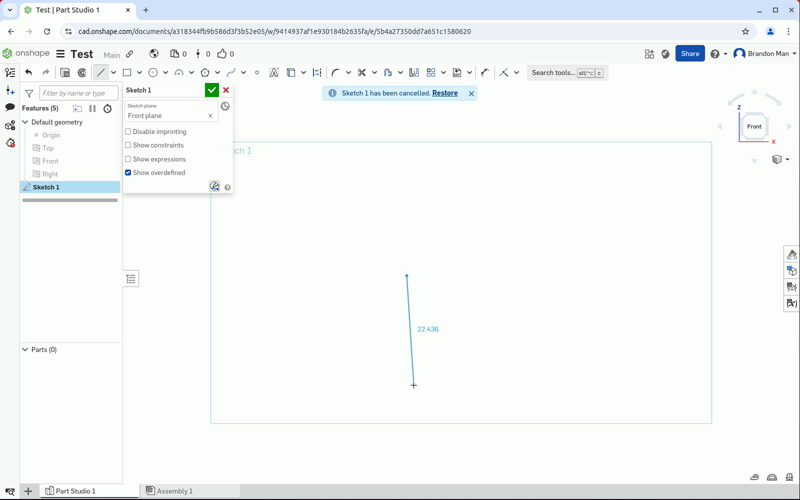
click(413, 384)
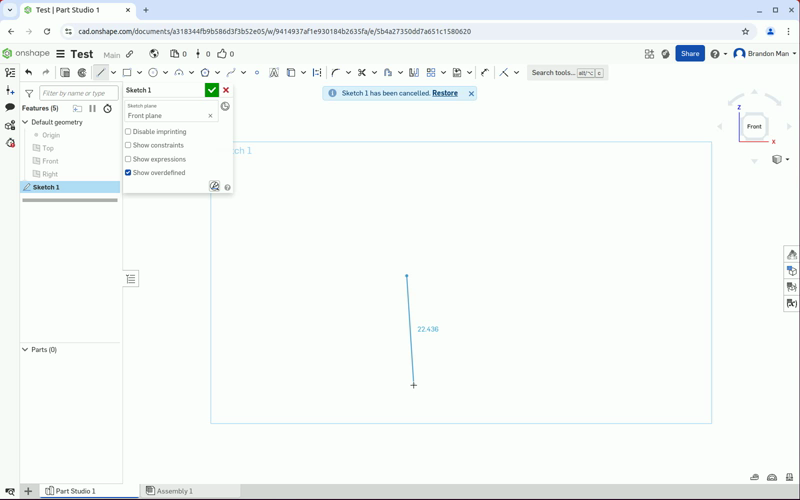
key_up(shift)
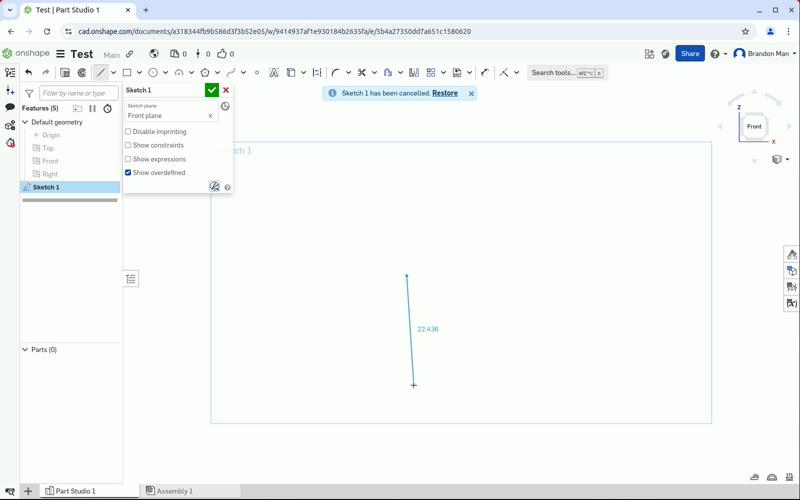
key(esc)
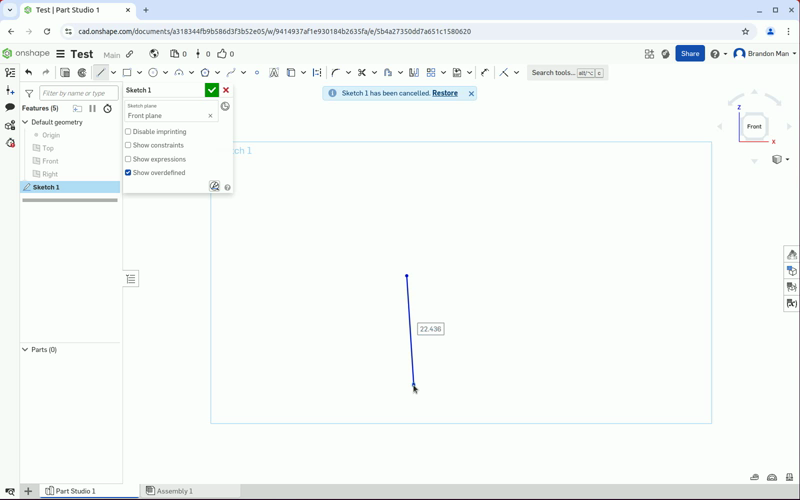
key(a)
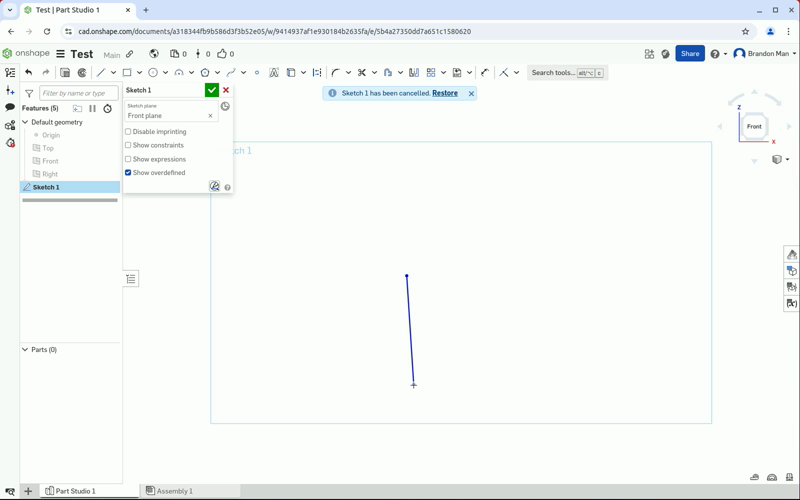
mouse_move(413, 384)
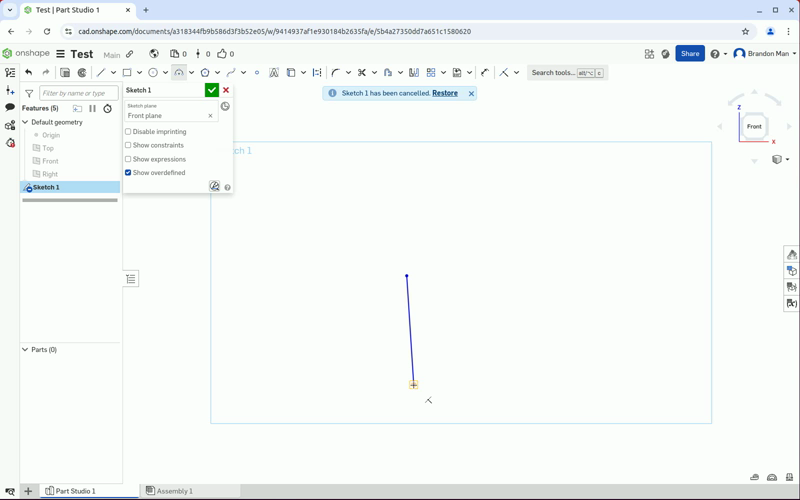
click(413, 384)
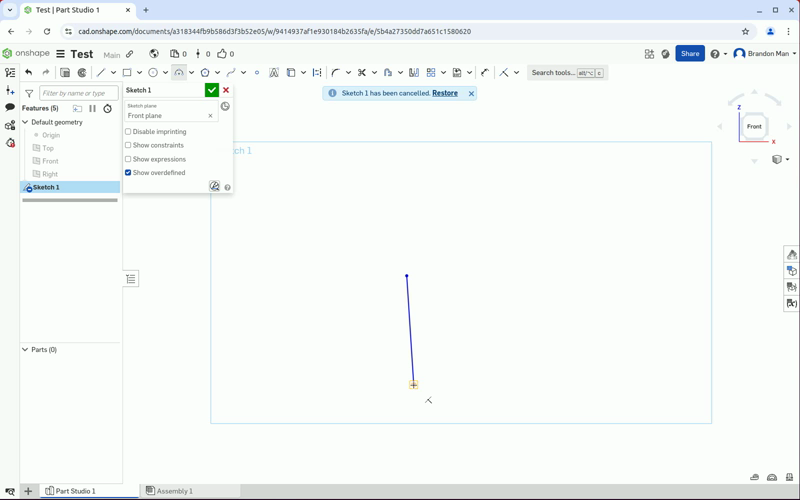
key_down(shift)
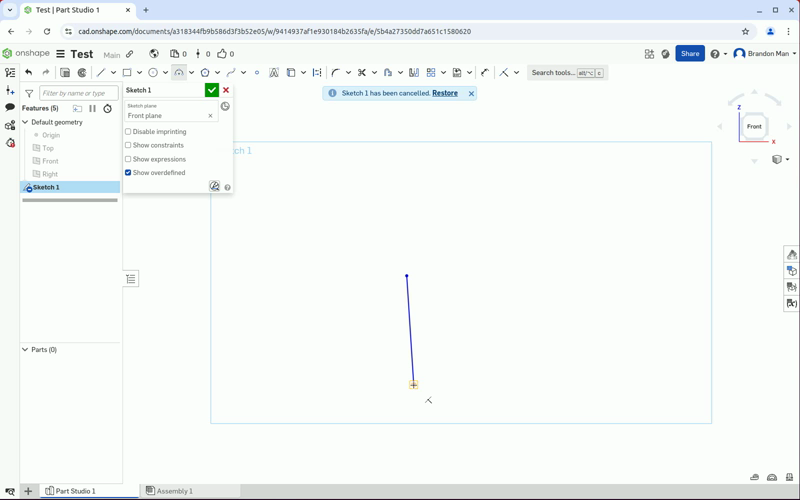
mouse_move(432, 392)
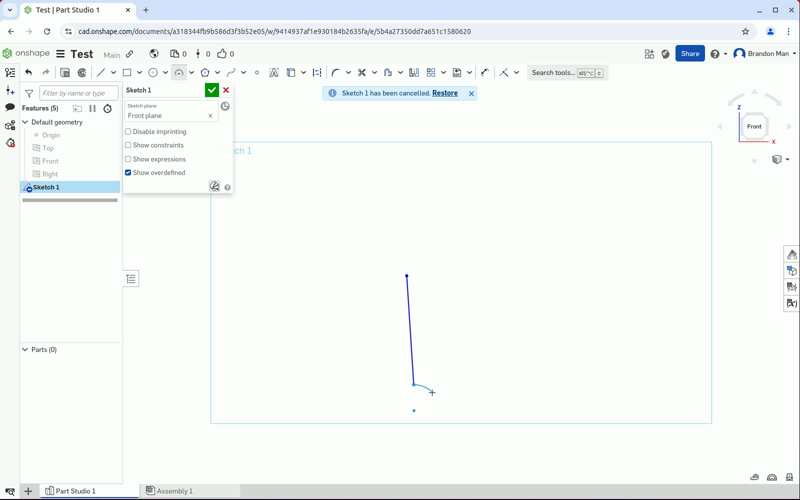
click(432, 392)
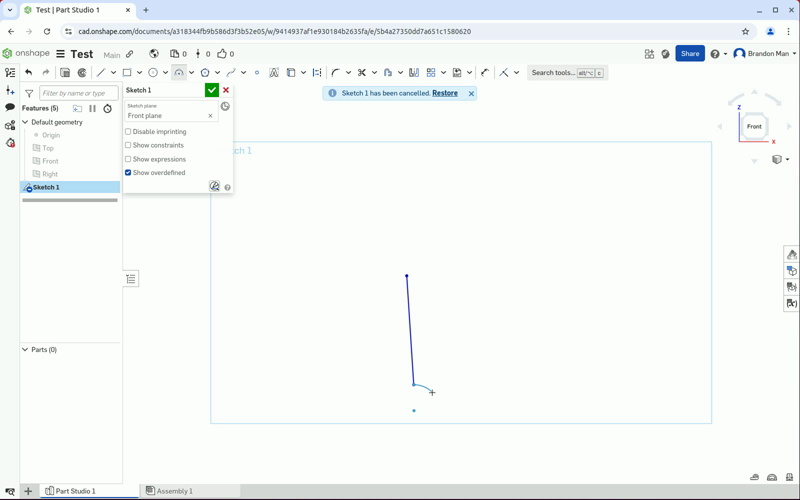
mouse_move(420, 394)
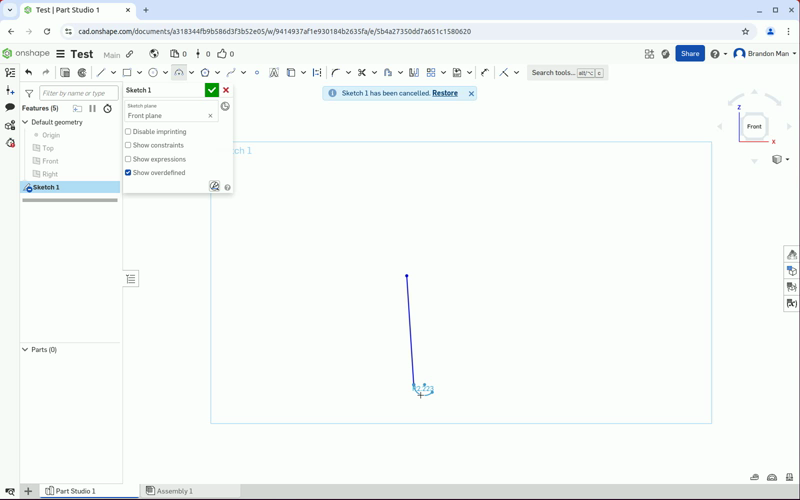
click(420, 394)
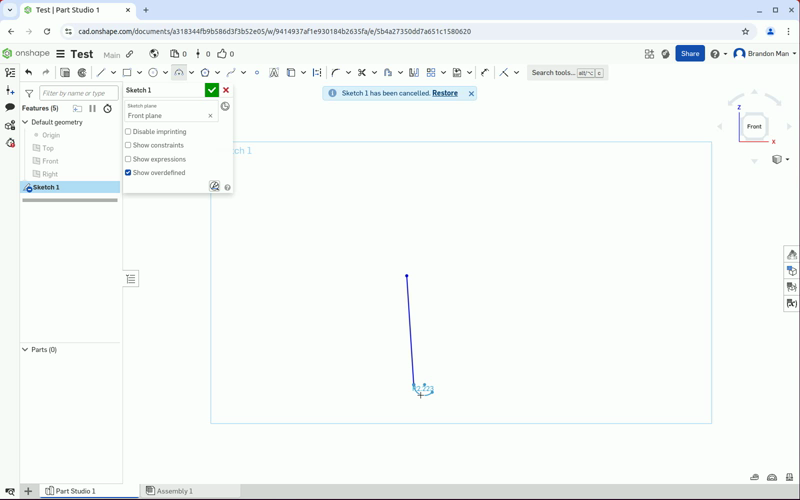
key_up(shift)
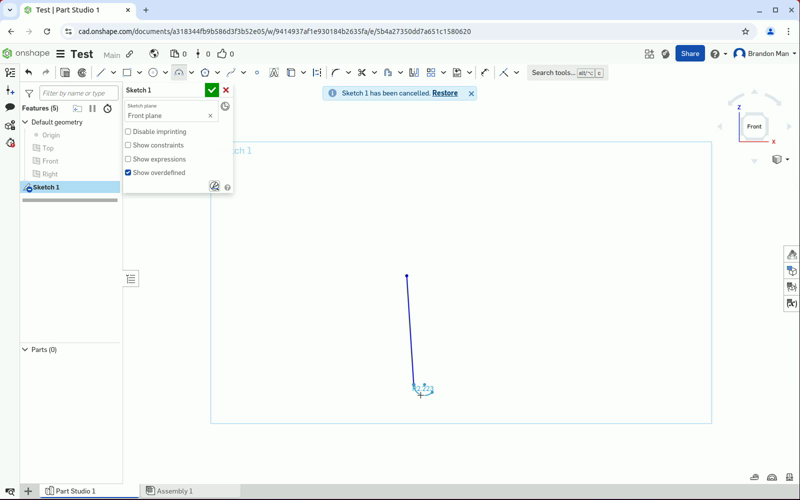
key(esc)
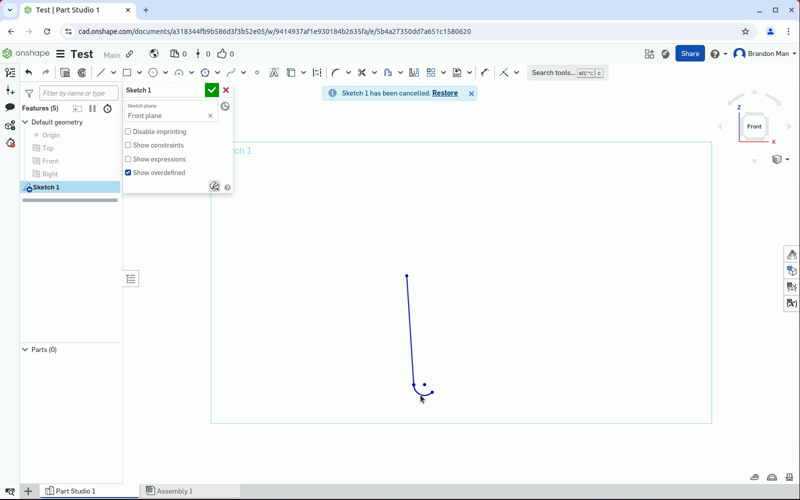
key(l)
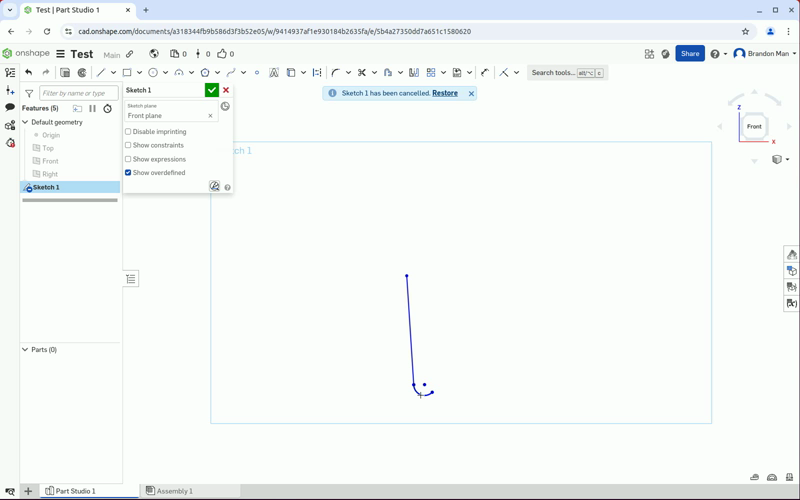
mouse_move(432, 392)
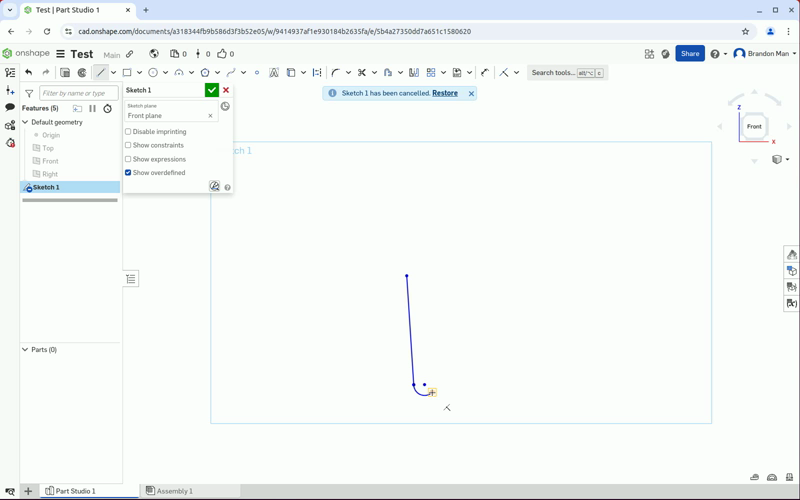
click(432, 392)
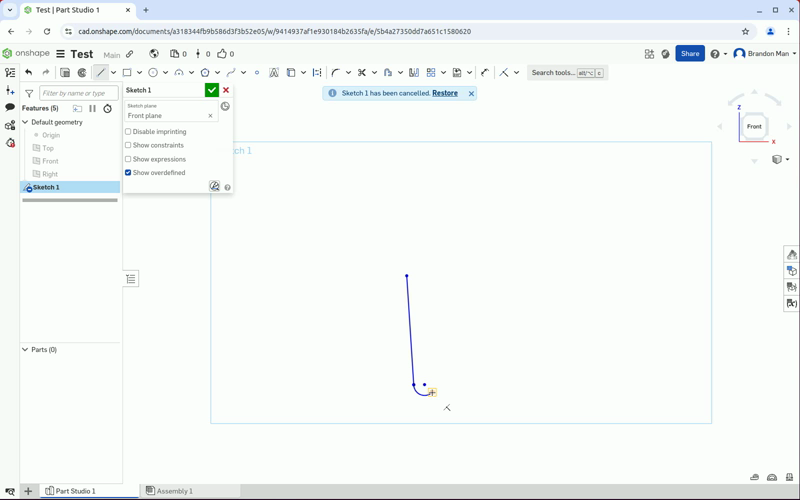
key_down(shift)
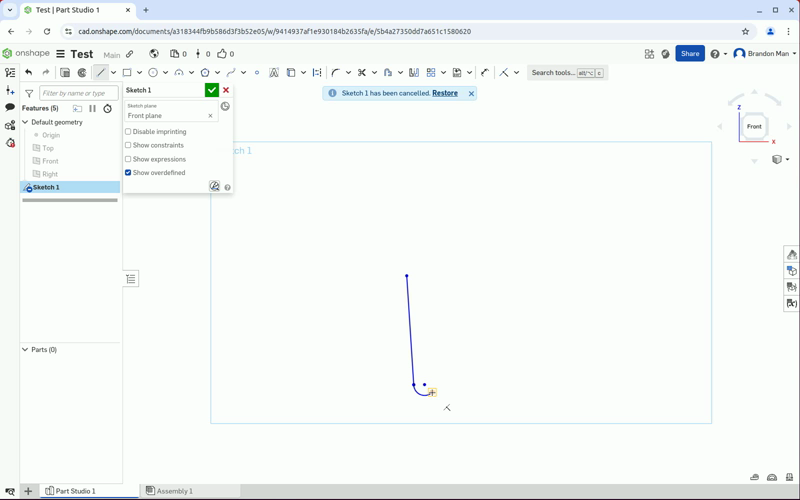
mouse_move(538, 282)
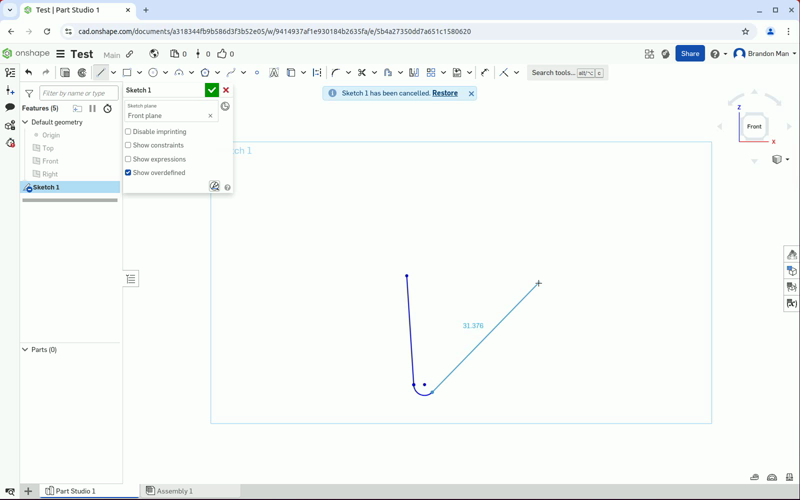
click(538, 282)
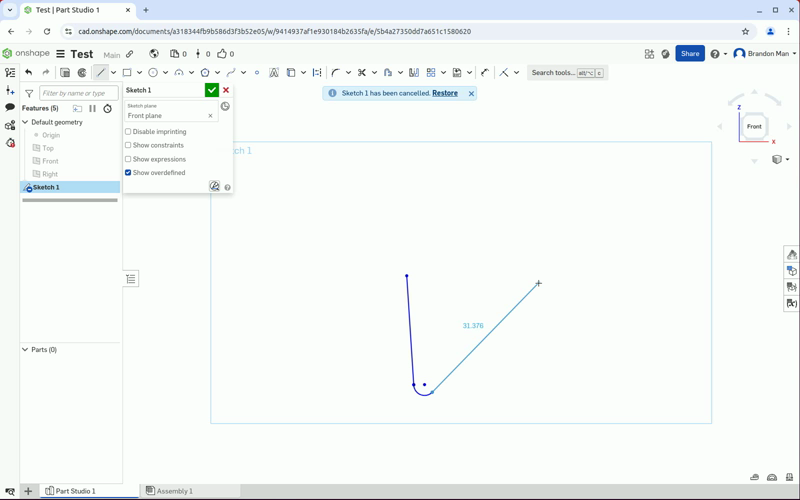
key_up(shift)
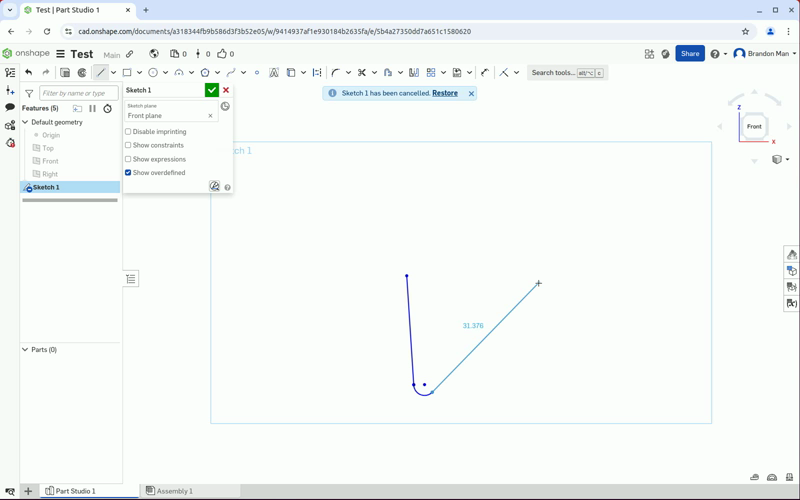
key(esc)
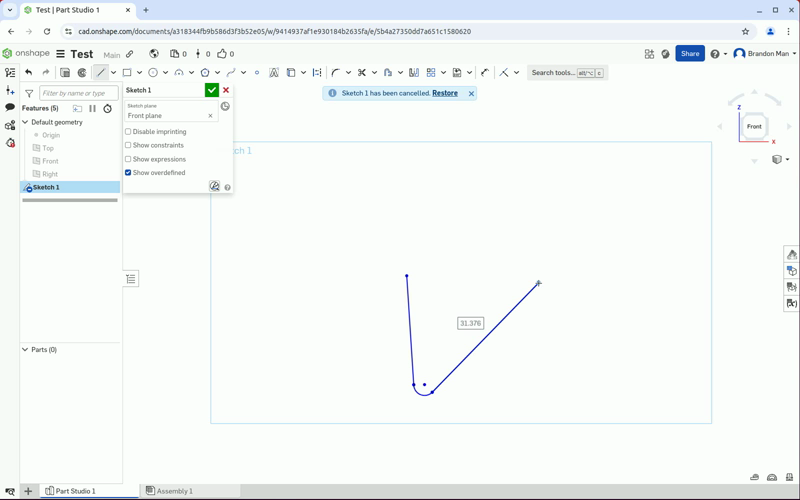
key(a)
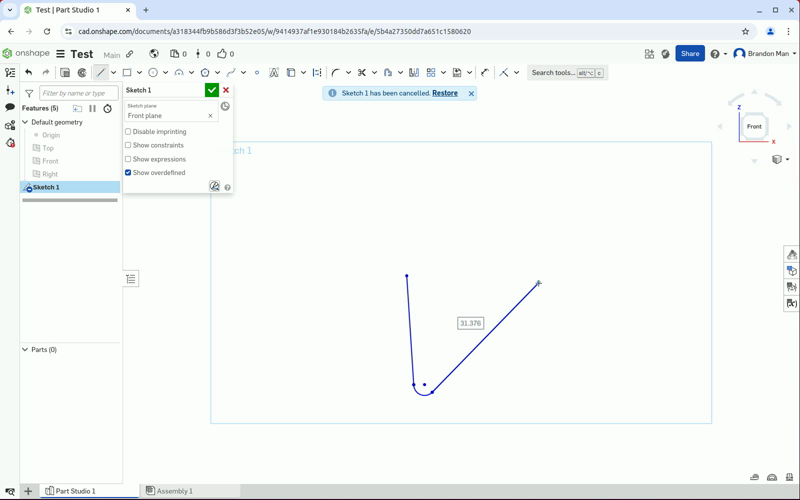
mouse_move(538, 282)
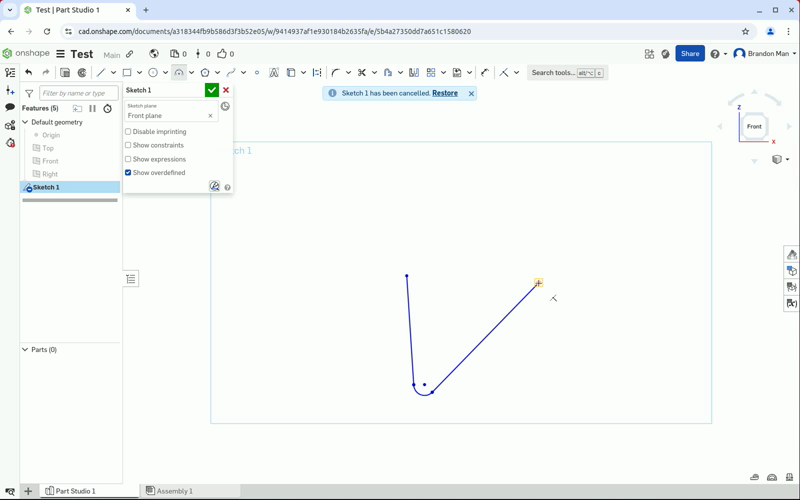
click(538, 282)
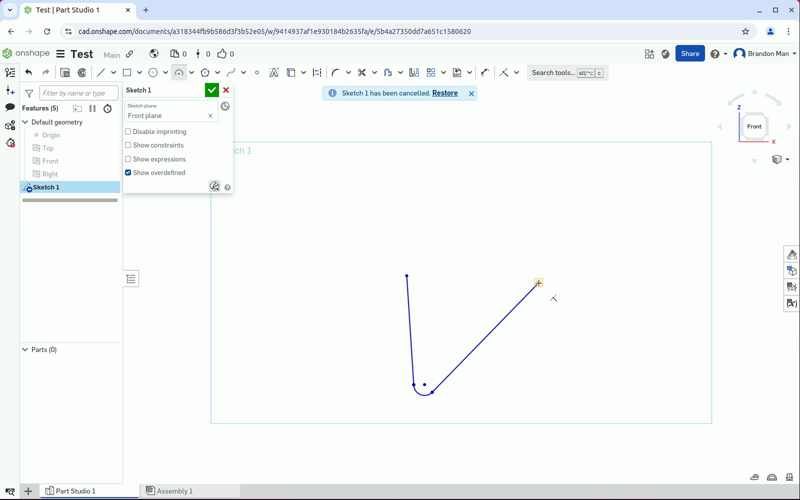
key_down(shift)
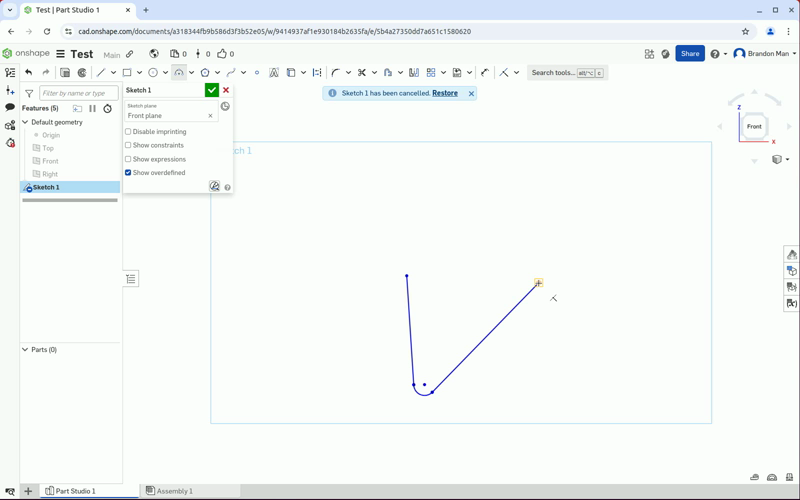
mouse_move(530, 264)
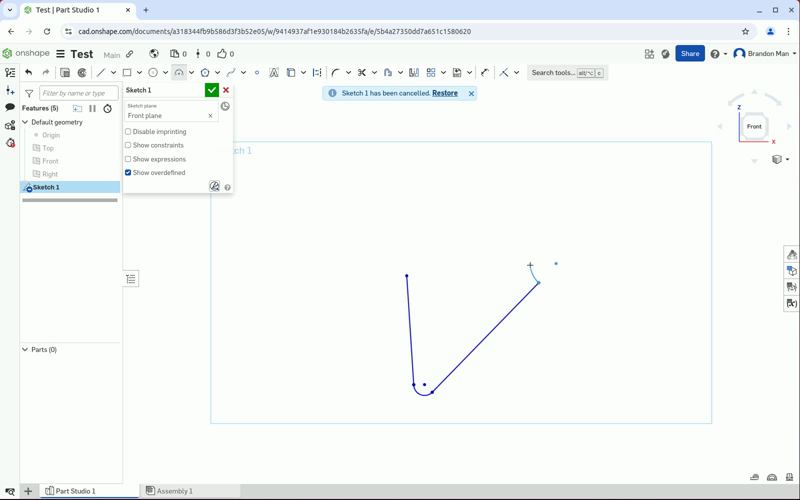
click(530, 264)
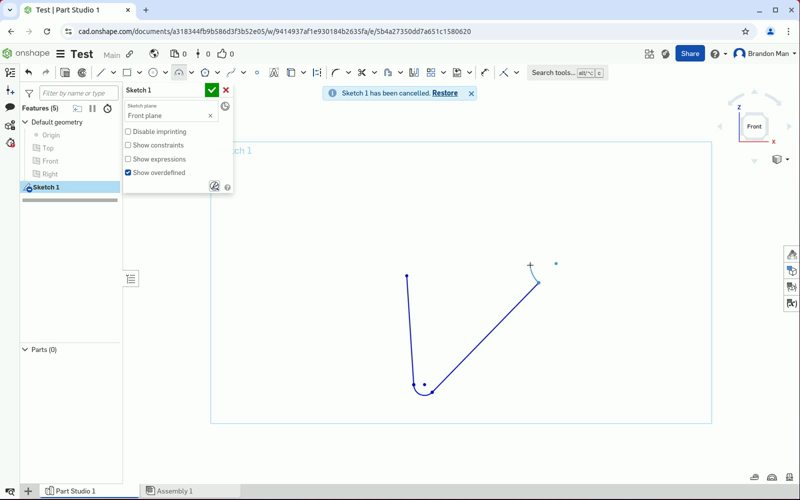
mouse_move(540, 270)
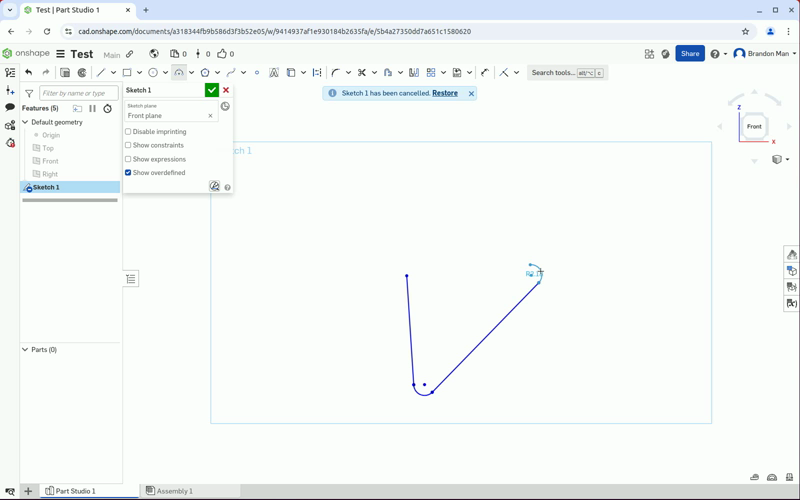
click(540, 270)
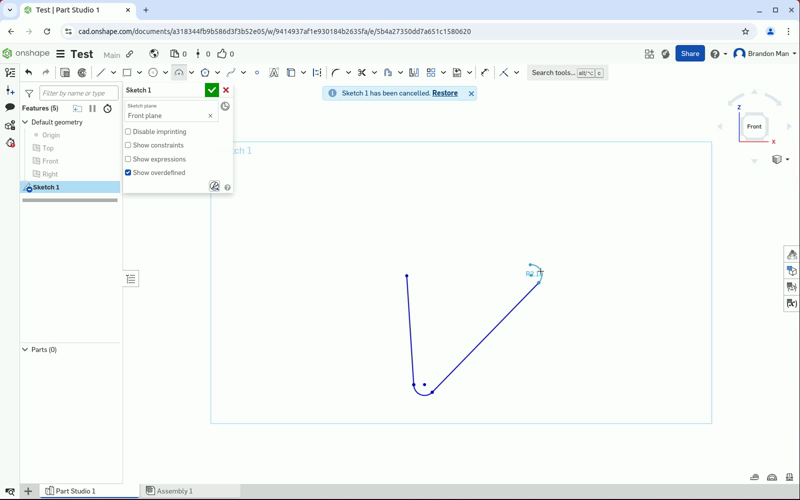
key_up(shift)
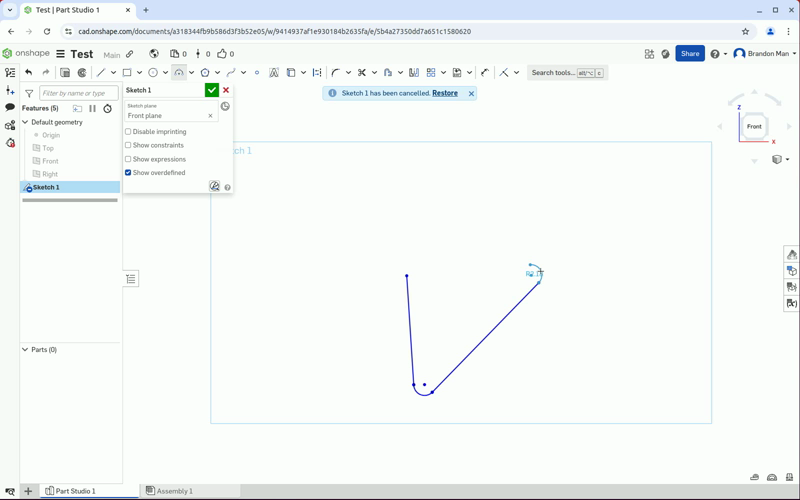
key(esc)
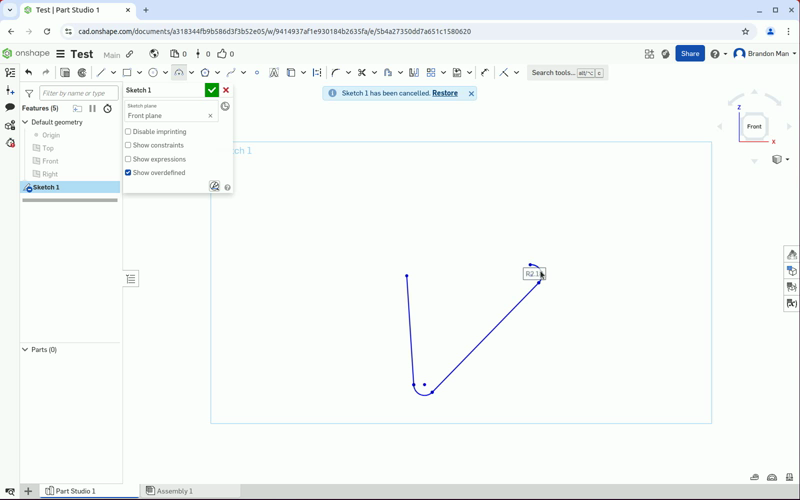
key(l)
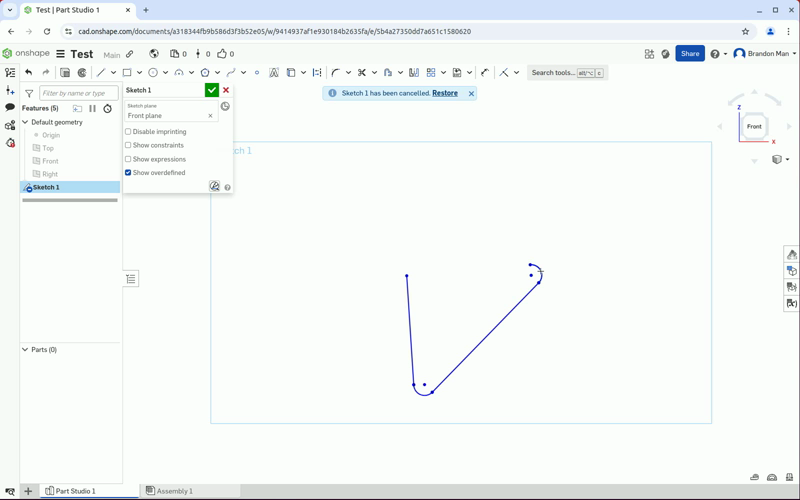
mouse_move(530, 264)
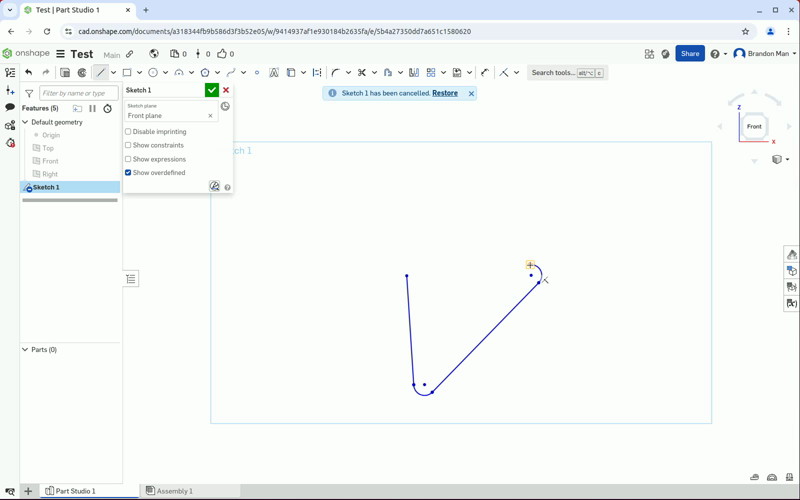
click(530, 264)
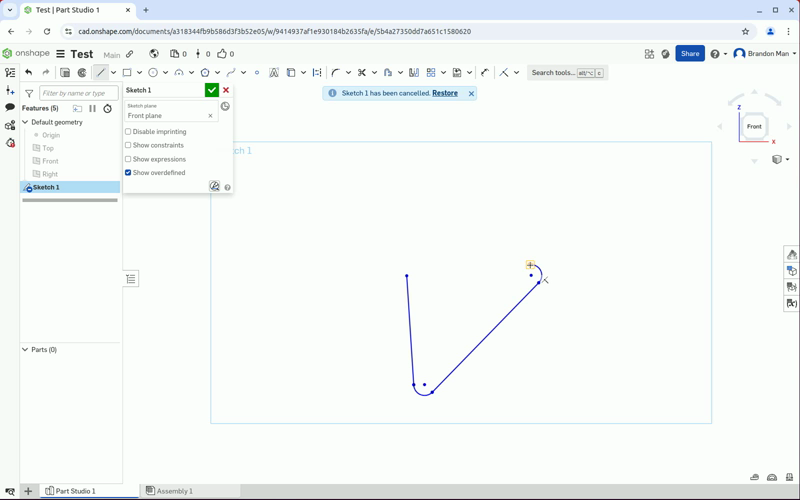
key_down(shift)
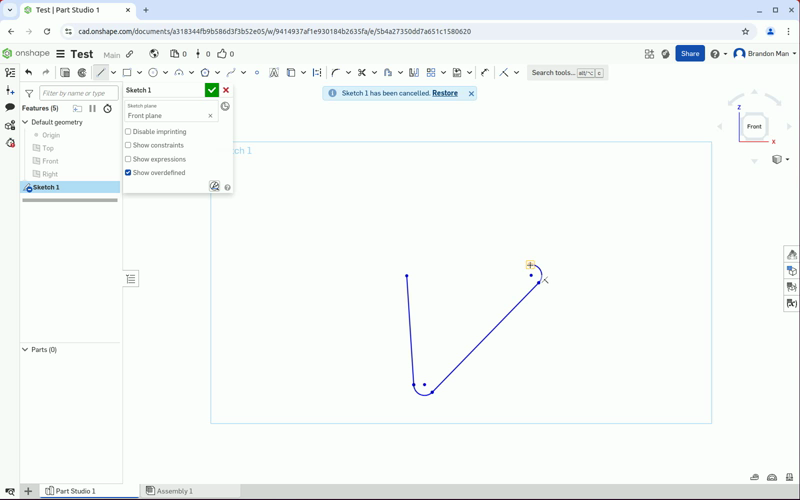
mouse_move(418, 264)
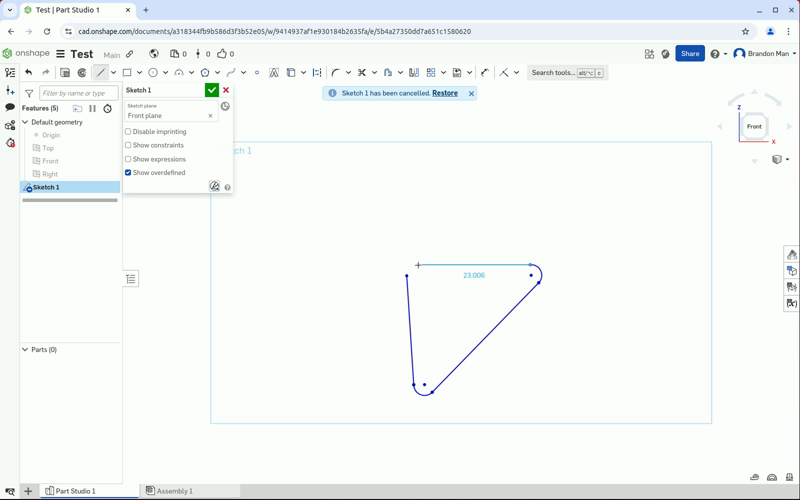
click(418, 264)
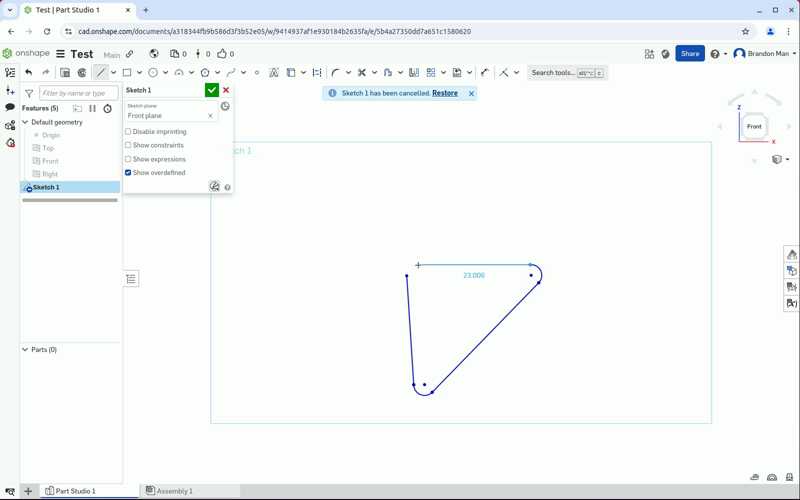
key_up(shift)
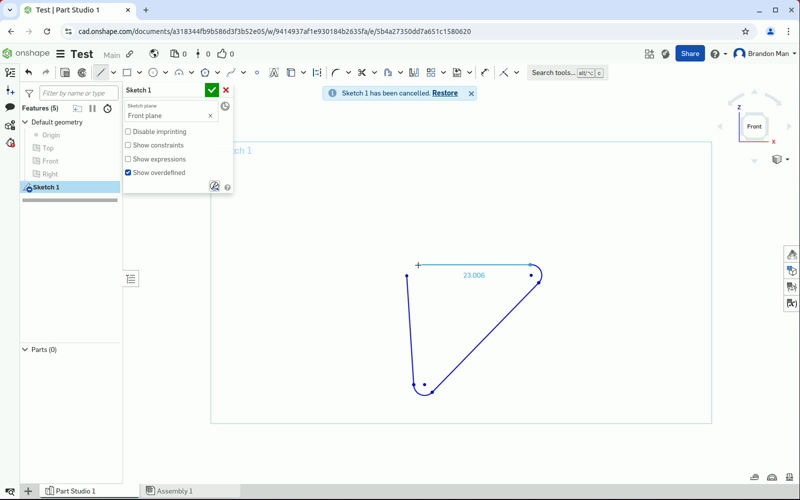
key(esc)
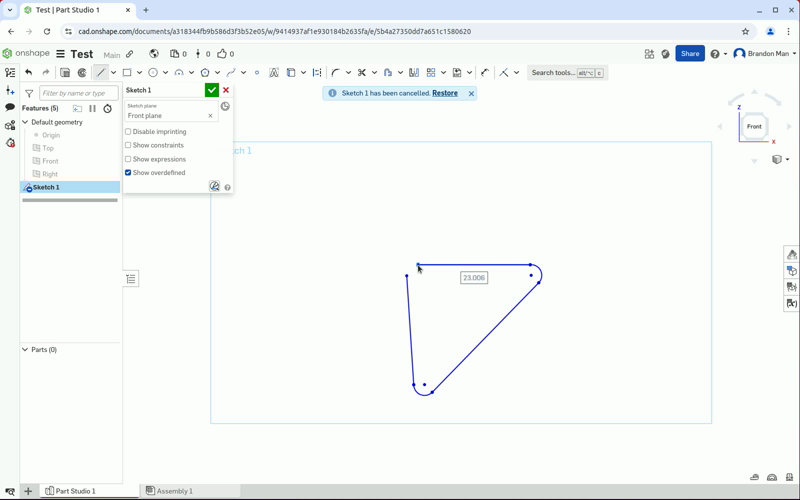
key(a)
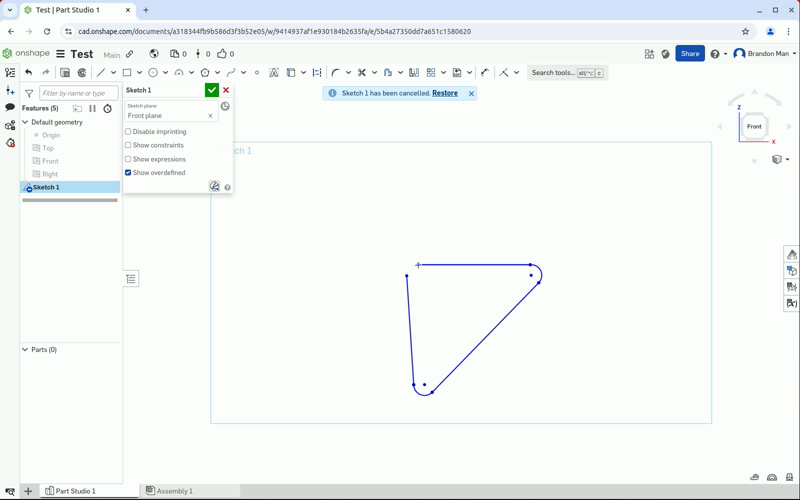
mouse_move(418, 264)
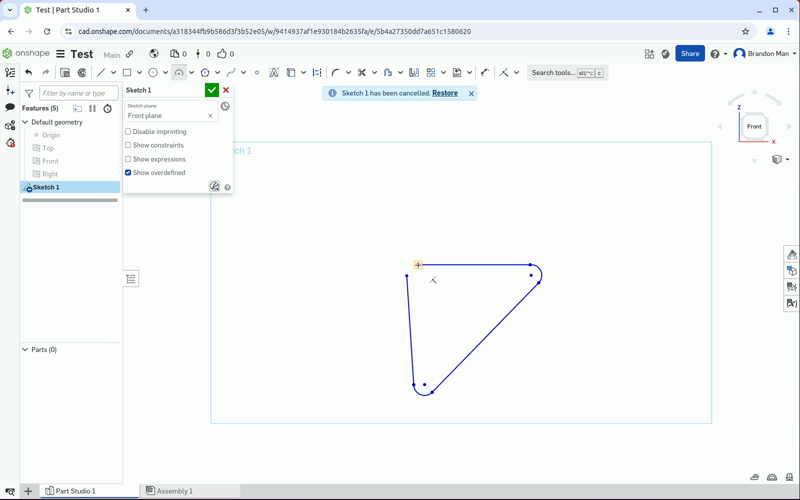
click(418, 264)
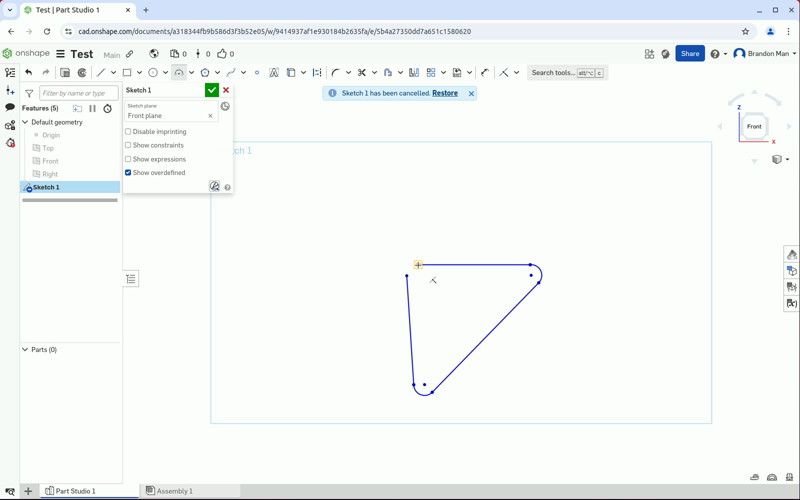
mouse_move(406, 275)
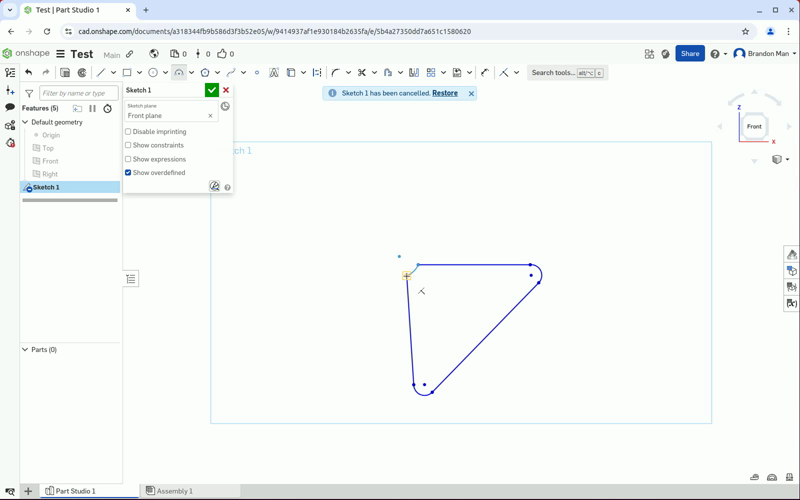
click(406, 275)
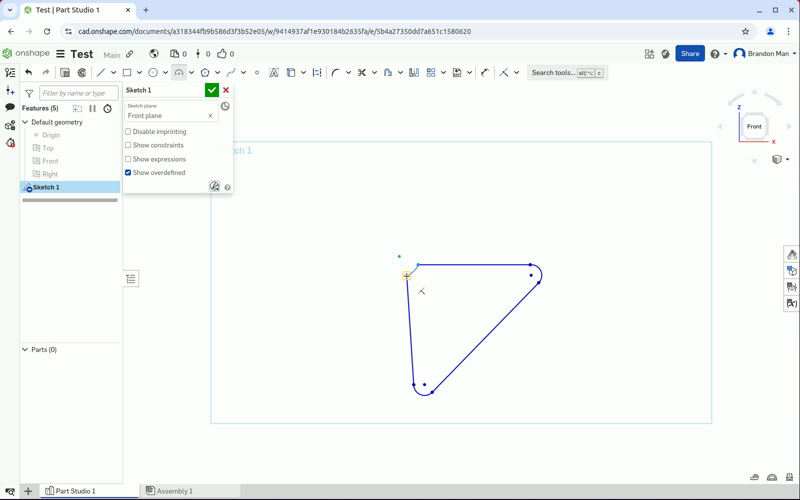
key_down(shift)
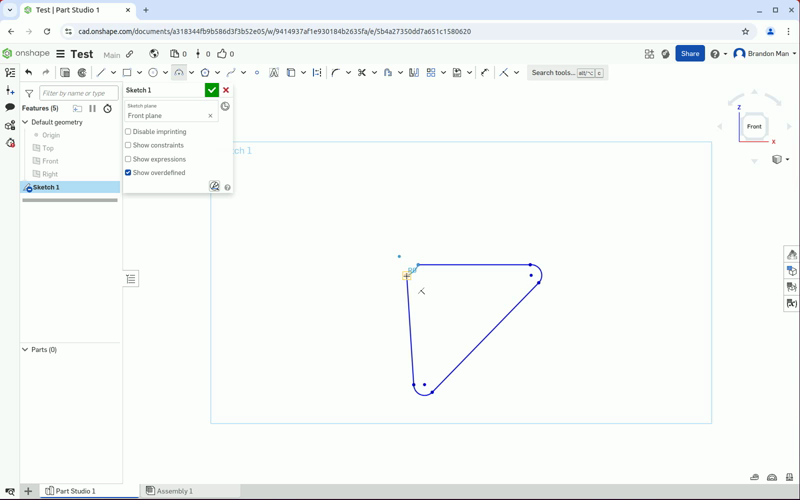
mouse_move(410, 267)
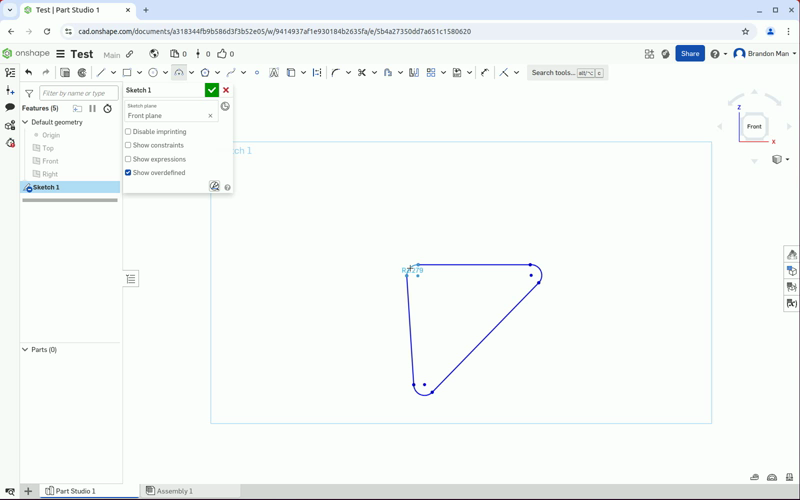
click(410, 267)
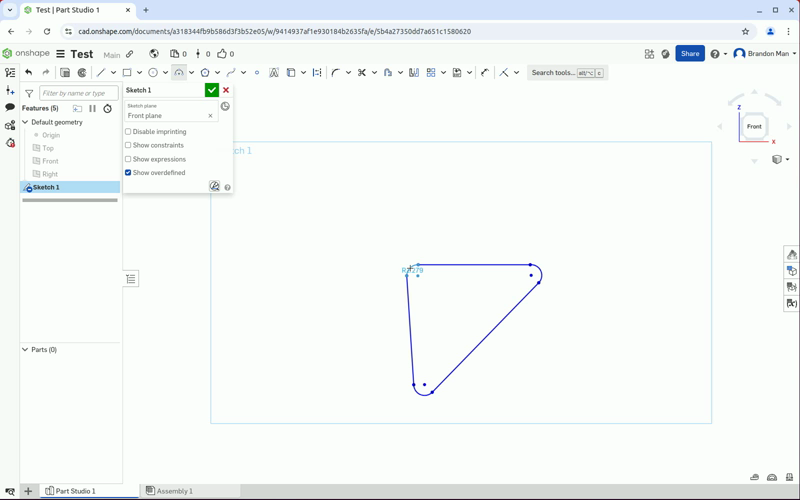
key_up(shift)
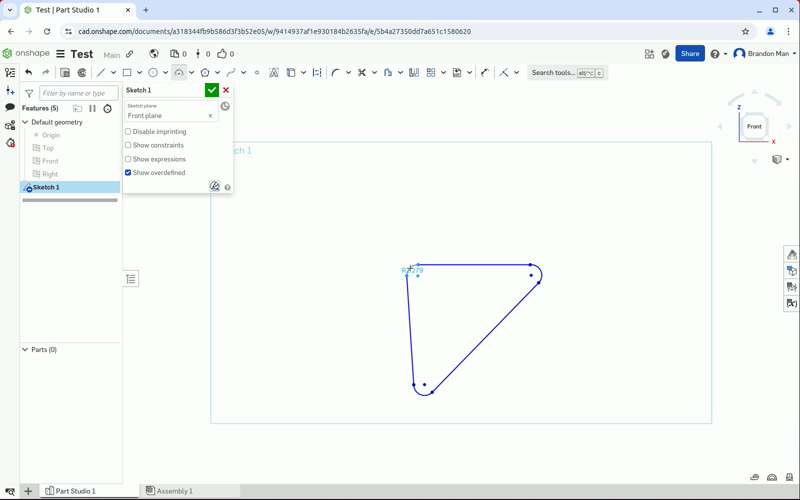
key(esc)
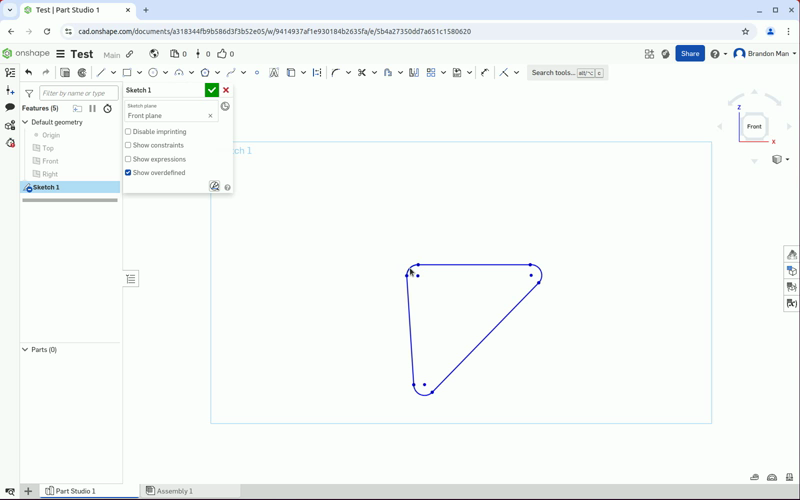
key(c)
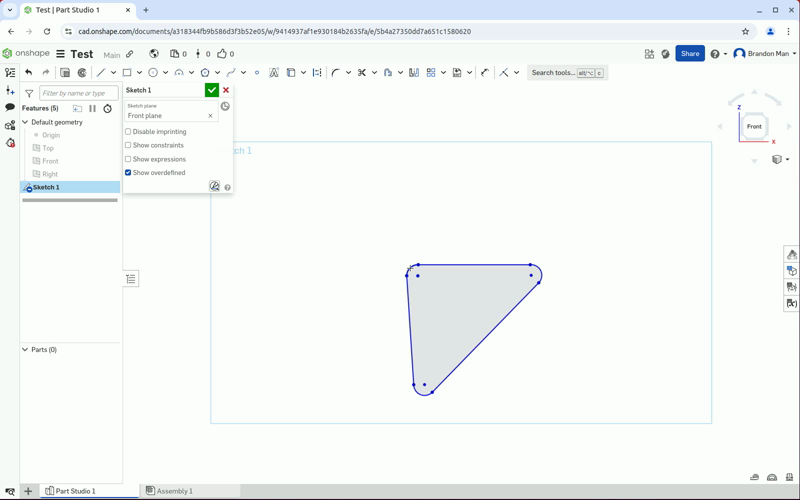
key_down(shift)
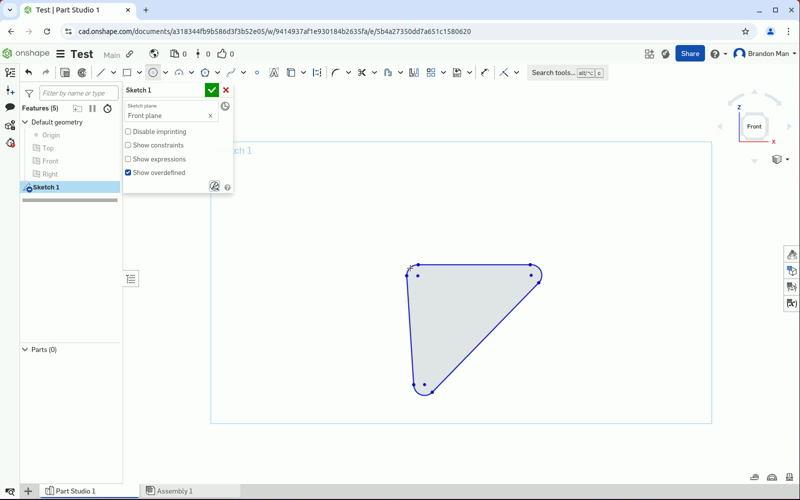
mouse_move(418, 275)
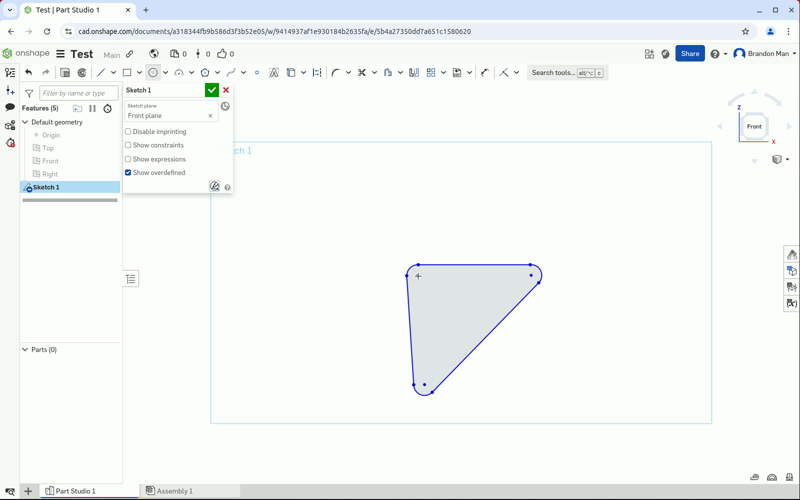
click(418, 275)
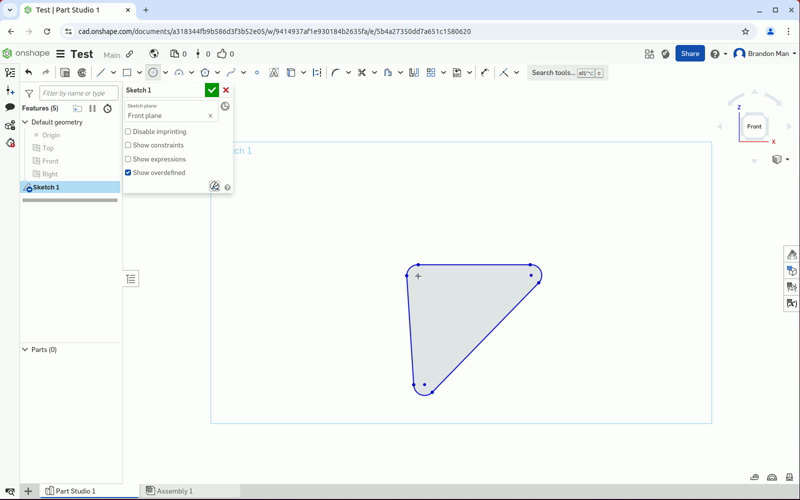
key_up(shift)
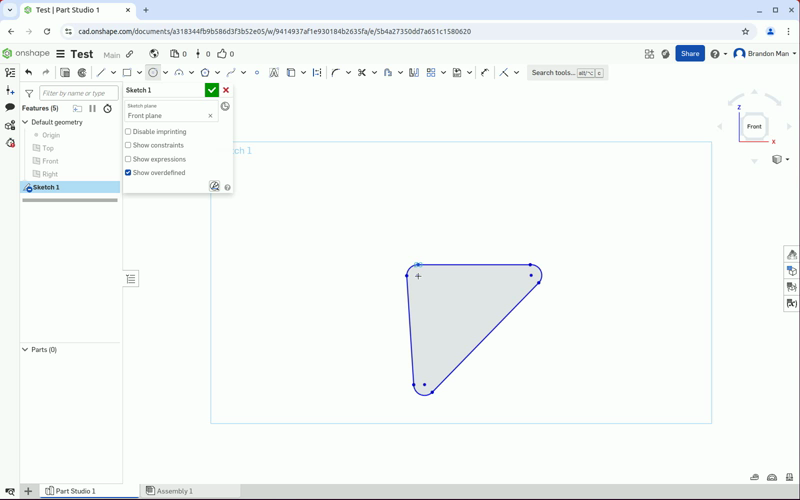
mouse_move(425, 275)
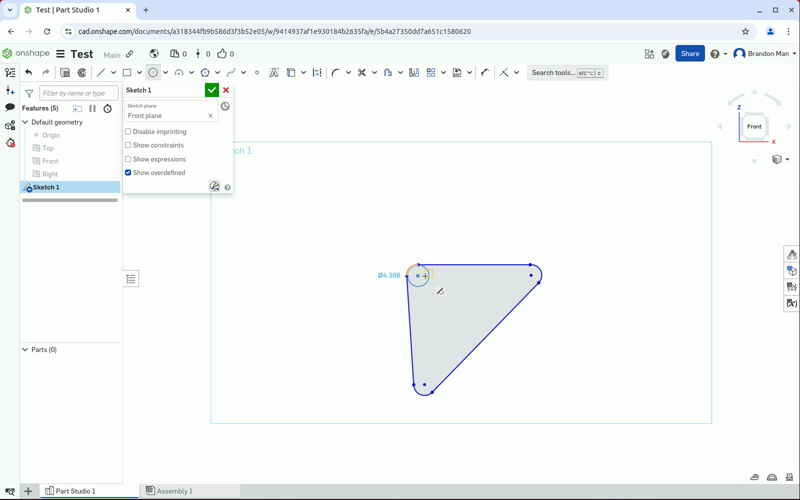
click(425, 275)
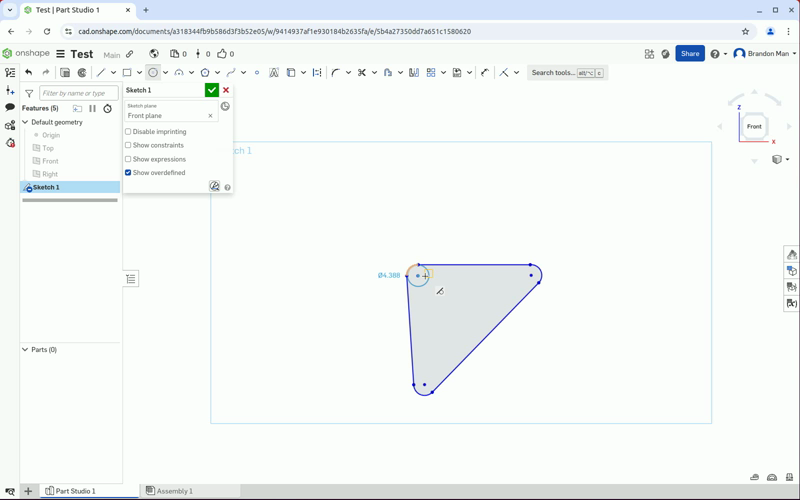
key(esc)
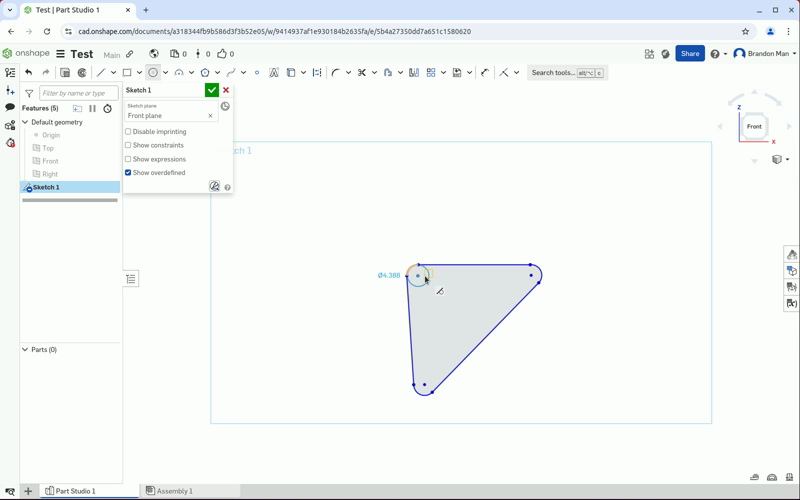
key(c)
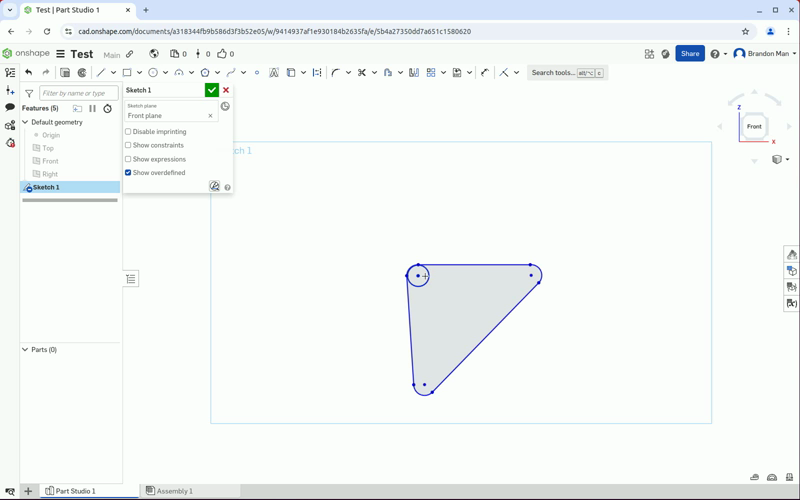
key_down(shift)
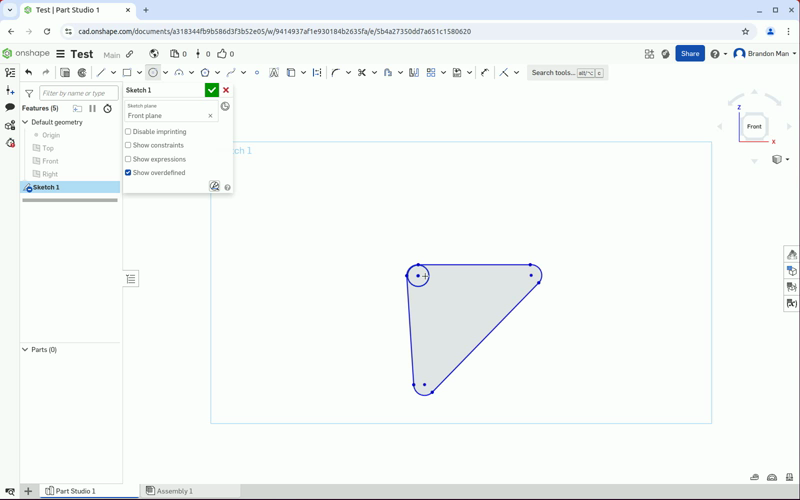
mouse_move(425, 383)
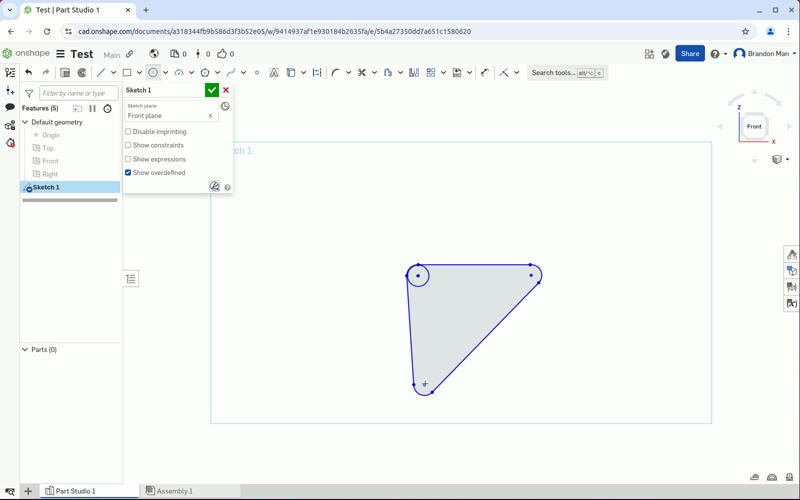
scroll(6)
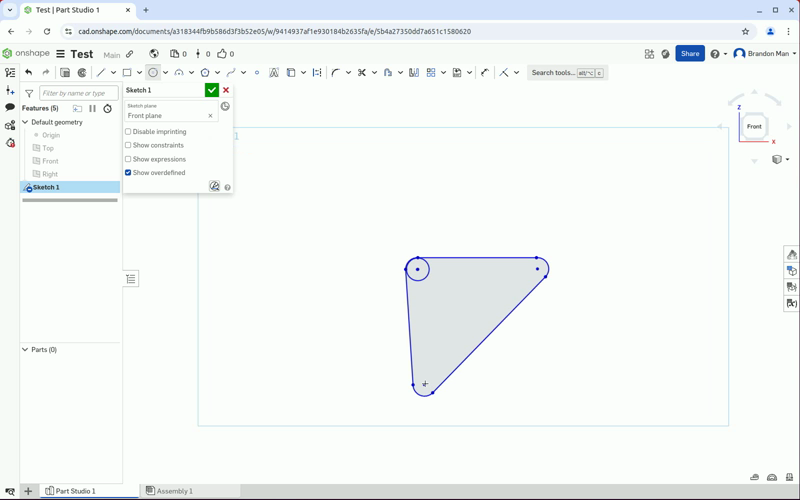
scroll(6)
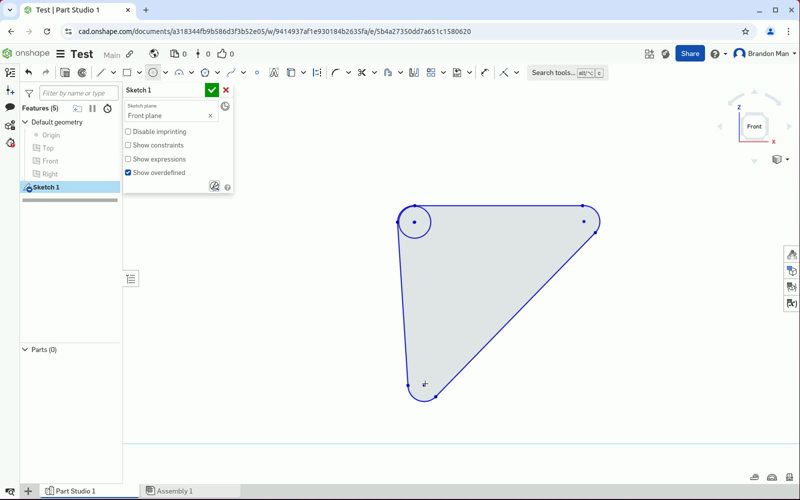
scroll(6)
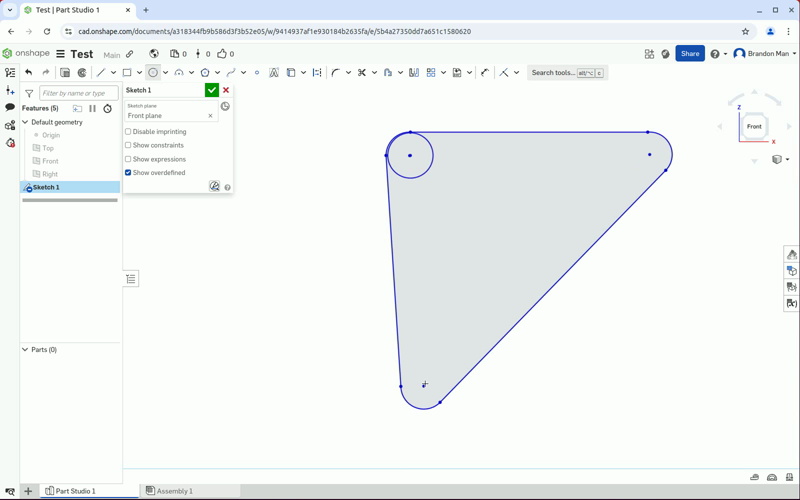
scroll(6)
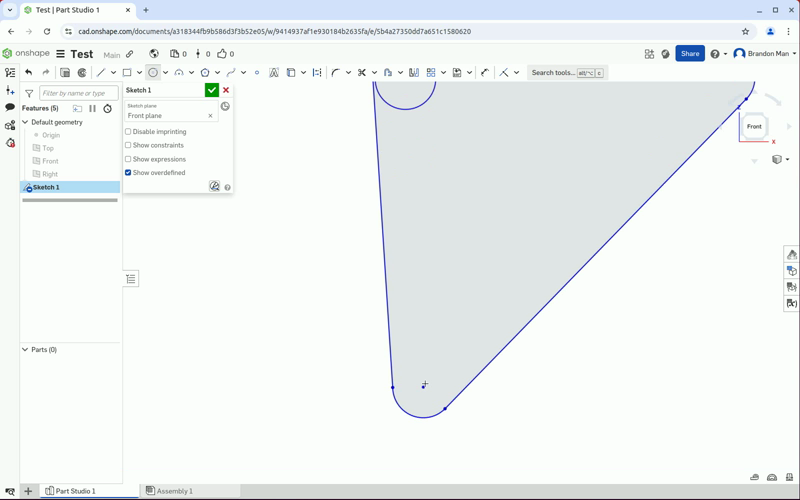
scroll(6)
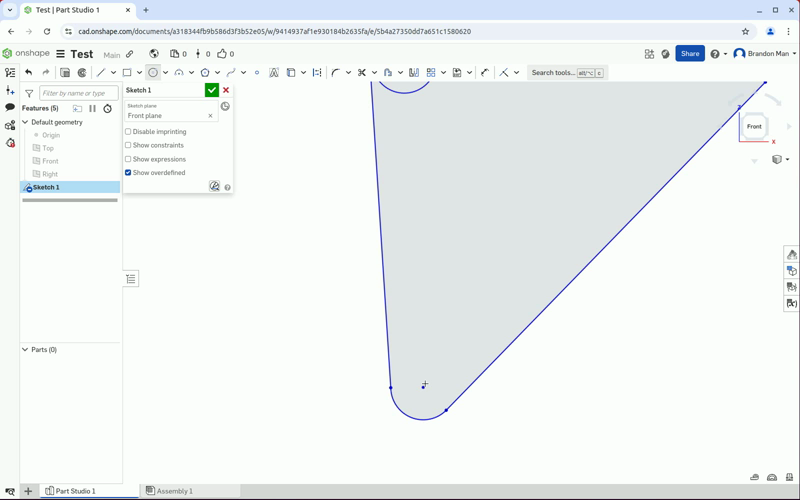
scroll(6)
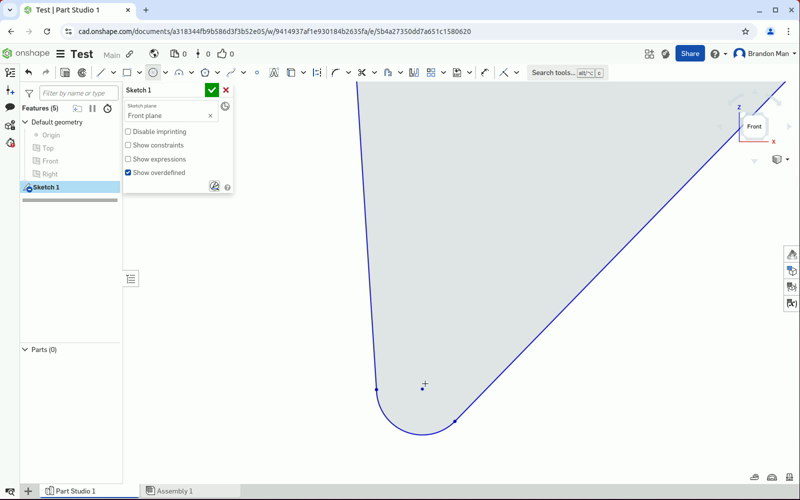
scroll(6)
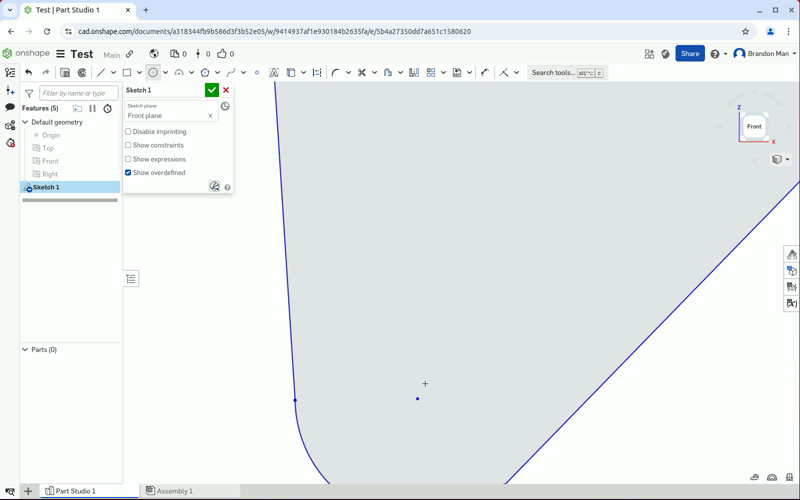
click(425, 383)
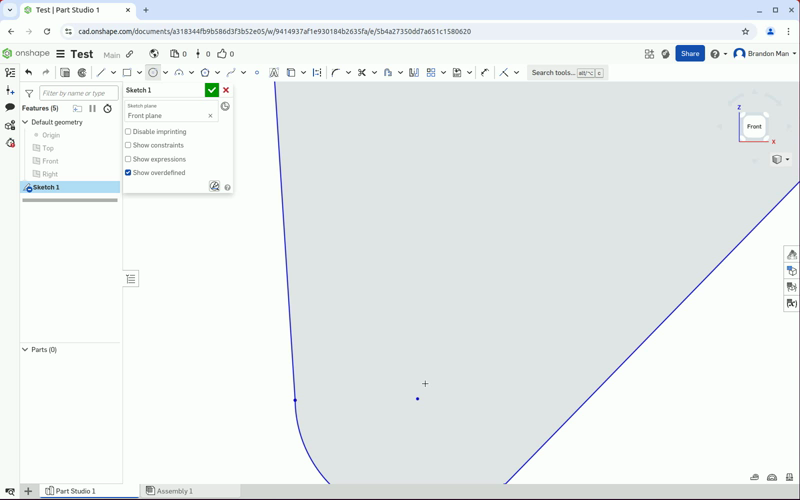
scroll(-6)
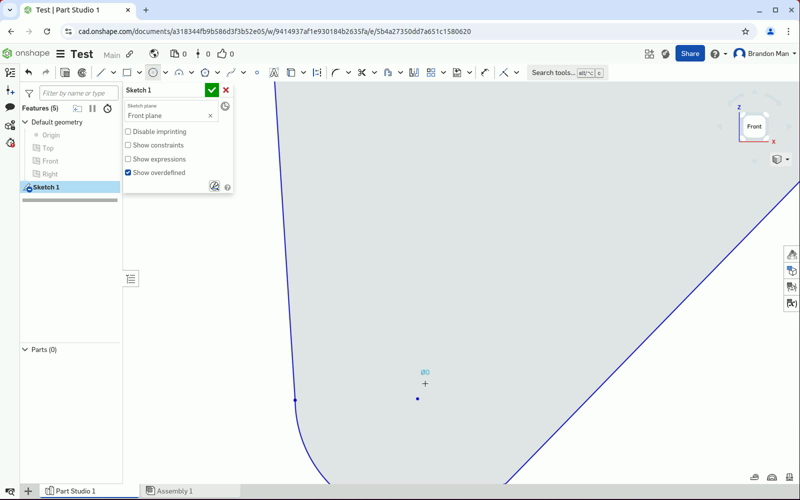
scroll(-6)
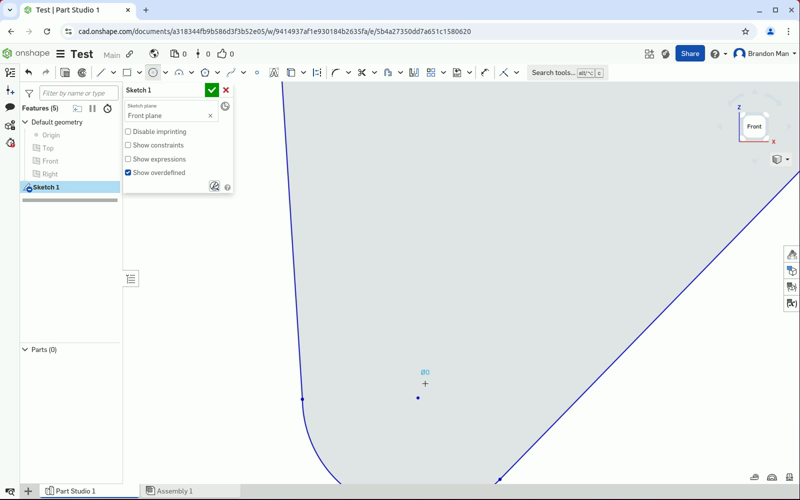
scroll(-6)
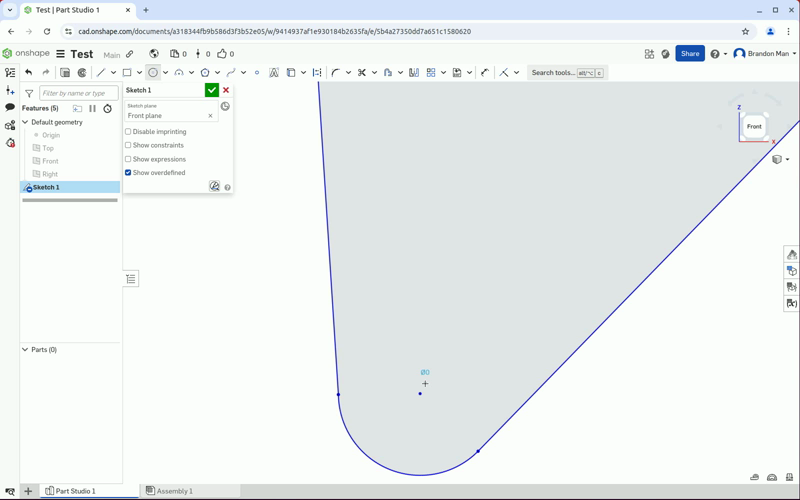
scroll(-6)
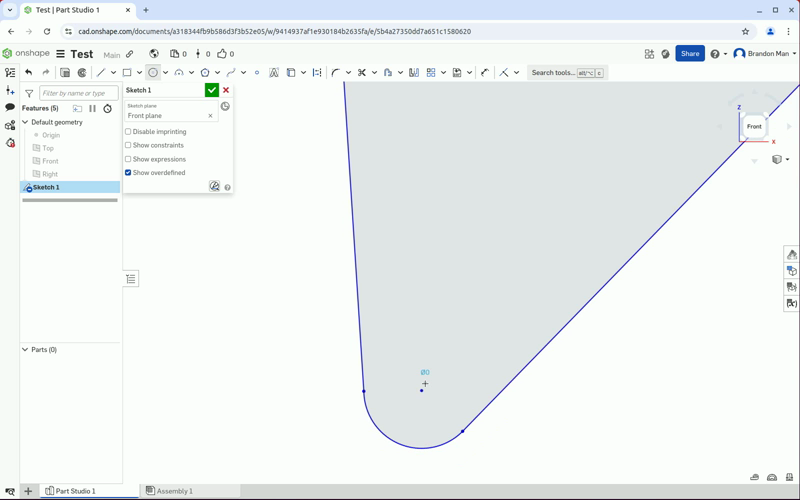
scroll(-6)
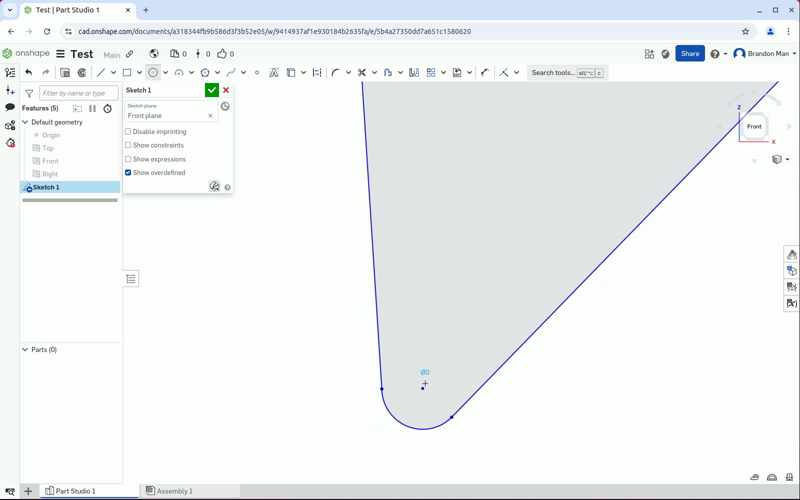
scroll(-6)
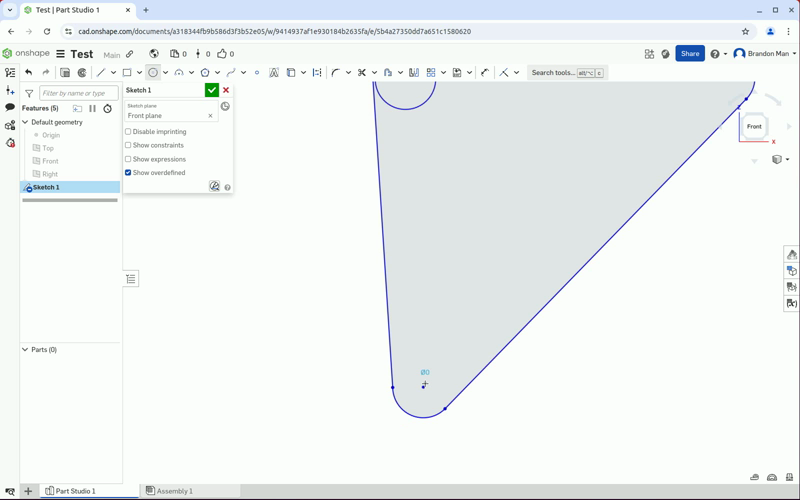
scroll(-6)
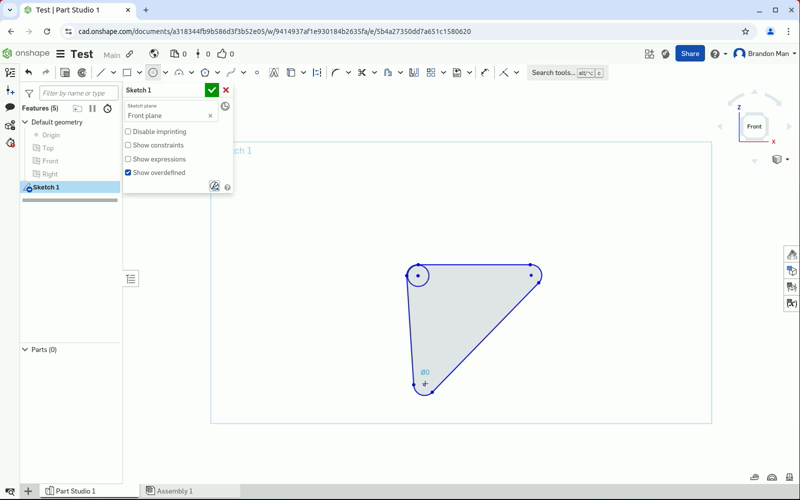
key_up(shift)
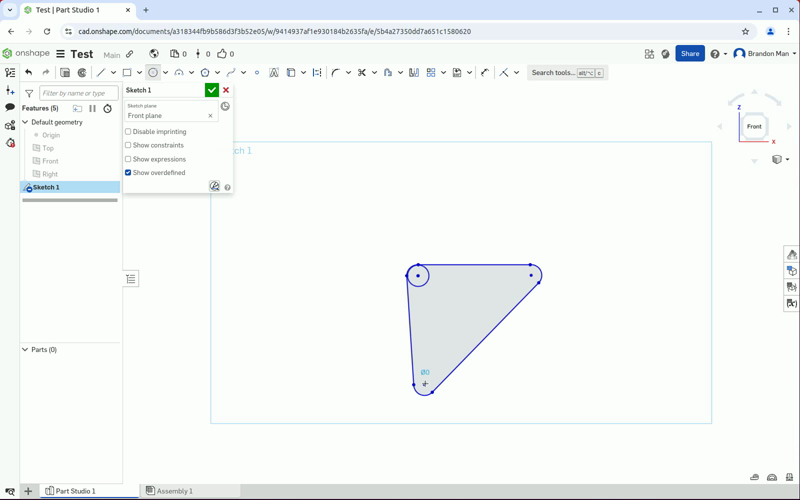
mouse_move(432, 383)
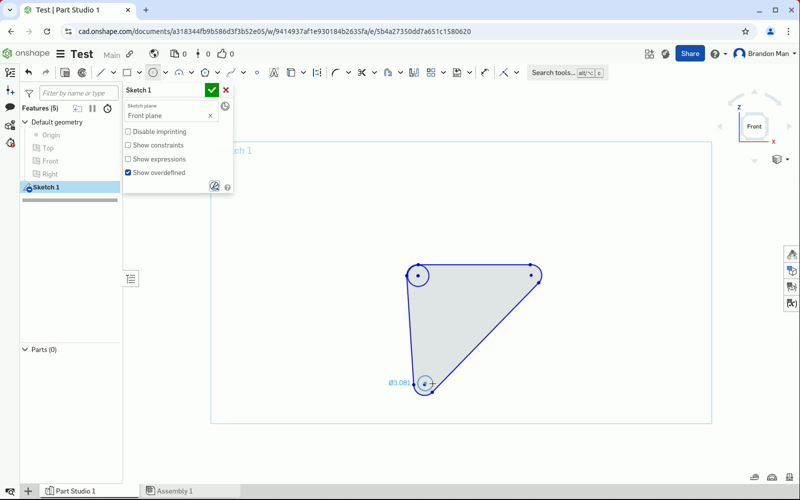
click(432, 383)
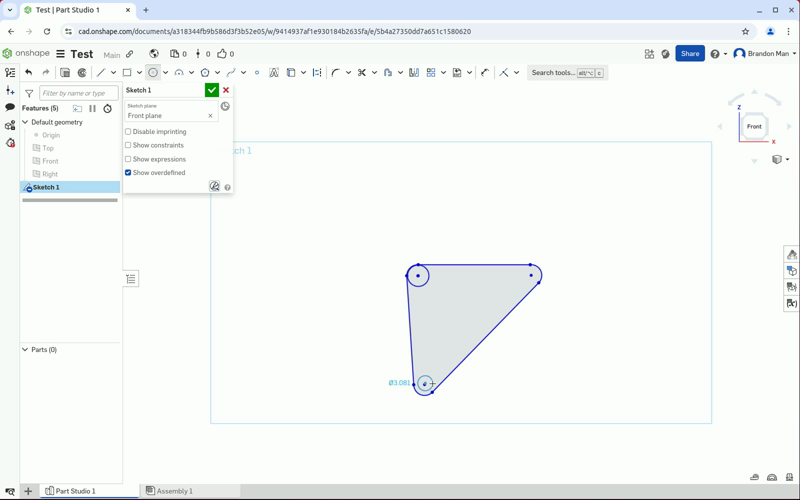
key(esc)
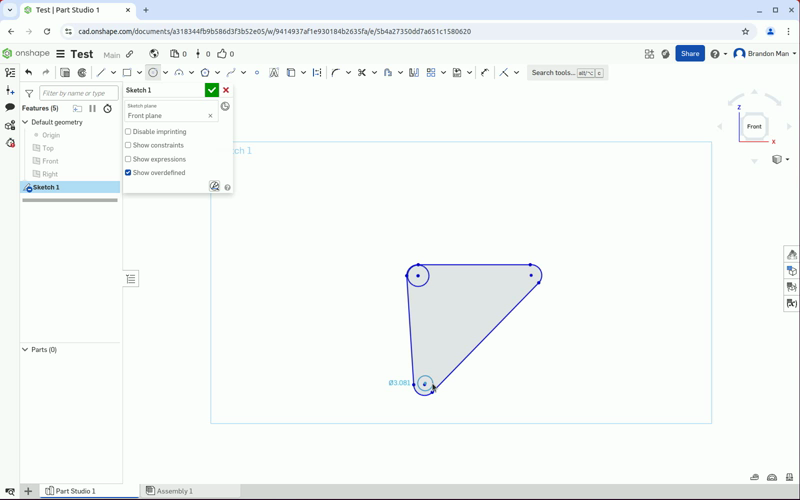
key(c)
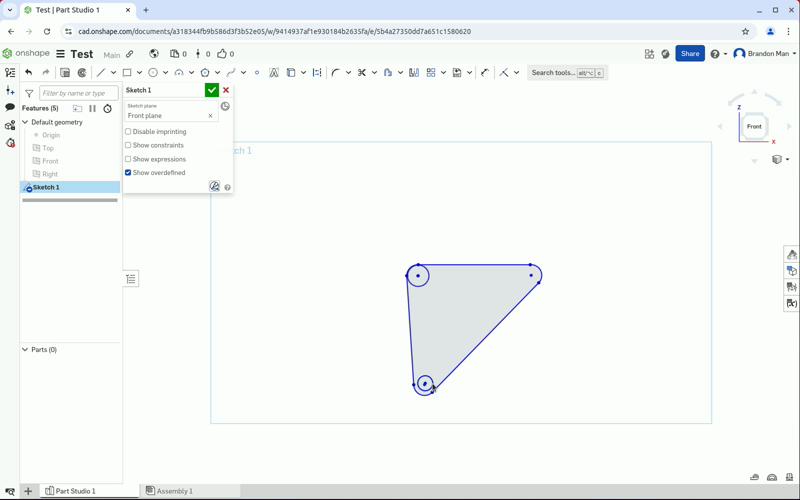
key_down(shift)
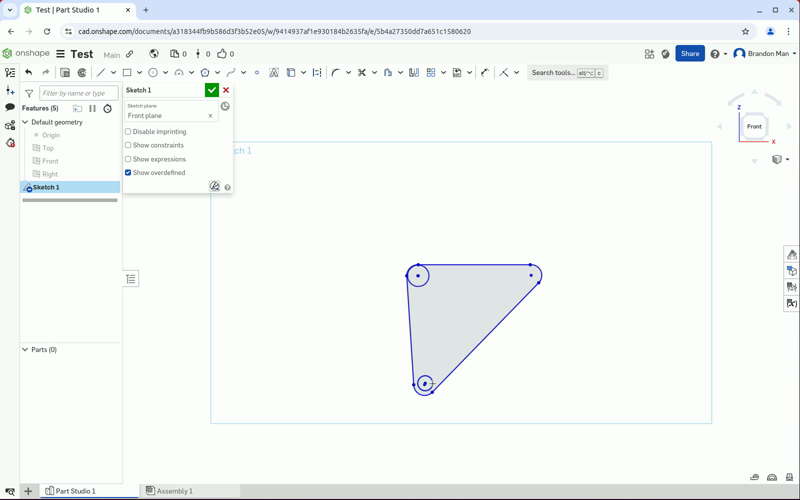
mouse_move(530, 276)
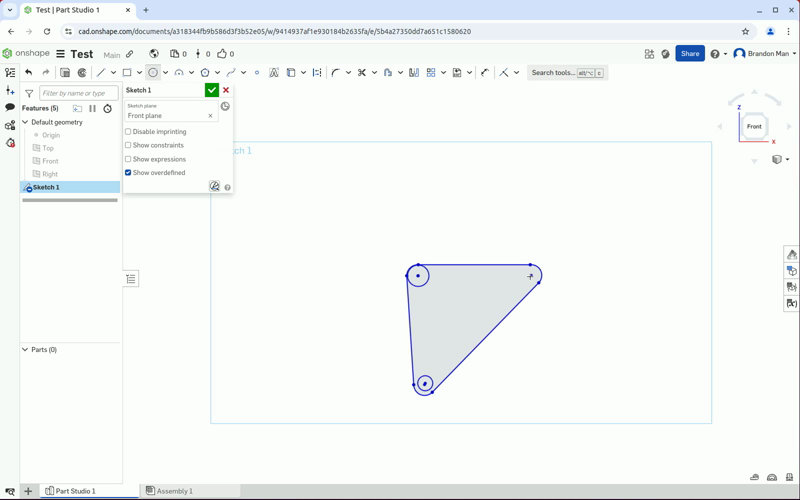
scroll(6)
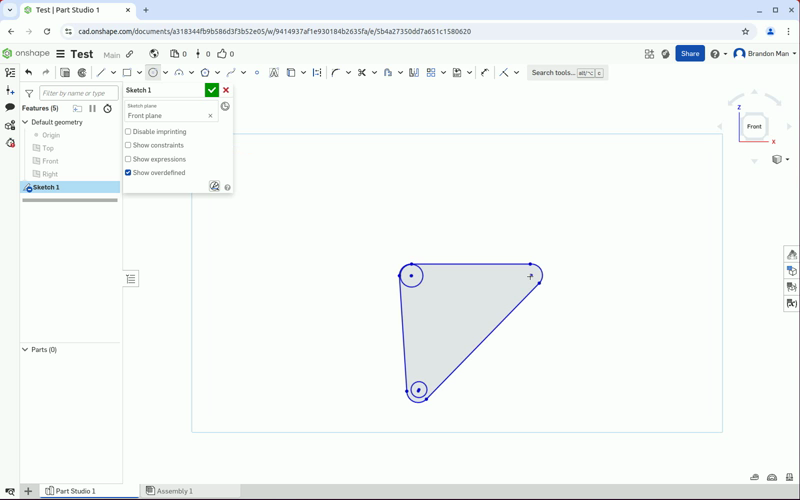
scroll(6)
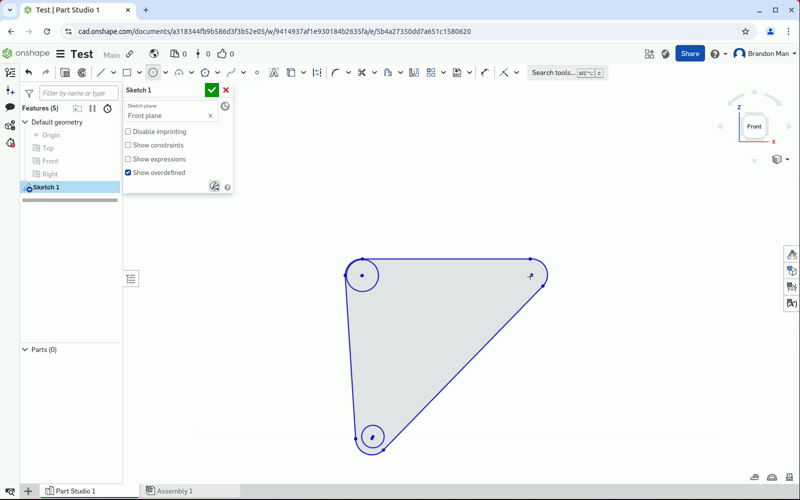
scroll(6)
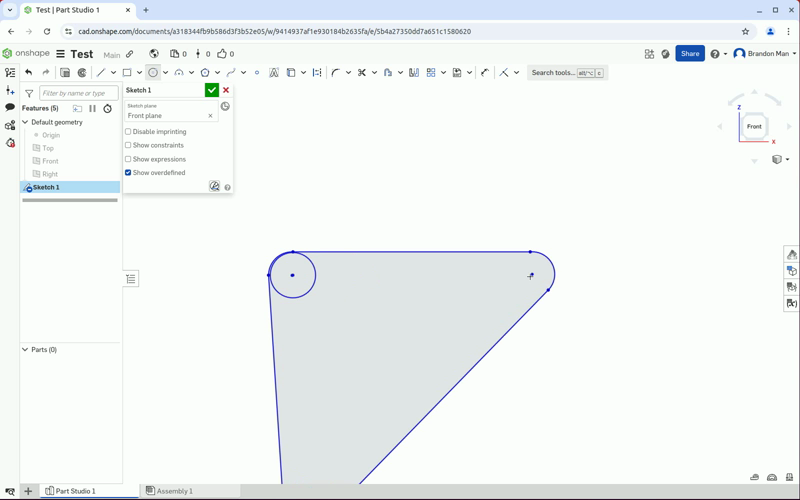
scroll(6)
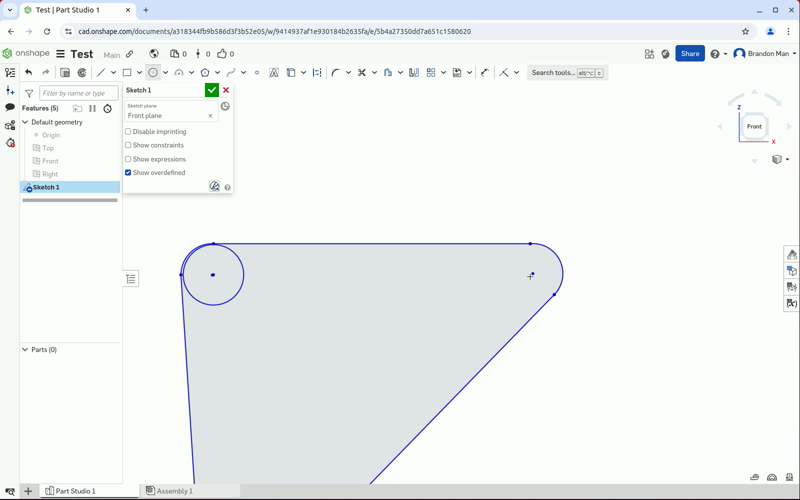
scroll(6)
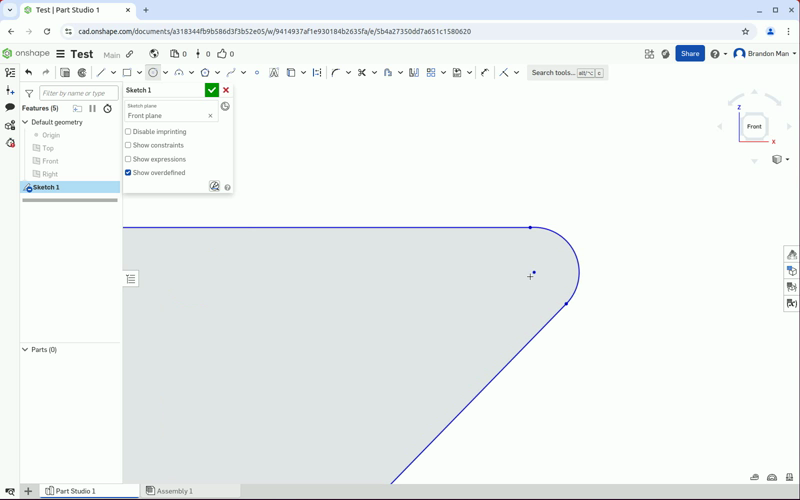
scroll(6)
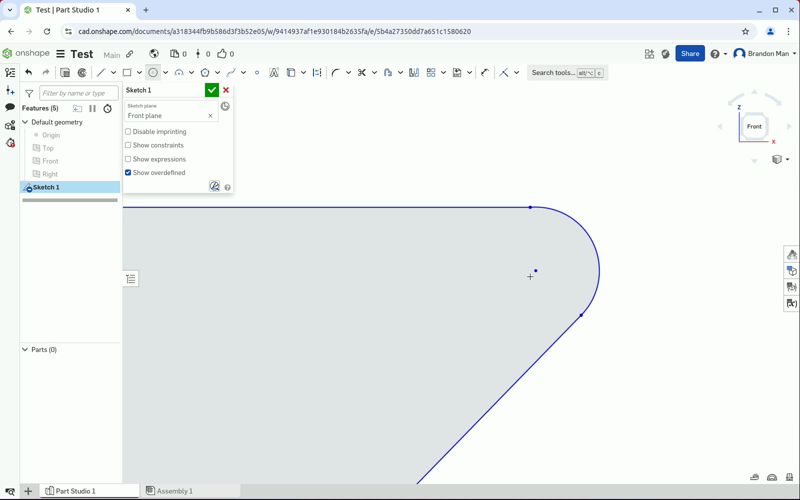
scroll(6)
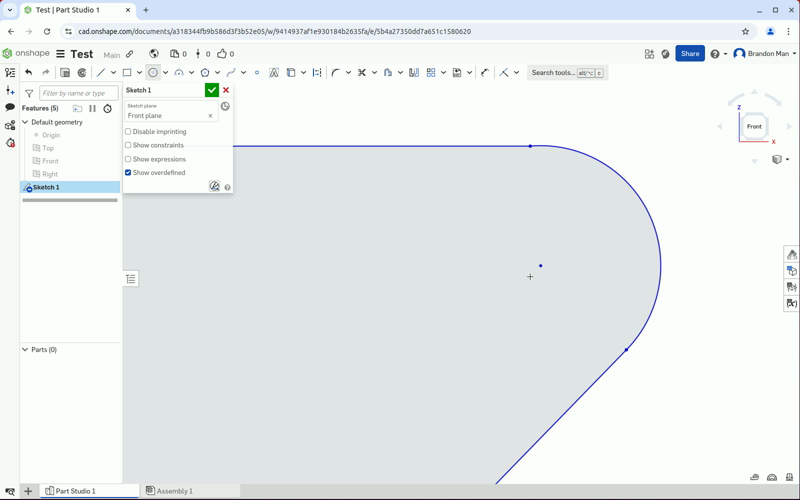
click(530, 276)
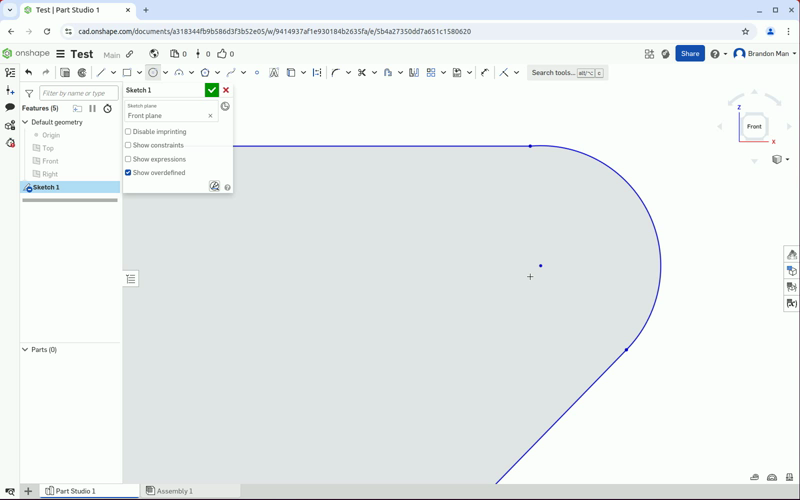
scroll(-6)
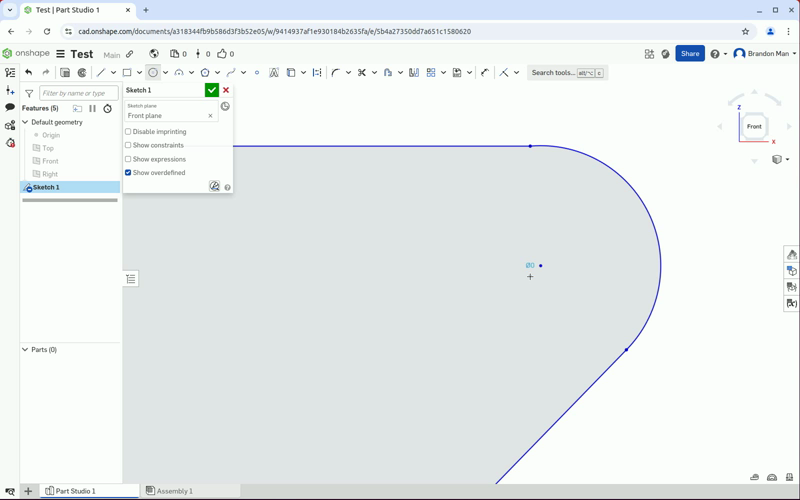
scroll(-6)
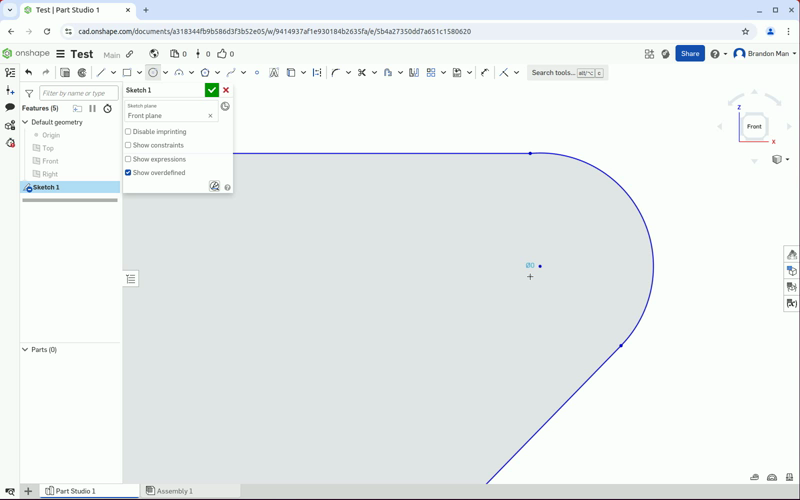
scroll(-6)
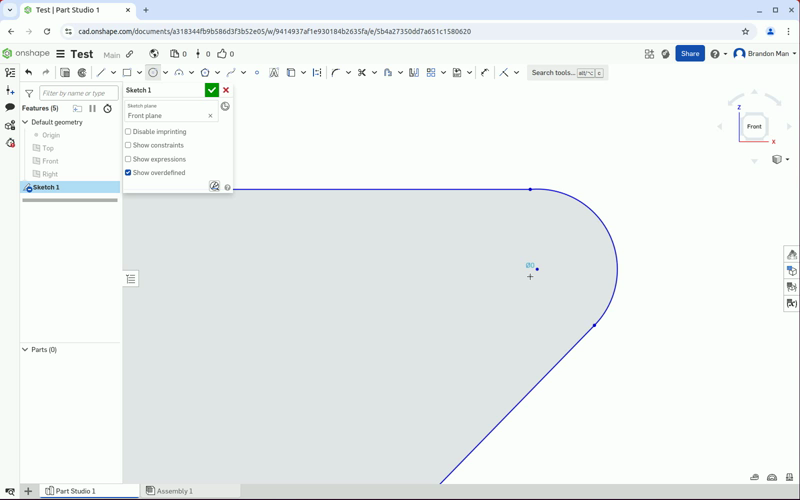
scroll(-6)
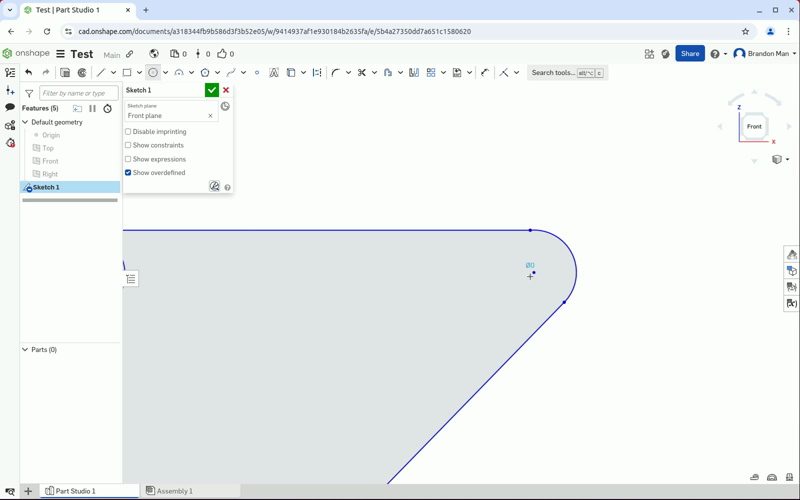
scroll(-6)
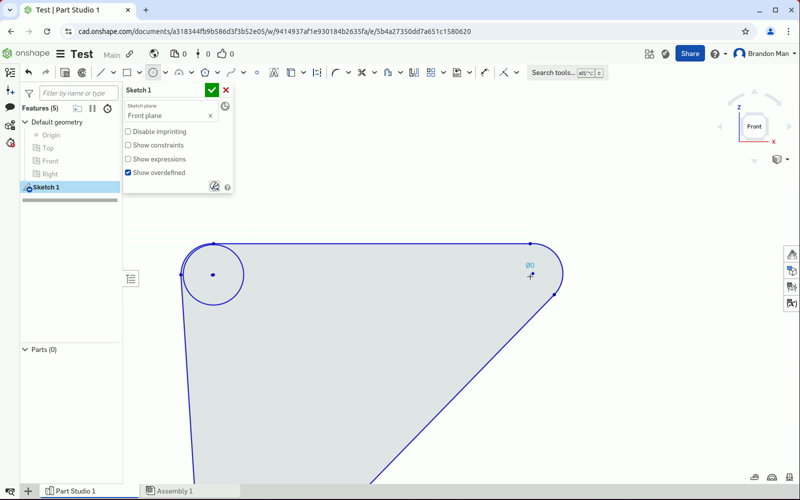
scroll(-6)
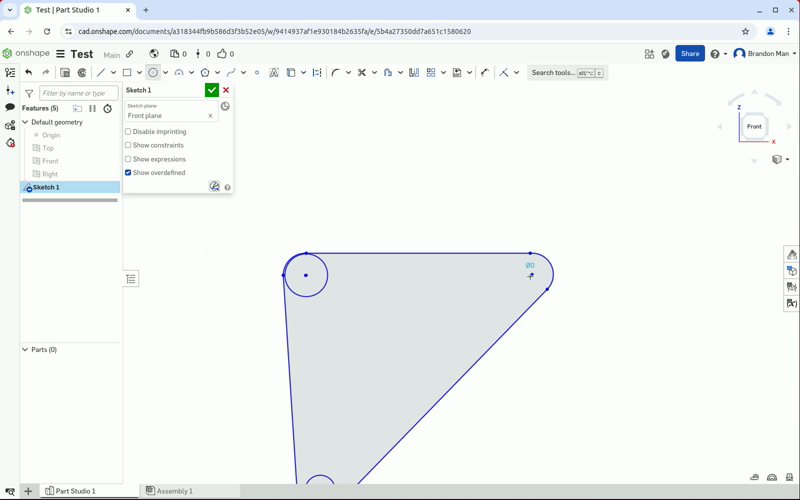
scroll(-6)
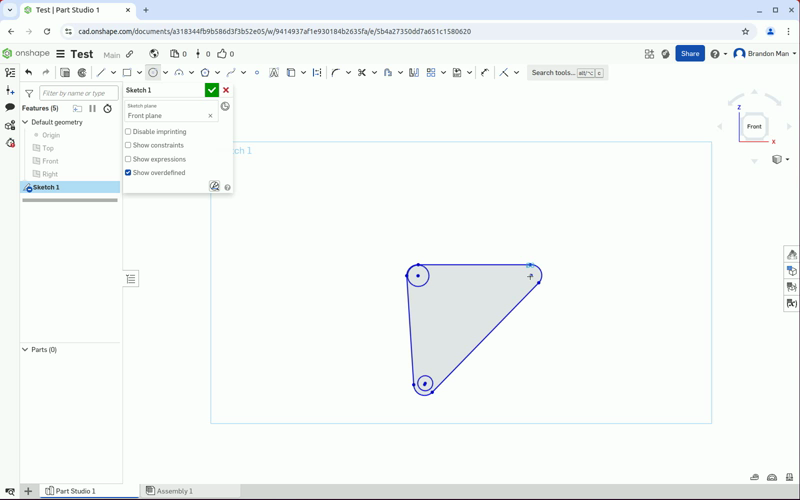
key_up(shift)
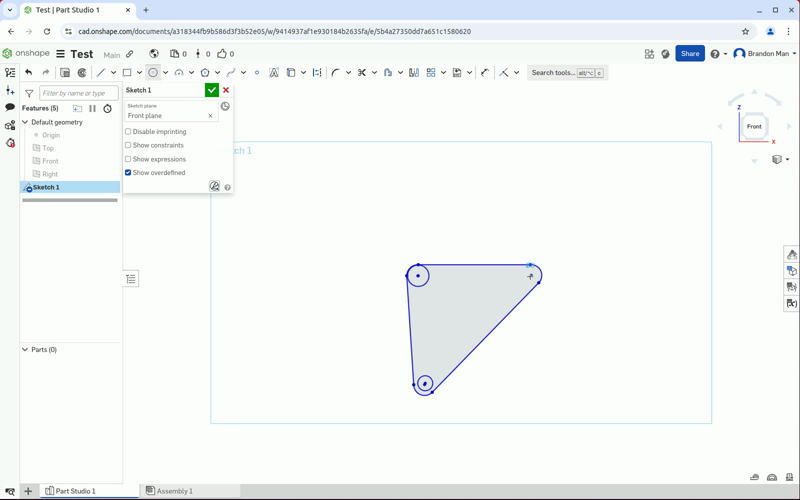
mouse_move(537, 276)
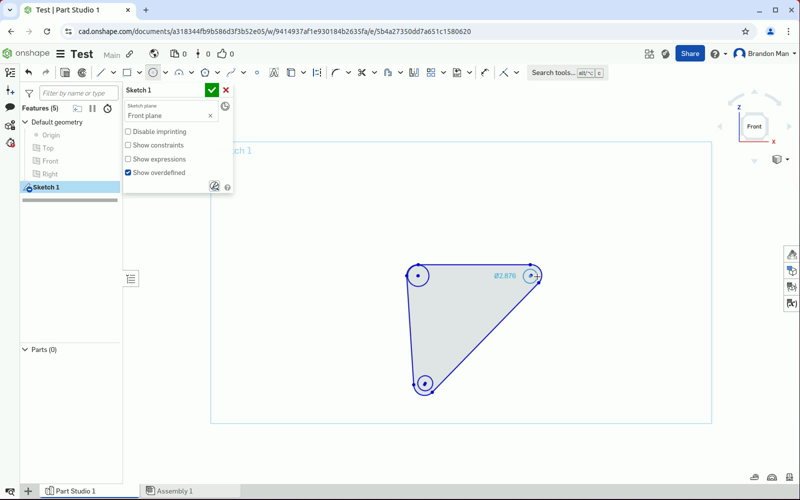
click(537, 276)
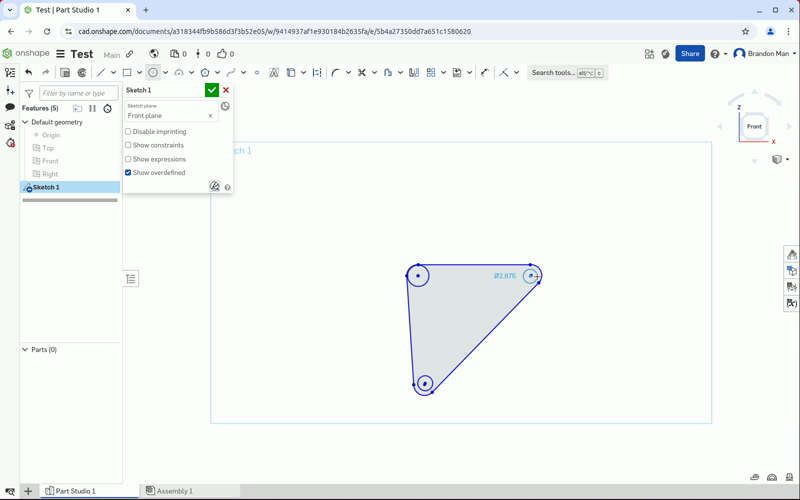
key(esc)
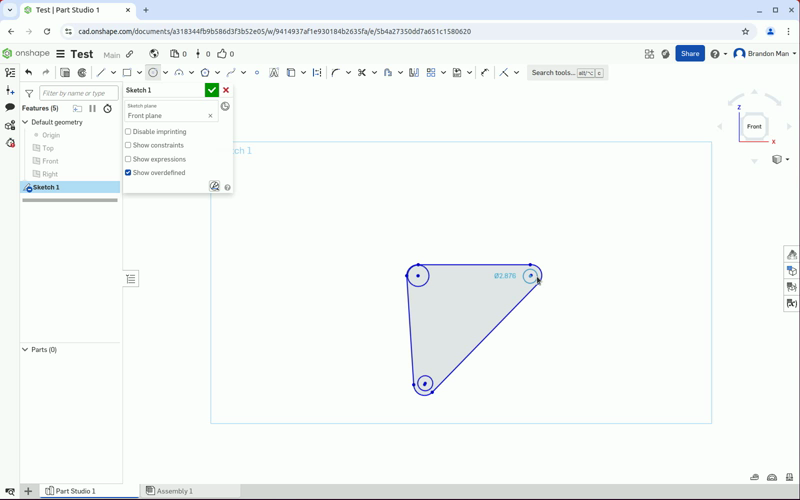
mouse_move(472, 324)
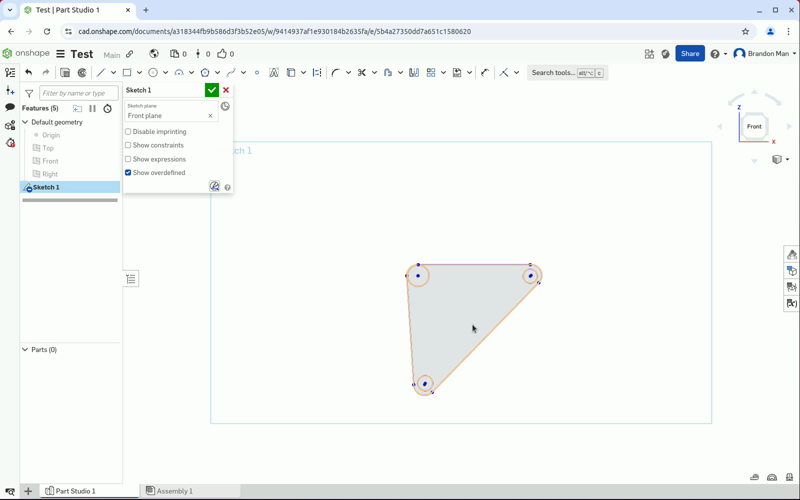
click(472, 324)
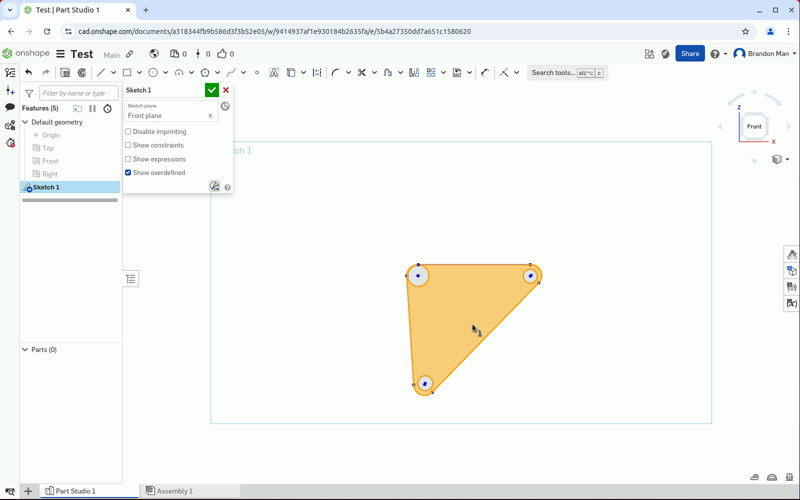
mouse_move(73, 352)
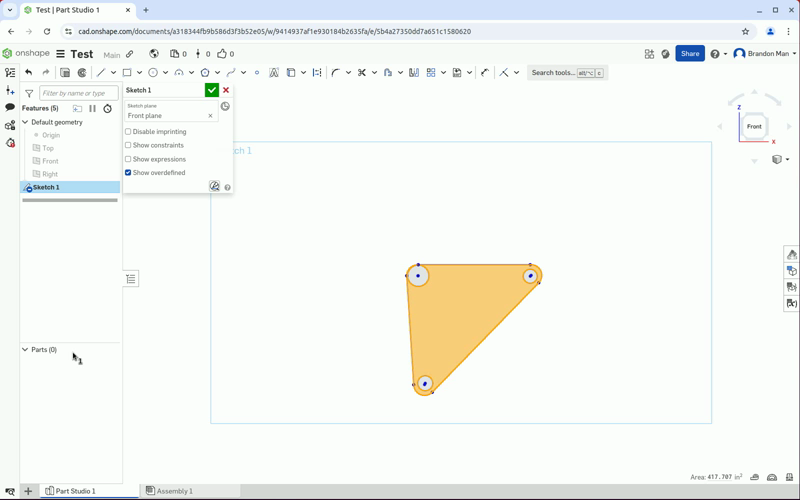
key(shift+y)
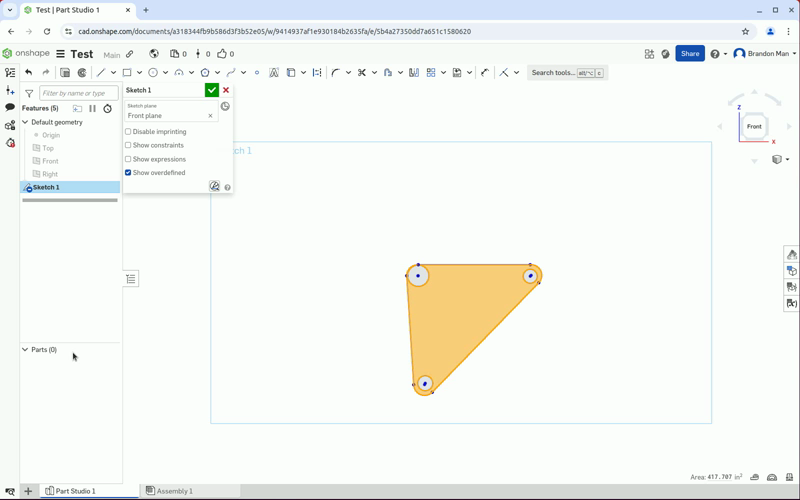
key(shift+e)
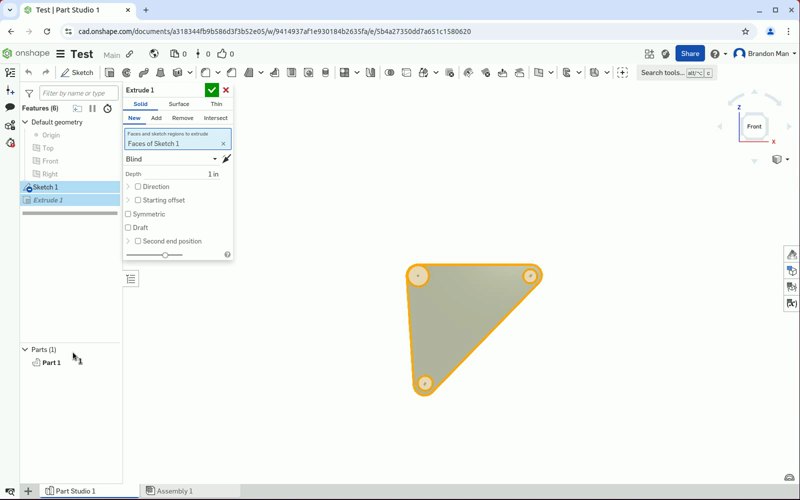
mouse_move(143, 106)
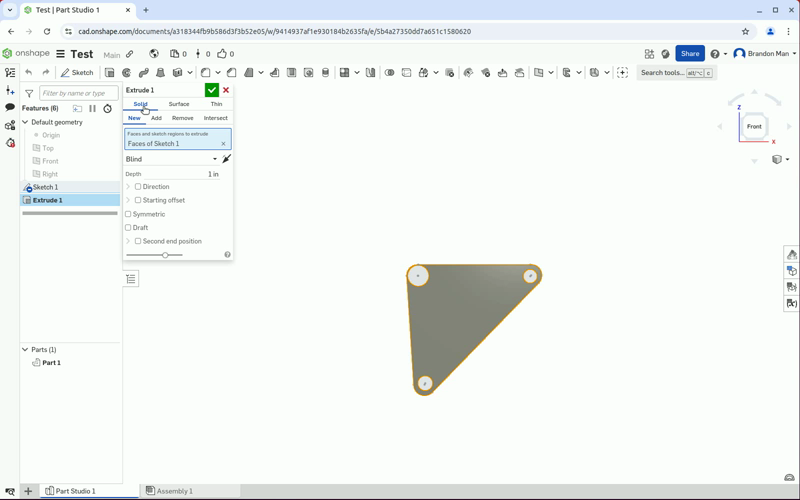
click(143, 106)
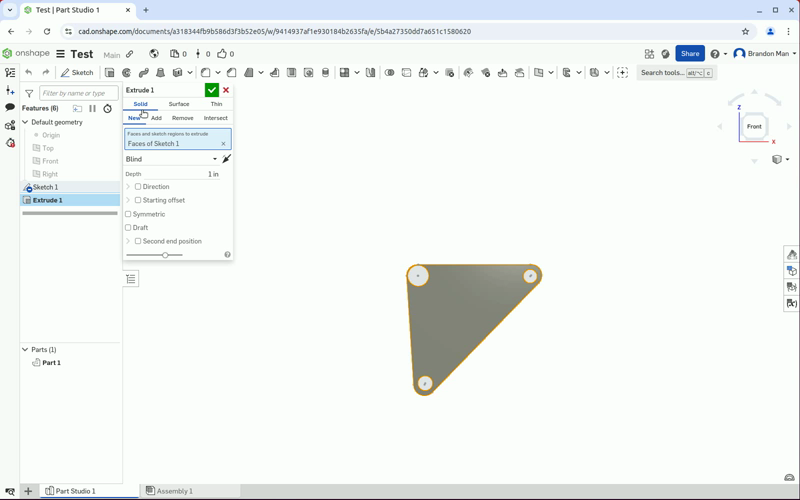
mouse_move(137, 120)
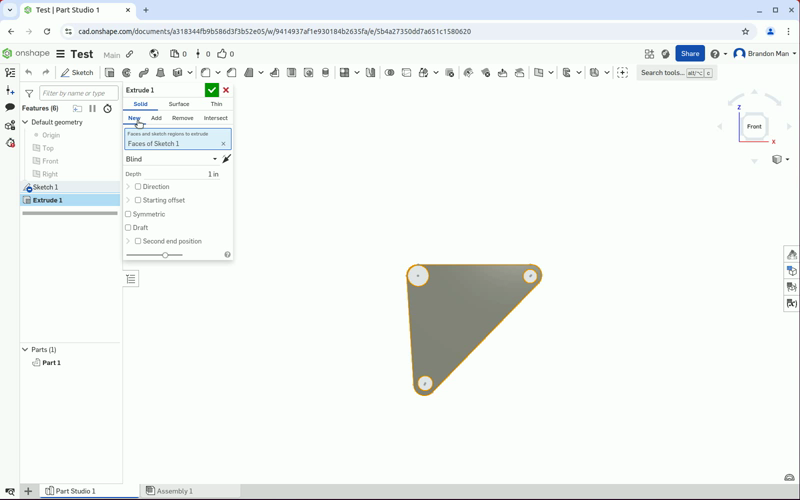
click(137, 120)
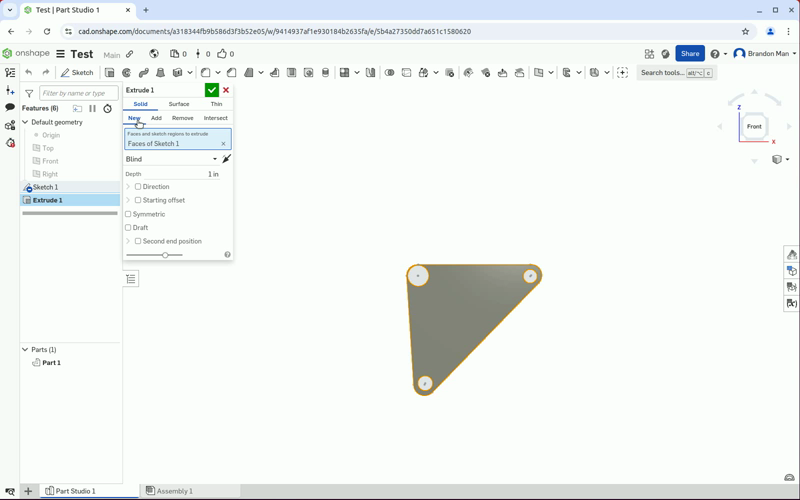
key(tab, 4)
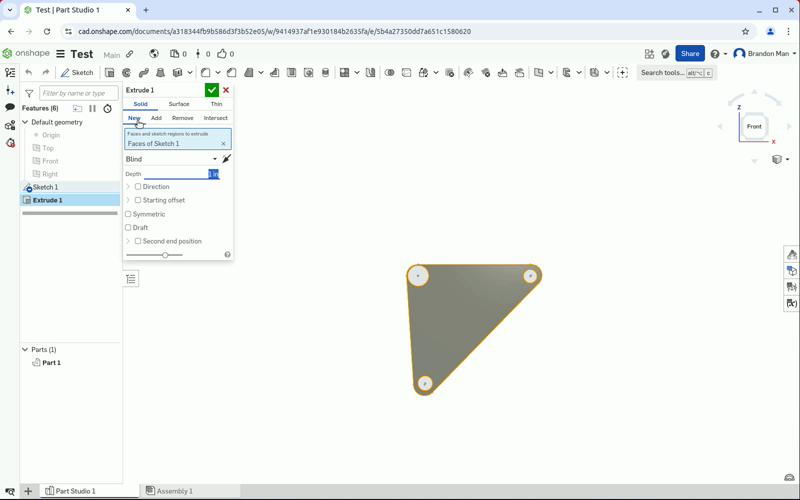
text(2.889)
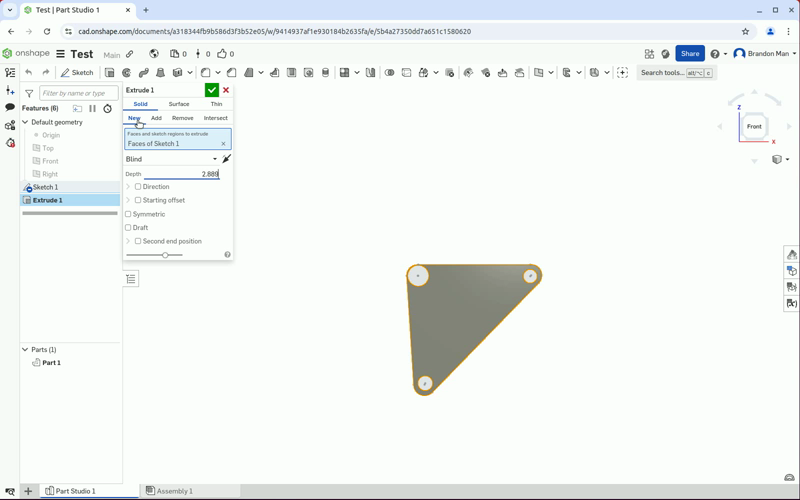
key(enter)
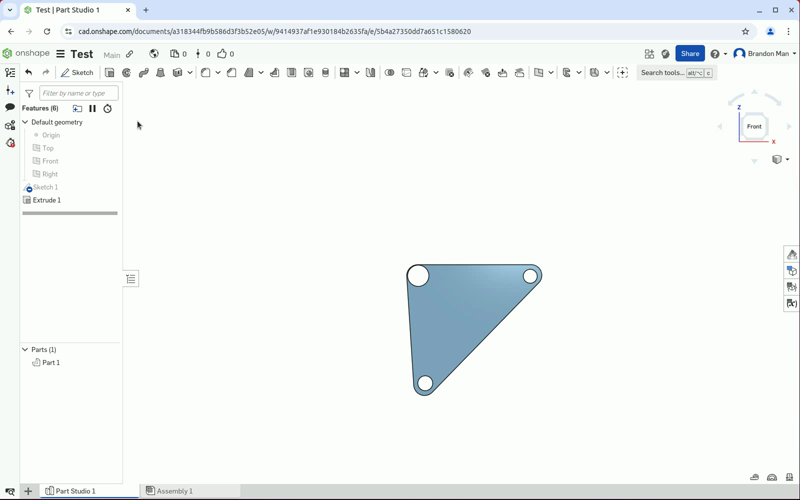
key(shift+h)
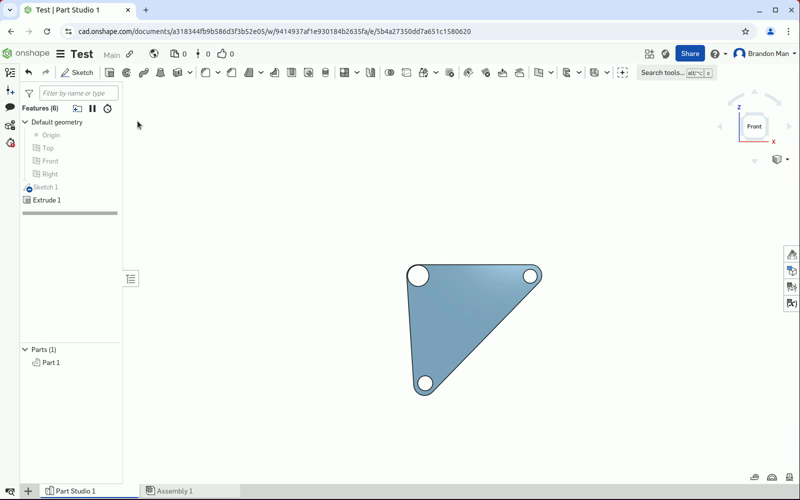
key(shift+h)
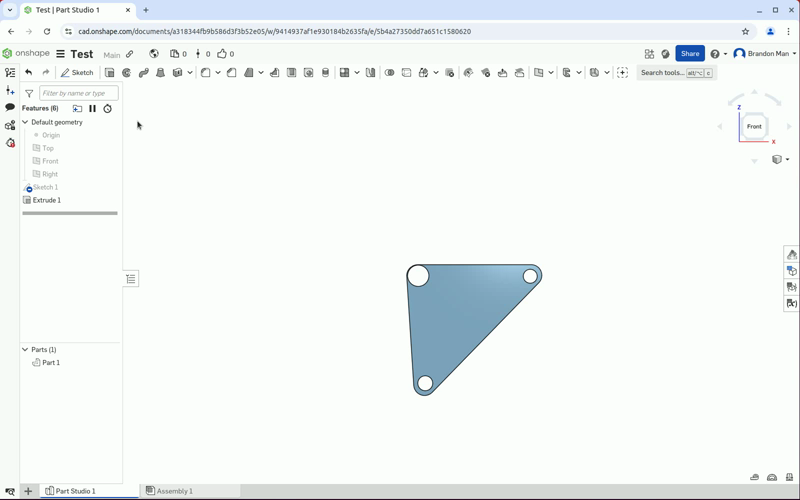
mouse_move(73, 189)
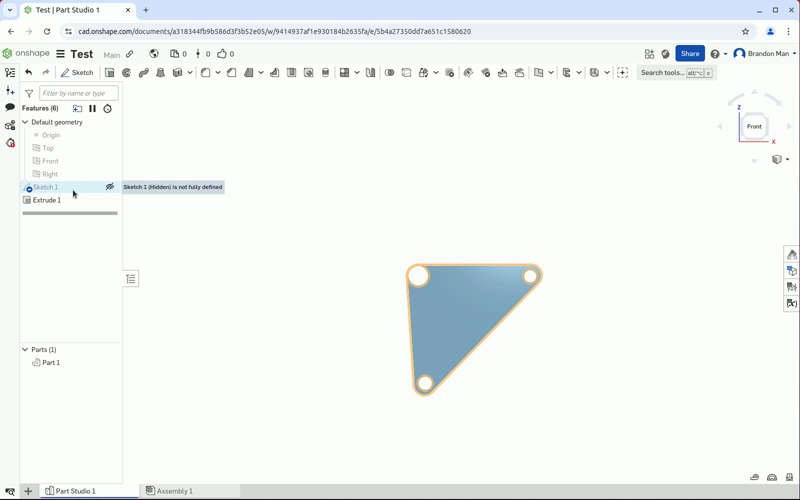
click(73, 189)
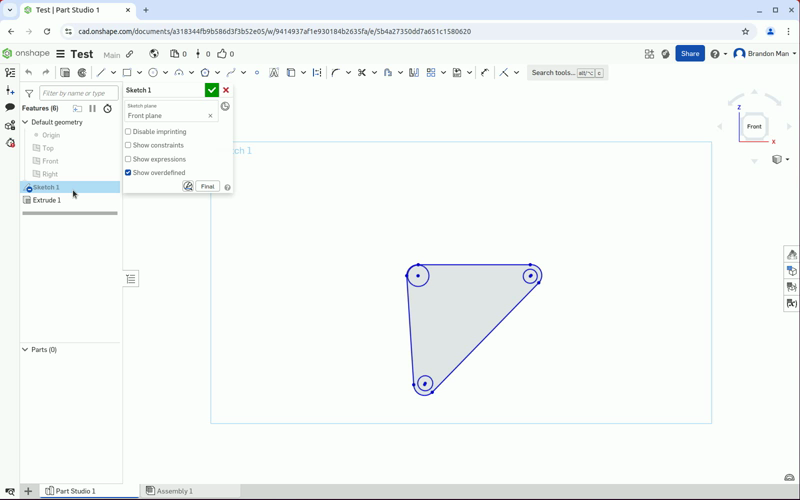
mouse_move(229, 92)
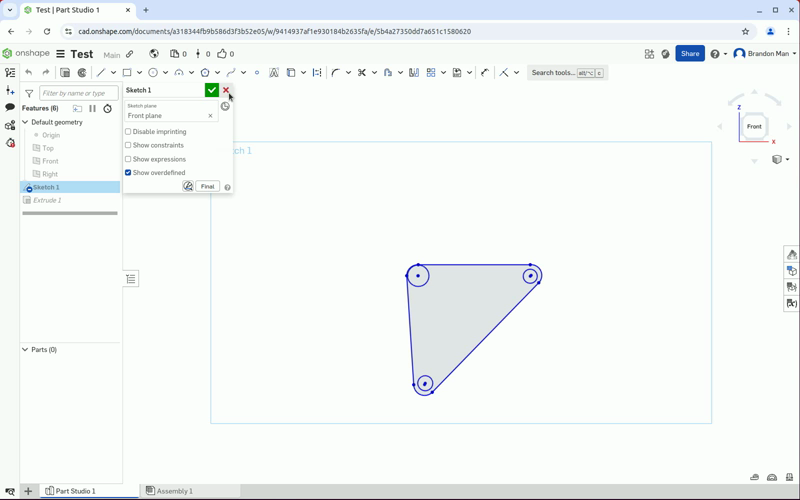
click(229, 92)
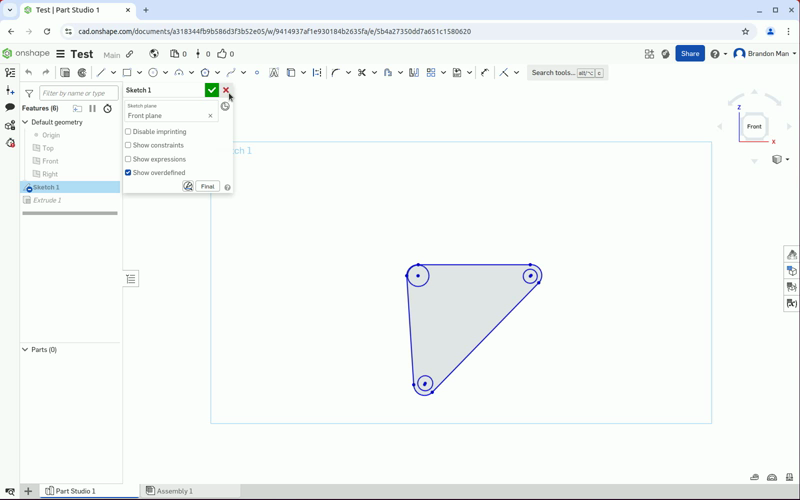
key(shift+s)
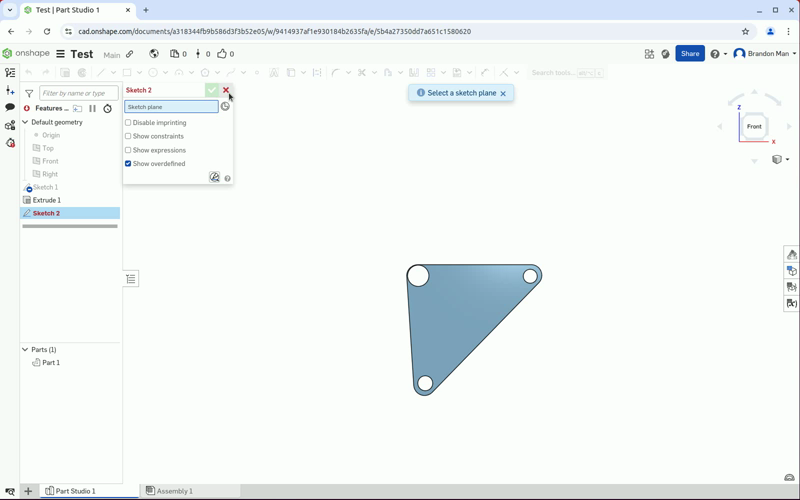
mouse_move(73, 163)
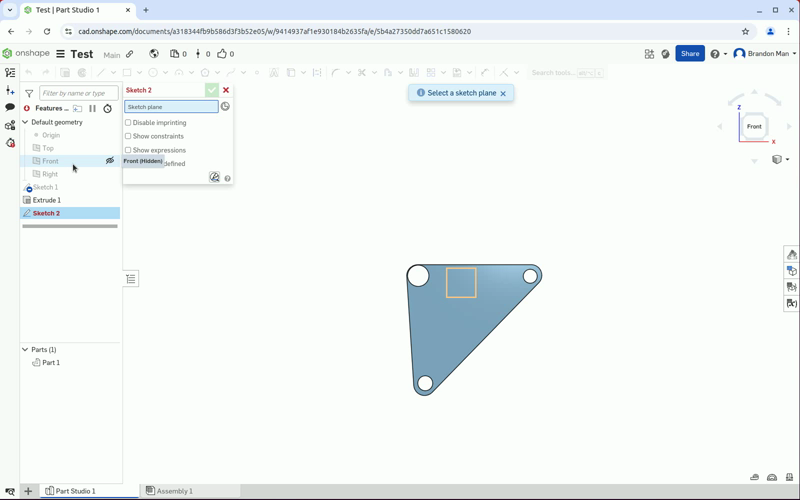
click(73, 163)
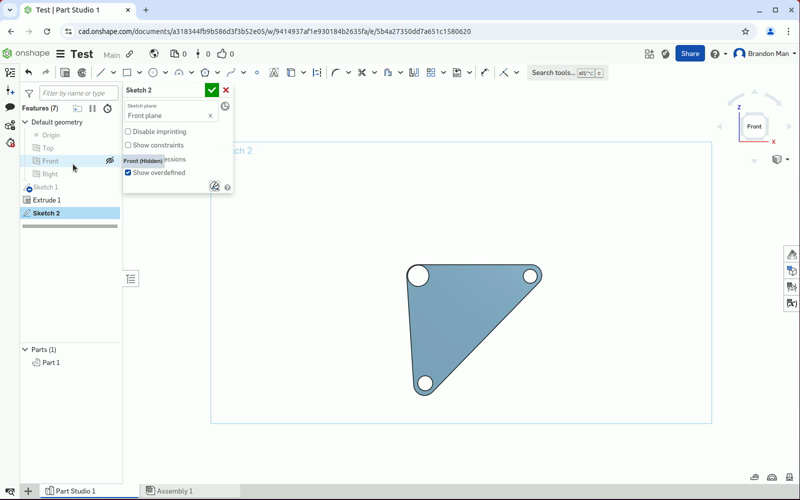
mouse_move(73, 352)
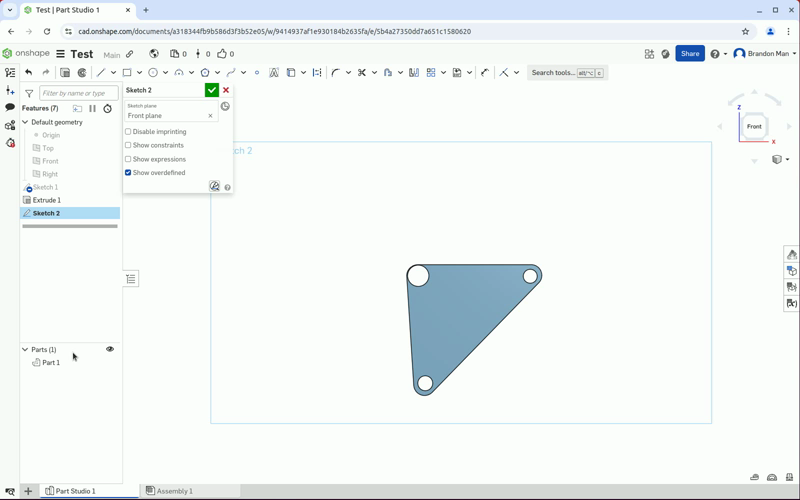
key(y)
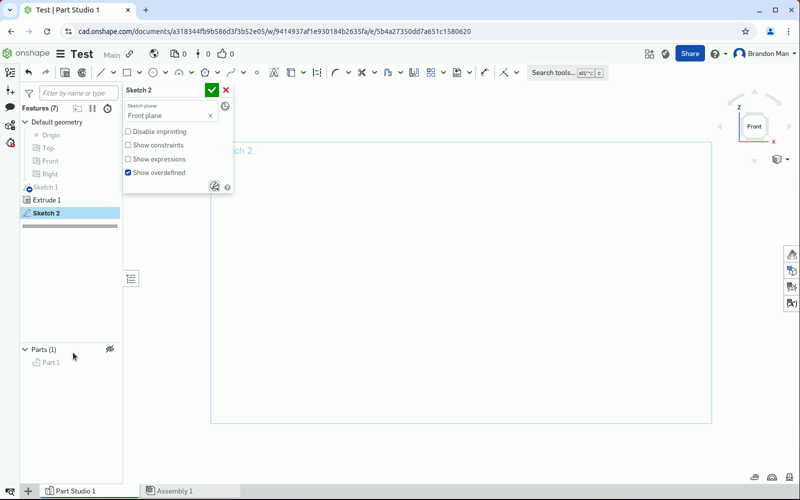
key(c)
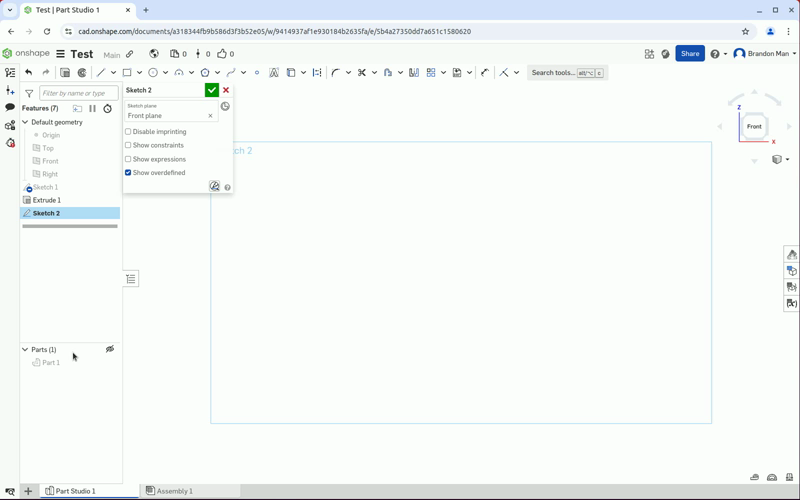
key_down(shift)
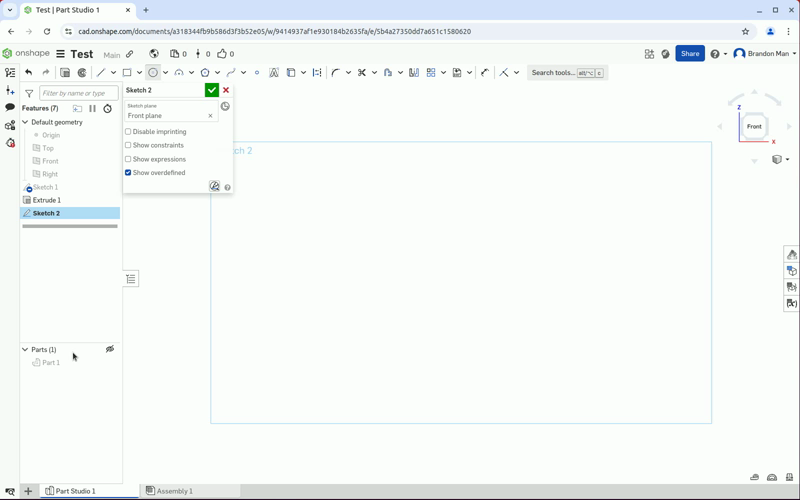
mouse_move(418, 275)
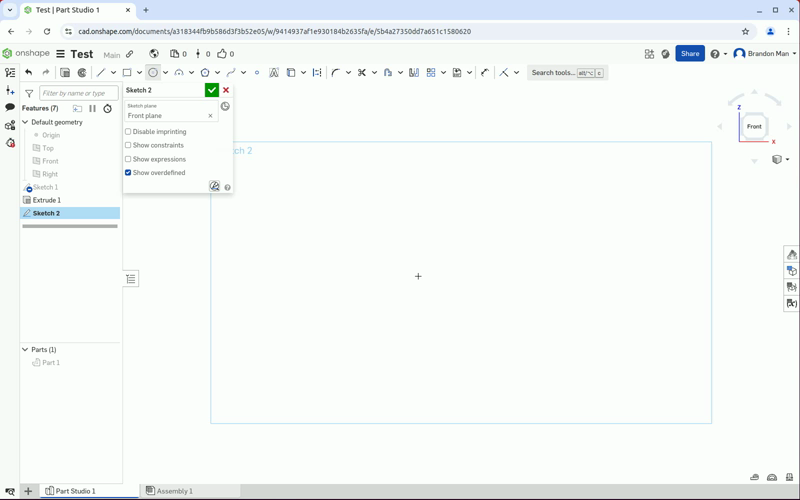
click(418, 275)
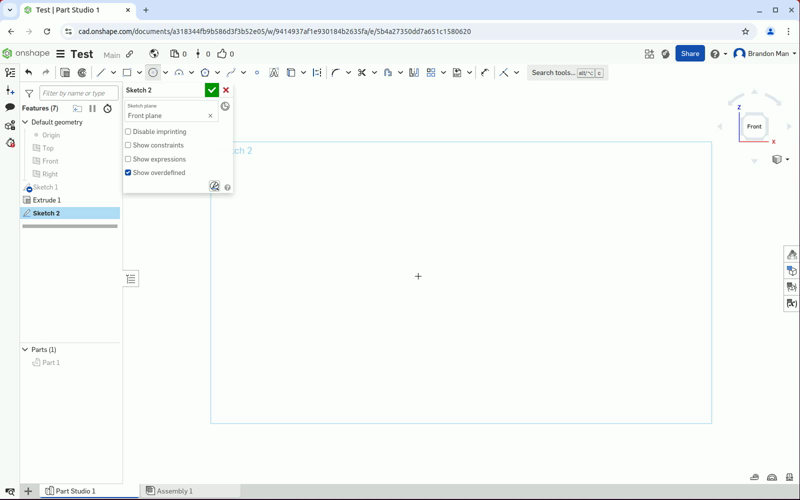
key_up(shift)
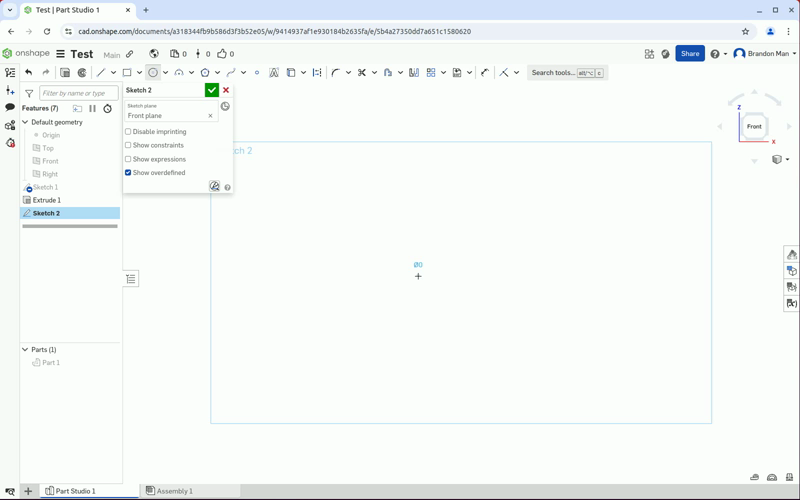
mouse_move(421, 275)
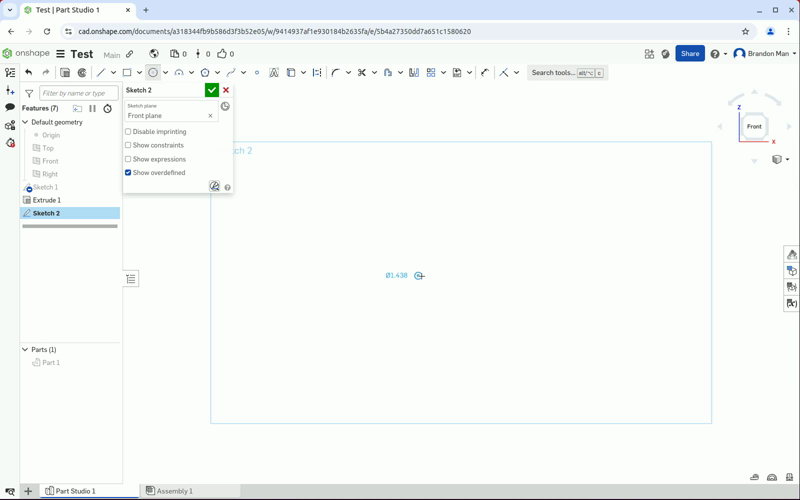
click(421, 275)
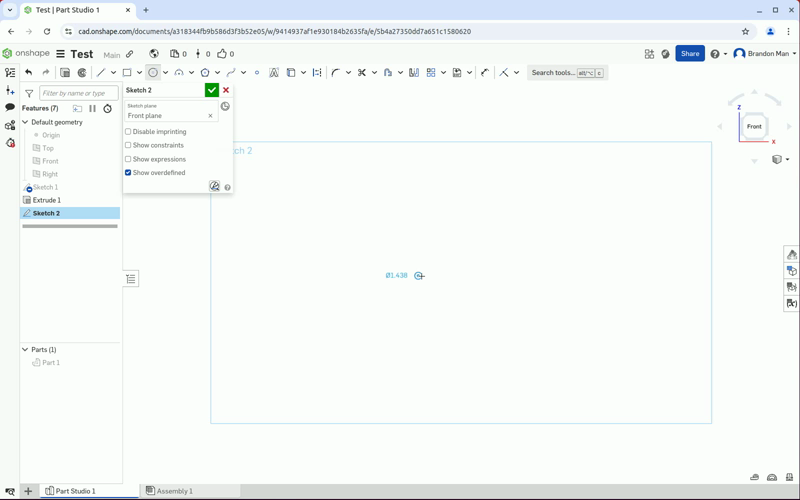
key(esc)
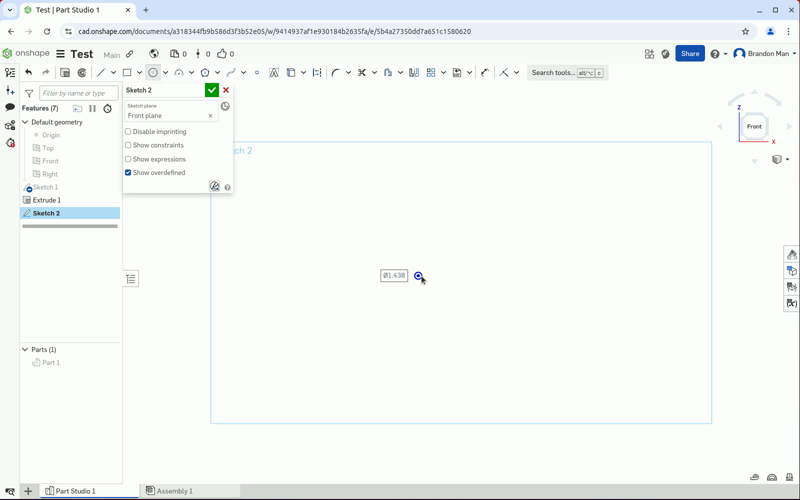
mouse_move(416, 278)
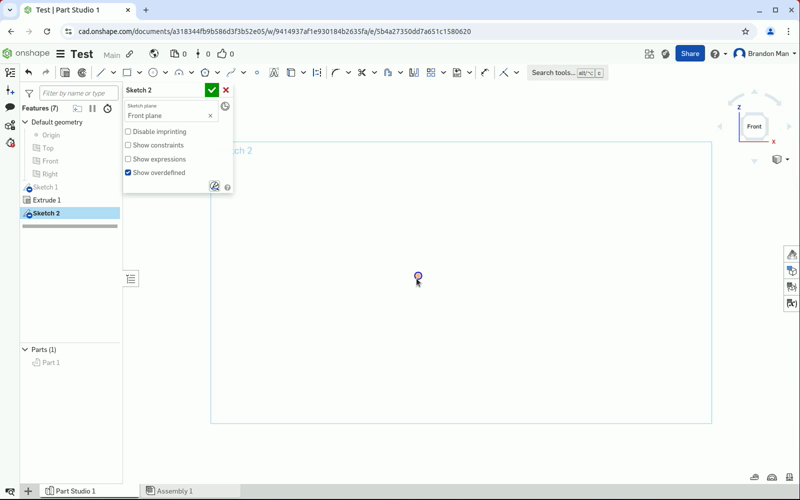
scroll(6)
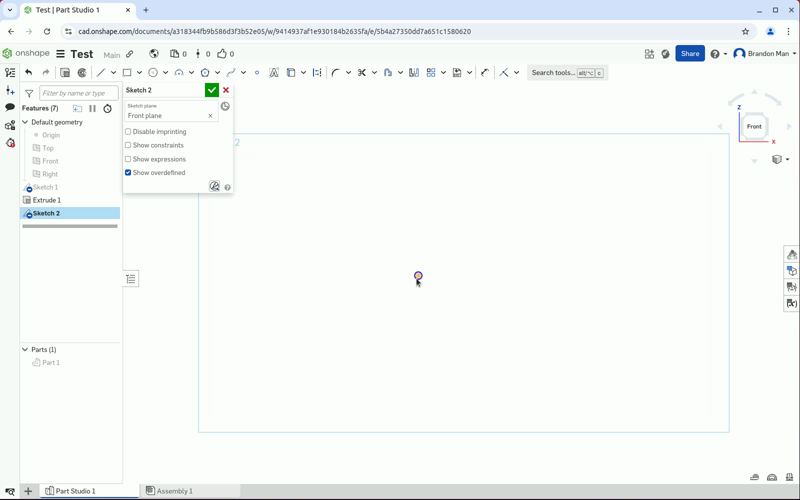
scroll(6)
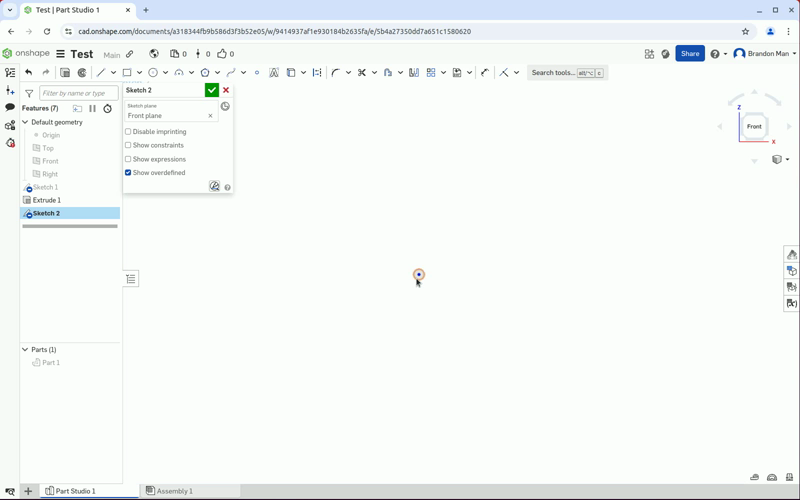
scroll(6)
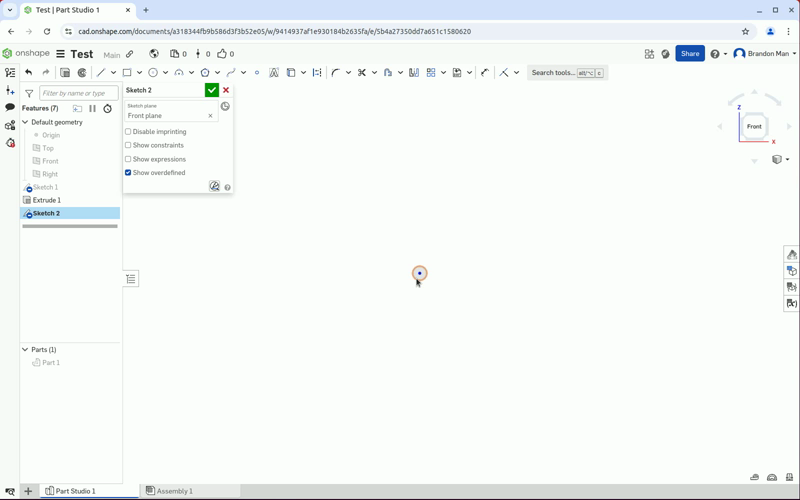
scroll(6)
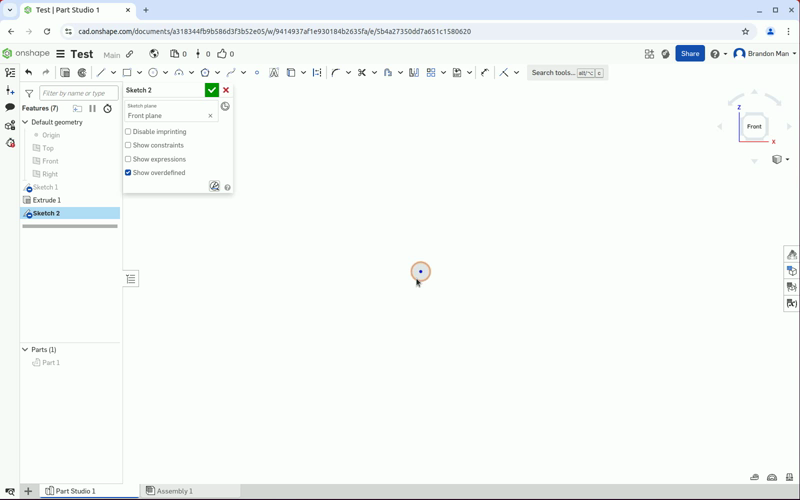
scroll(6)
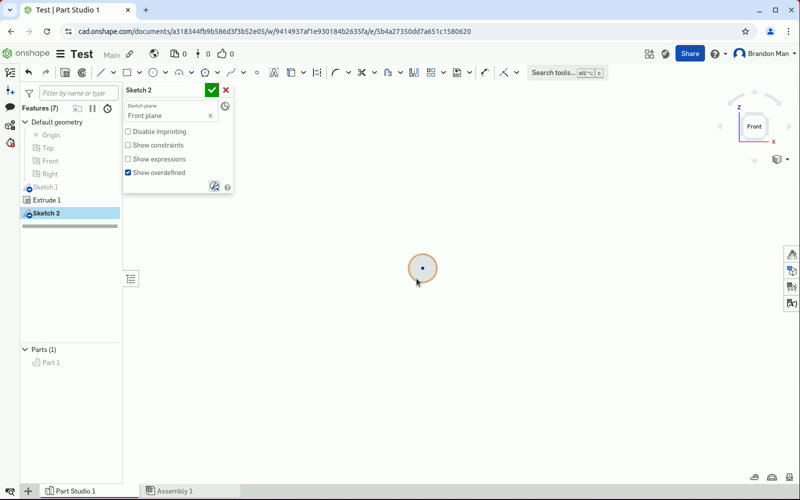
scroll(6)
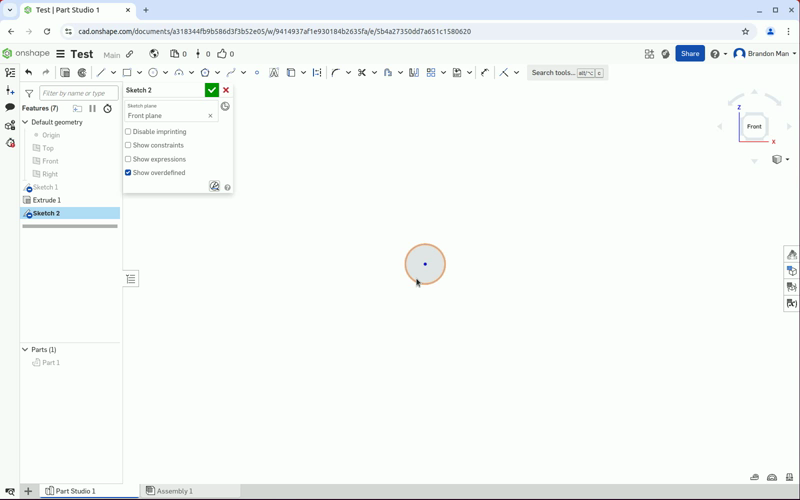
scroll(6)
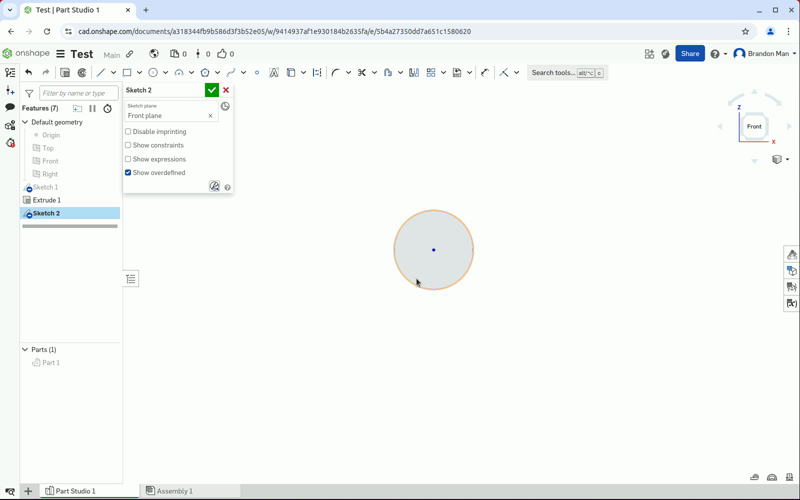
click(416, 278)
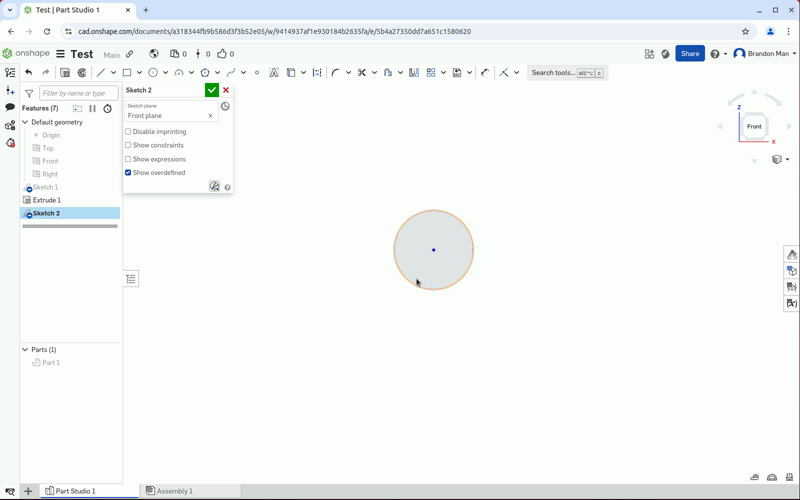
scroll(-6)
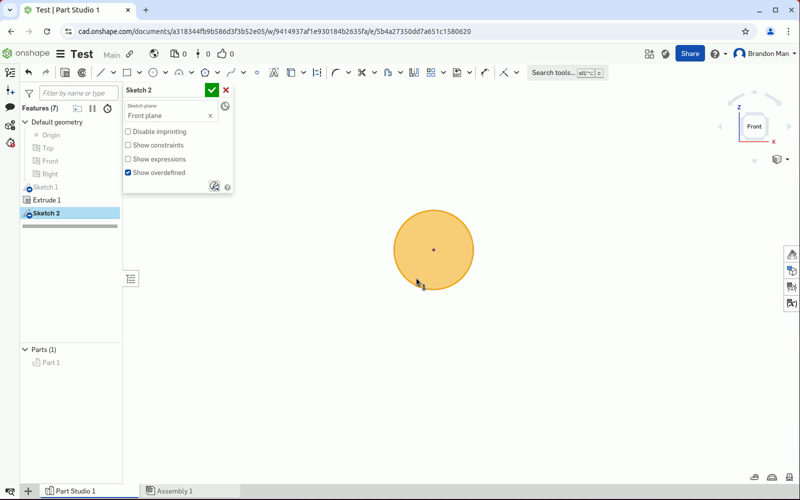
scroll(-6)
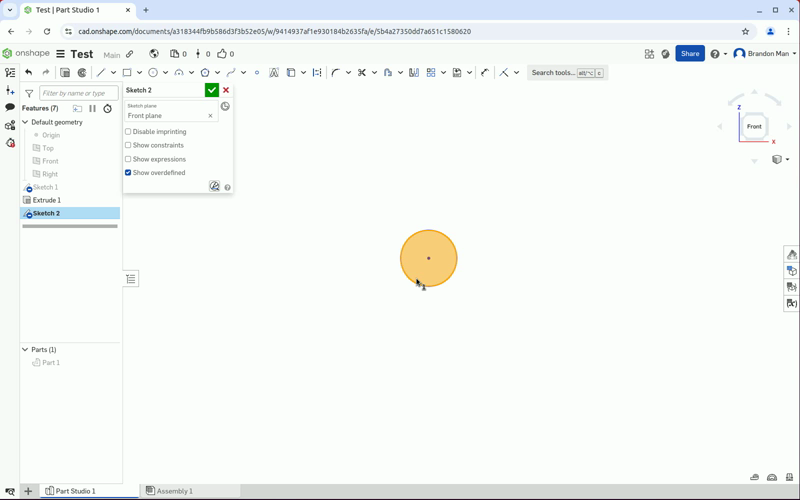
scroll(-6)
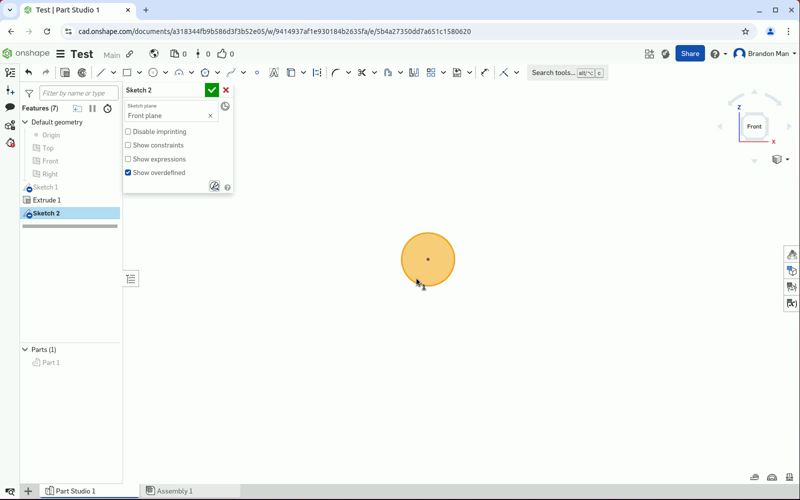
scroll(-6)
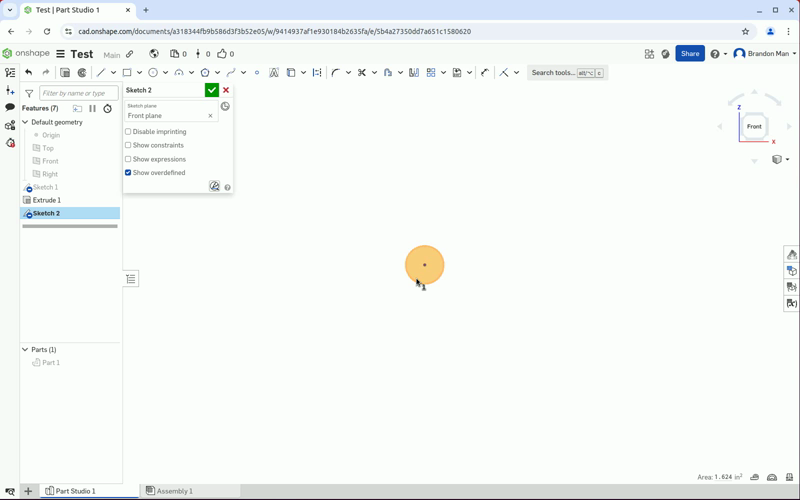
scroll(-6)
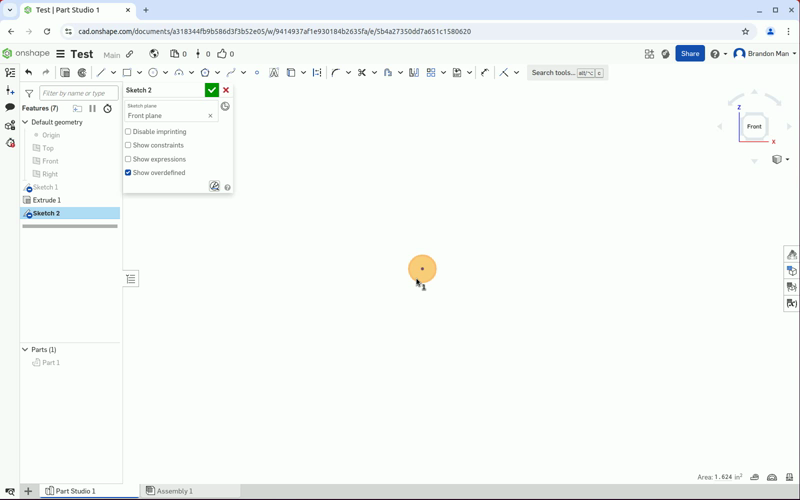
scroll(-6)
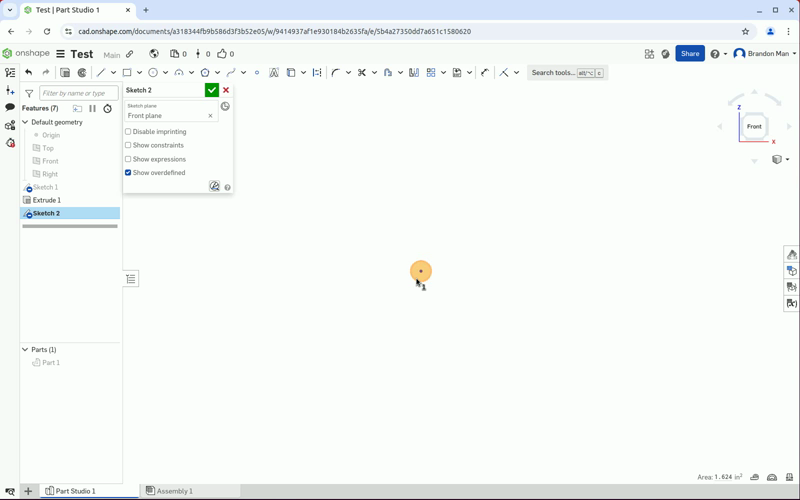
scroll(-6)
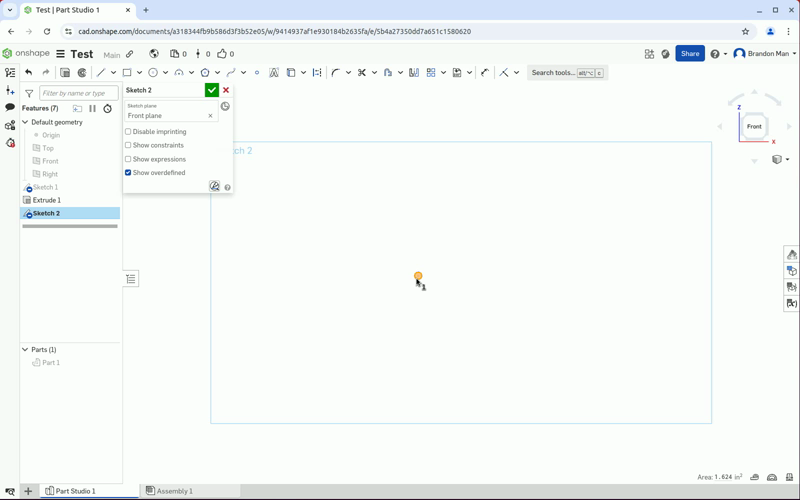
mouse_move(73, 352)
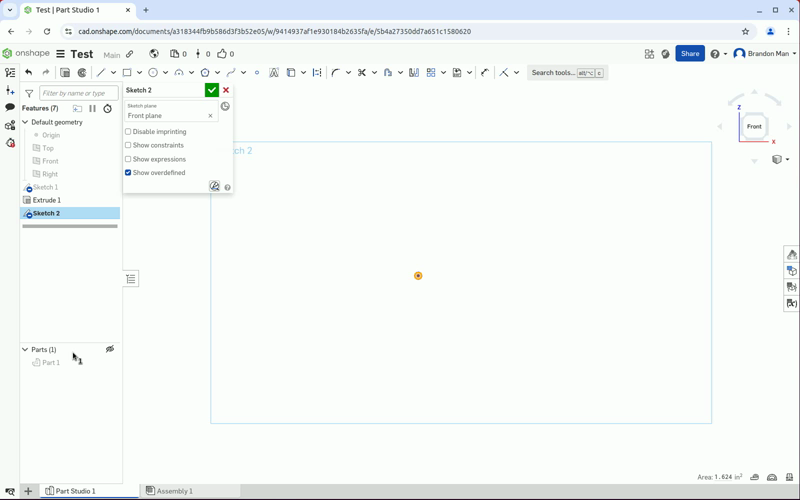
key(shift+y)
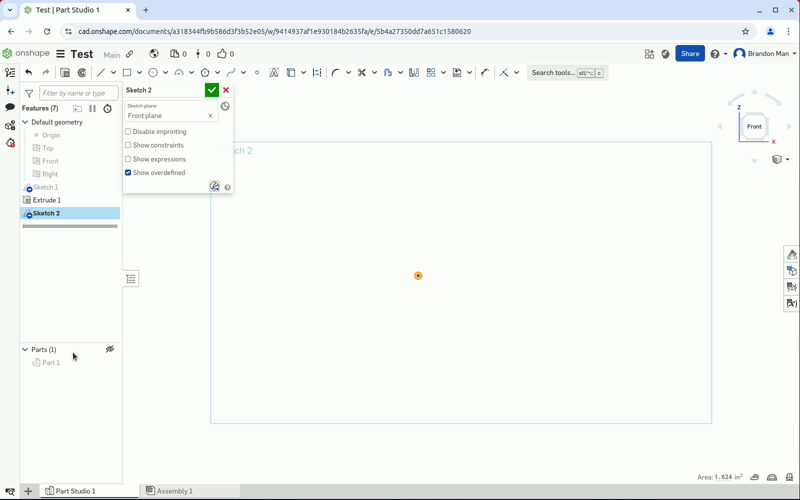
key(shift+e)
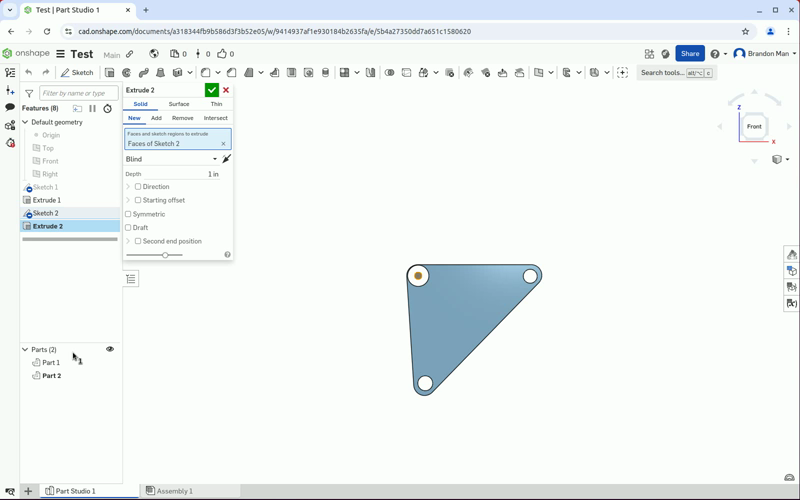
mouse_move(143, 106)
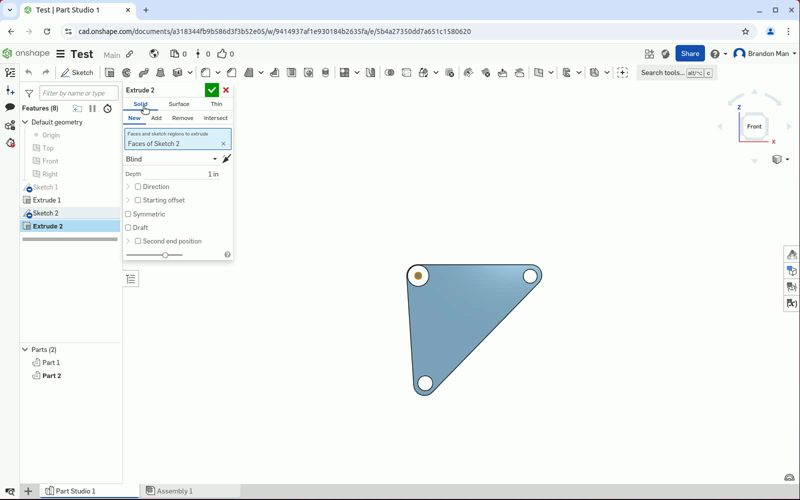
click(143, 106)
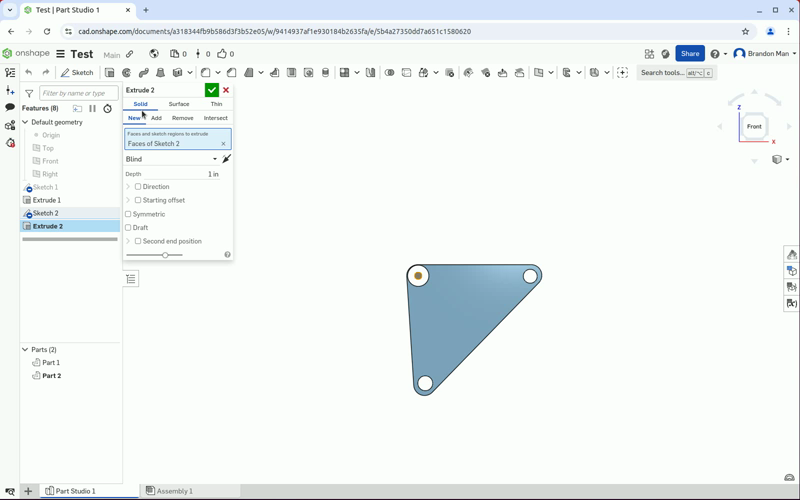
mouse_move(137, 120)
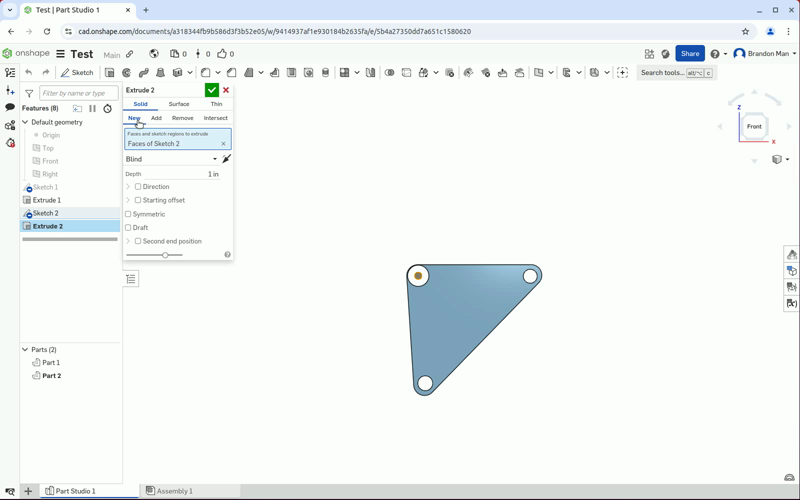
click(137, 120)
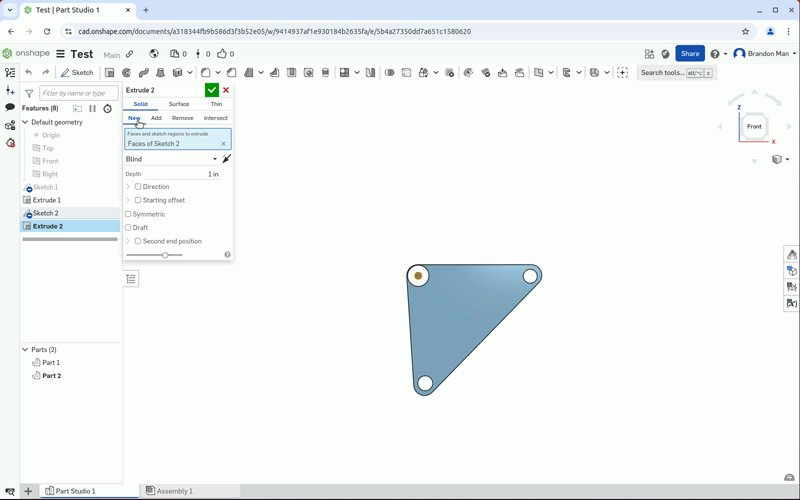
key(tab, 4)
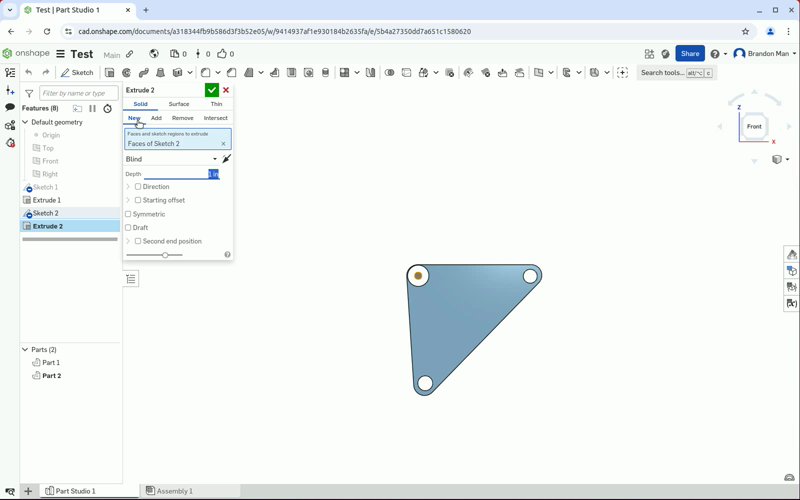
text(2.889)
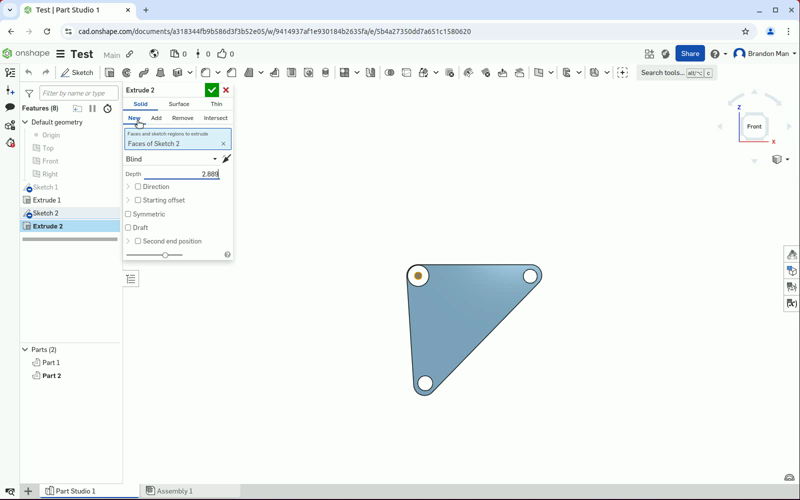
key(enter)
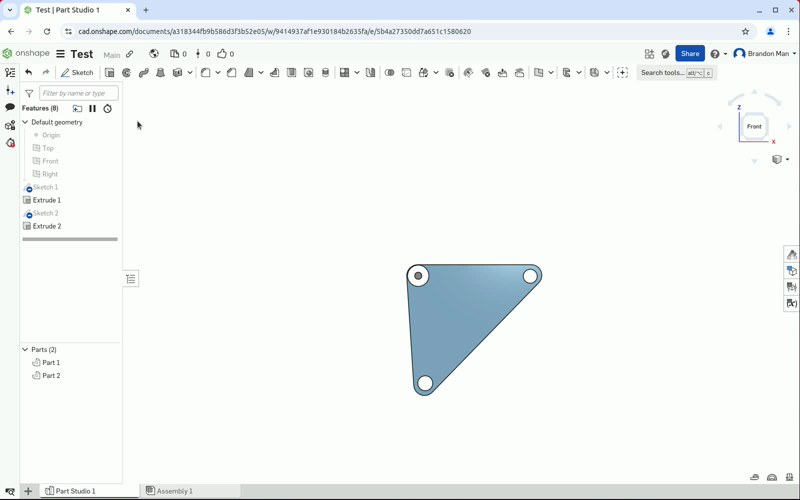
key(shift+h)
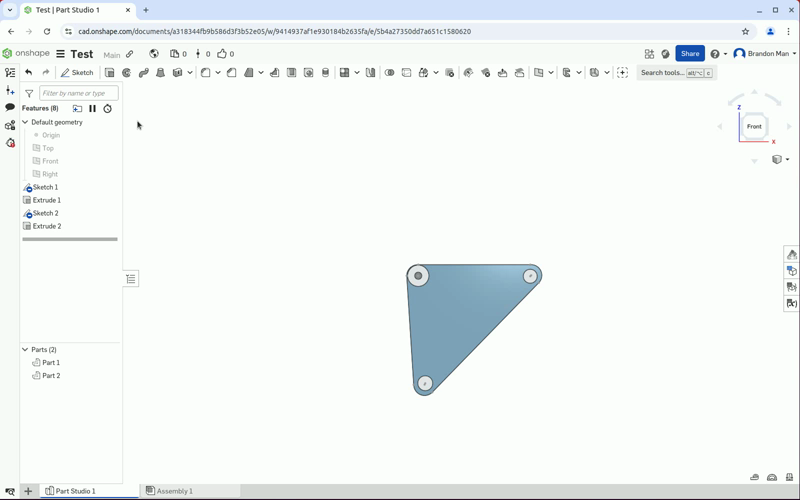
key(shift+h)
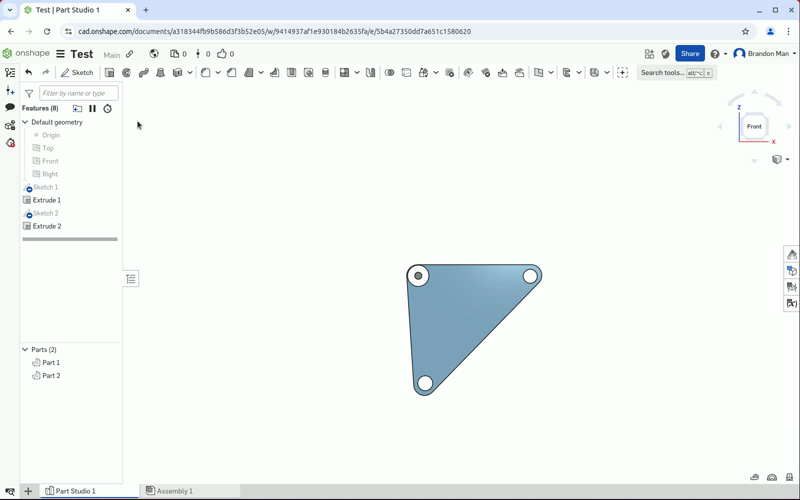
mouse_move(73, 189)
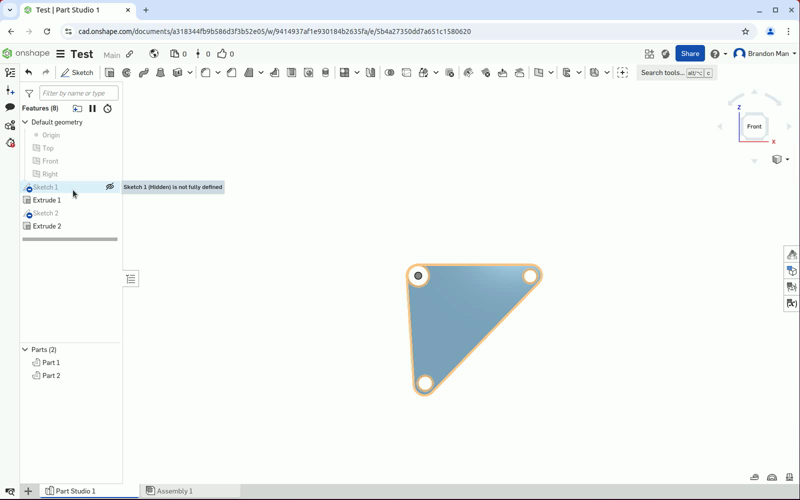
click(73, 189)
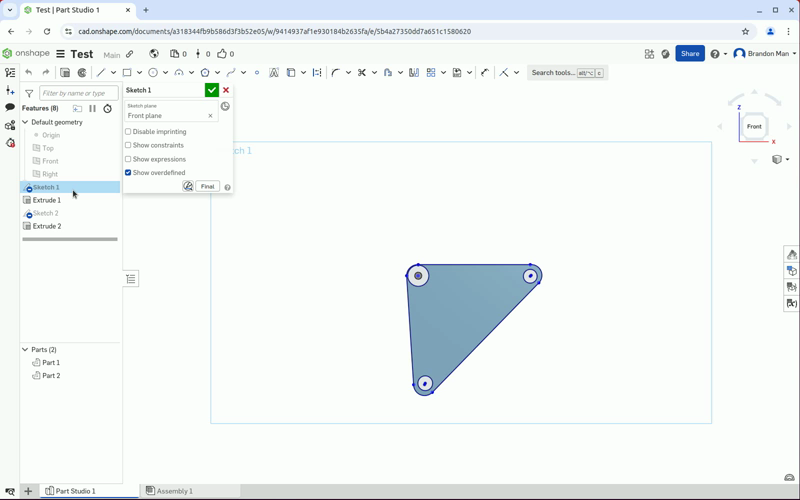
mouse_move(229, 92)
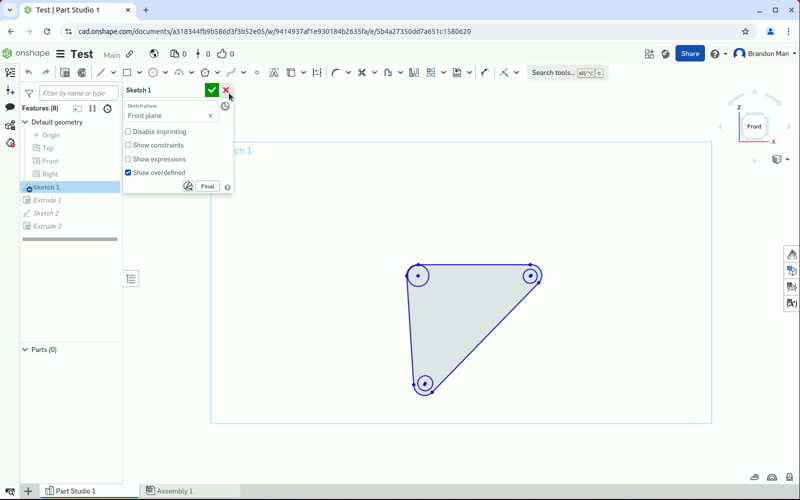
click(229, 92)
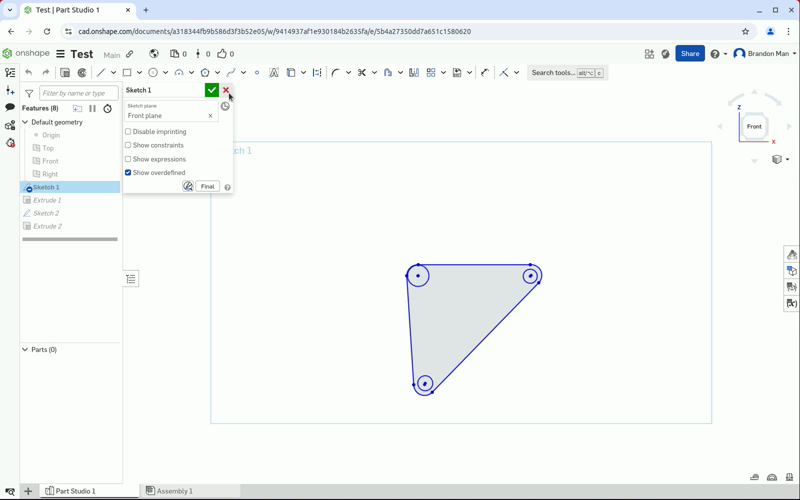
key(shift+s)
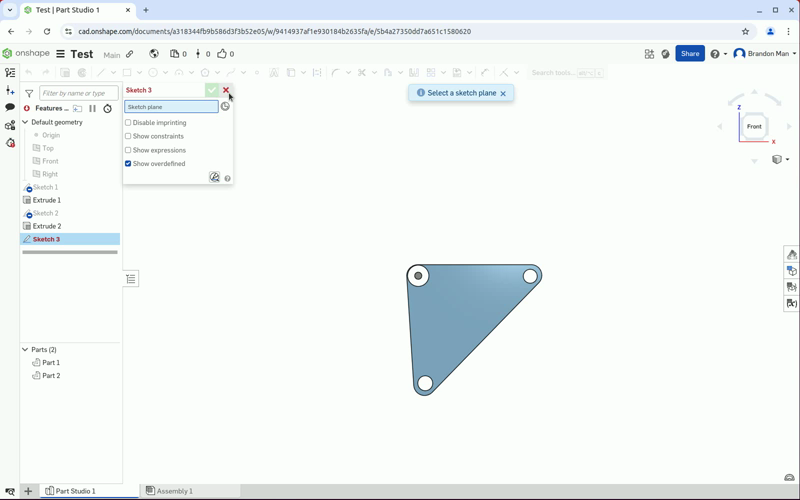
mouse_move(73, 163)
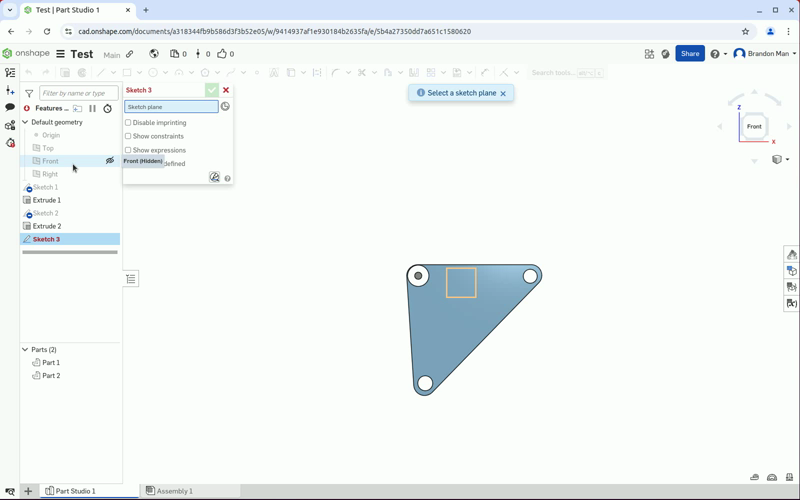
click(73, 163)
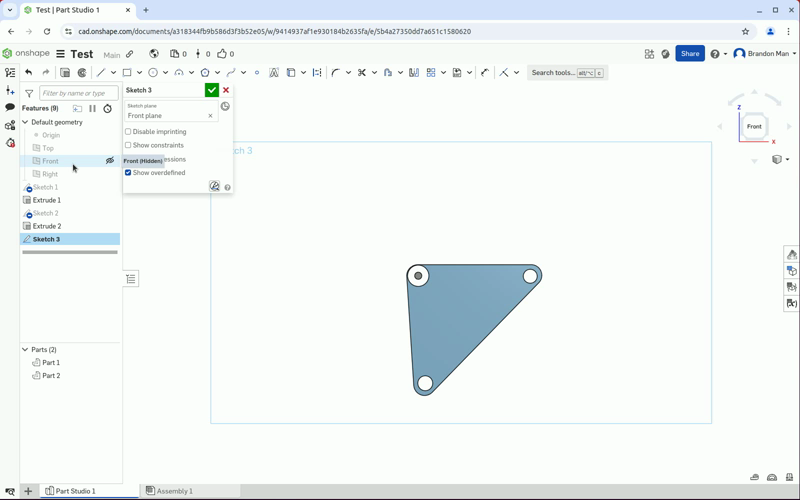
mouse_move(73, 352)
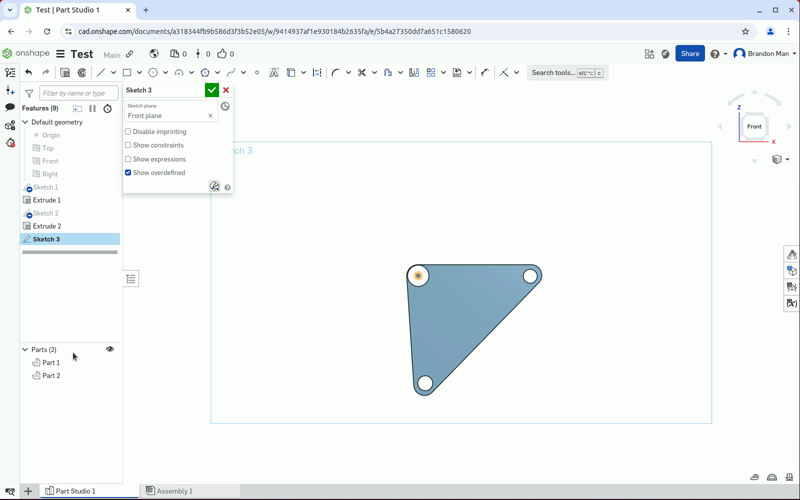
key(y)
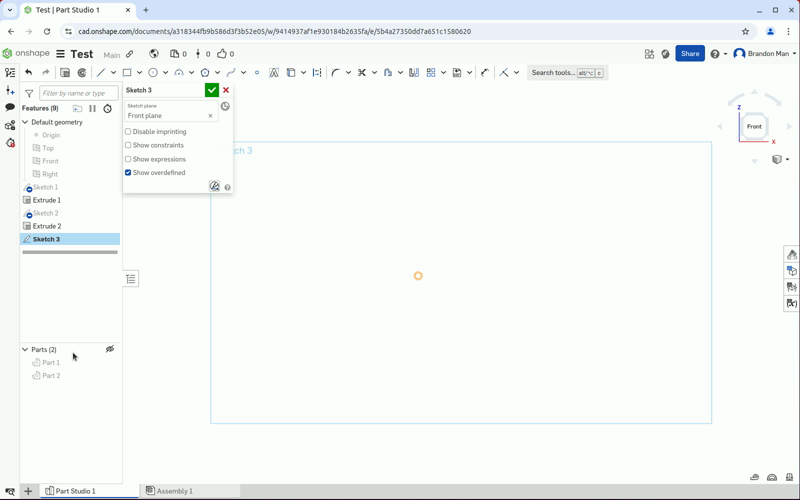
key(c)
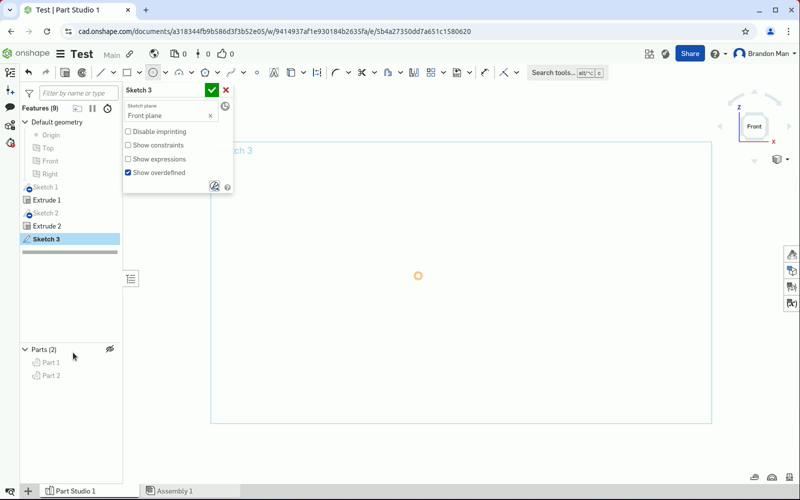
key_down(shift)
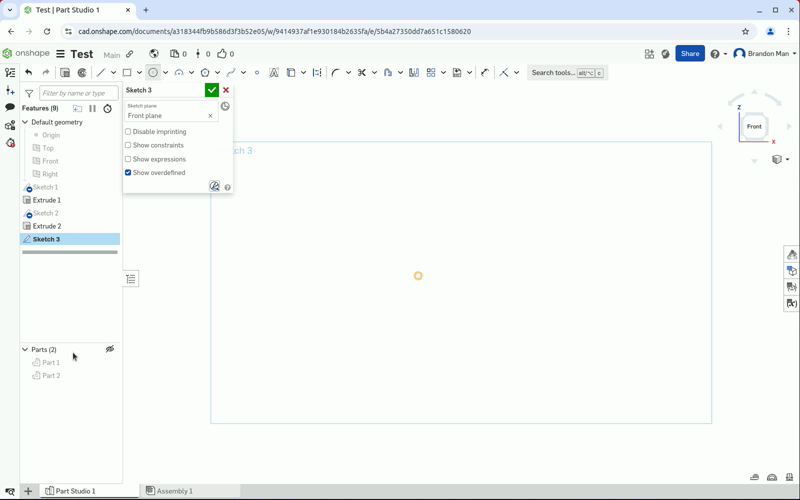
mouse_move(532, 275)
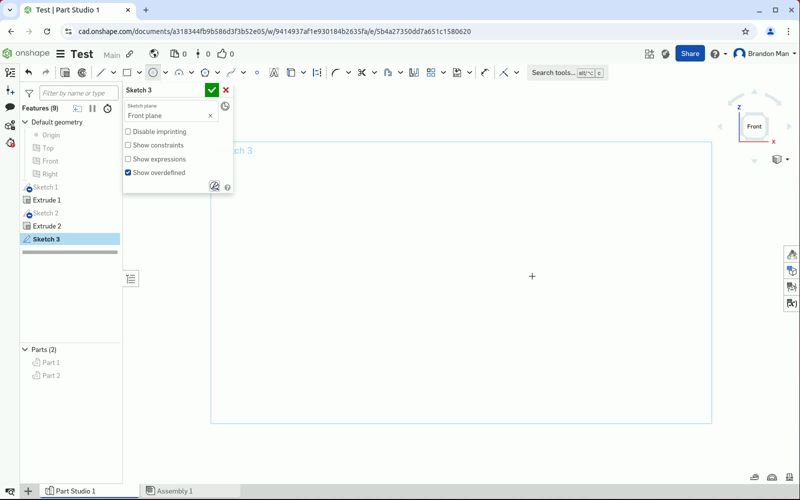
click(532, 275)
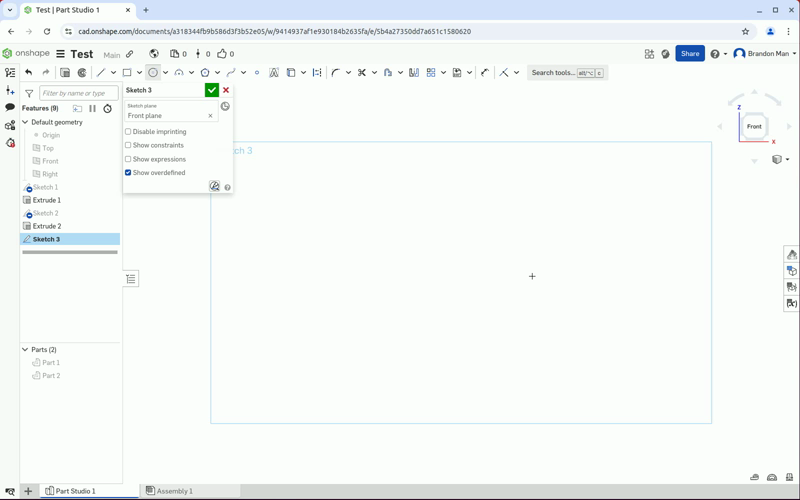
key_up(shift)
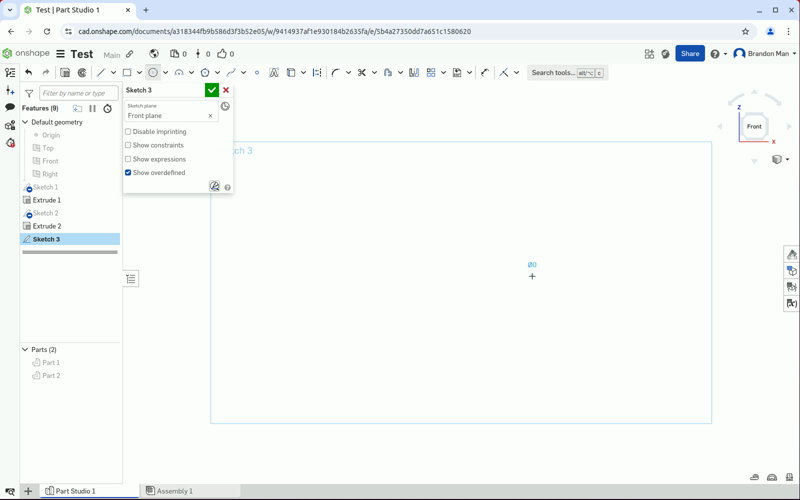
mouse_move(535, 275)
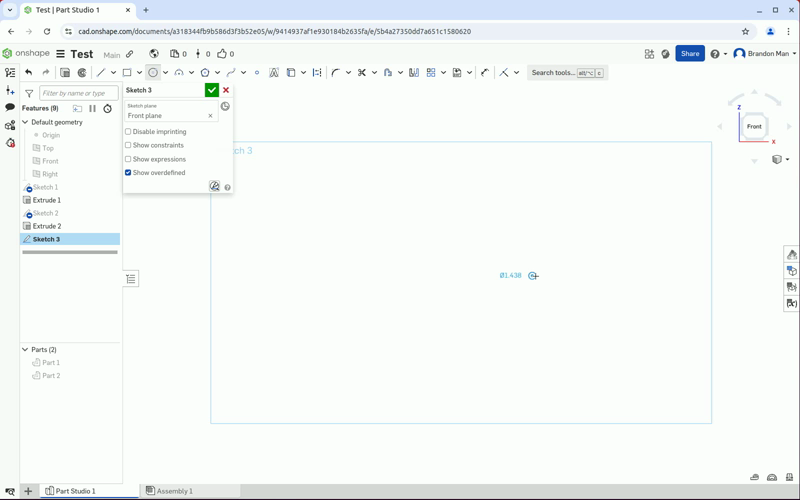
click(535, 275)
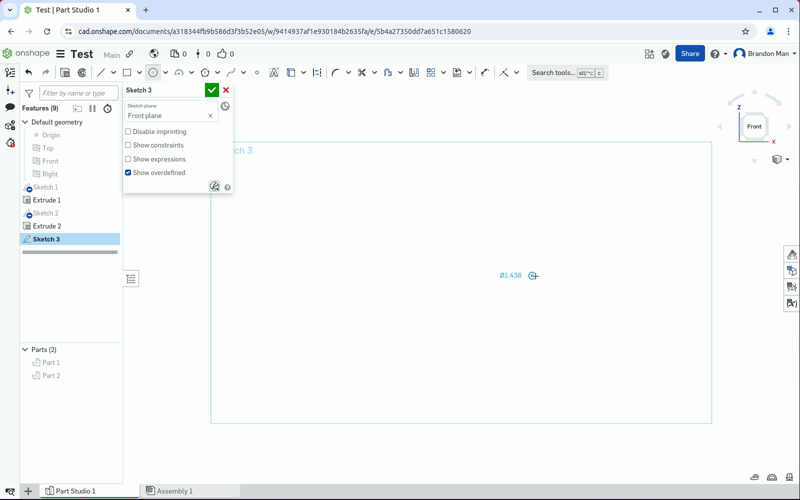
key(esc)
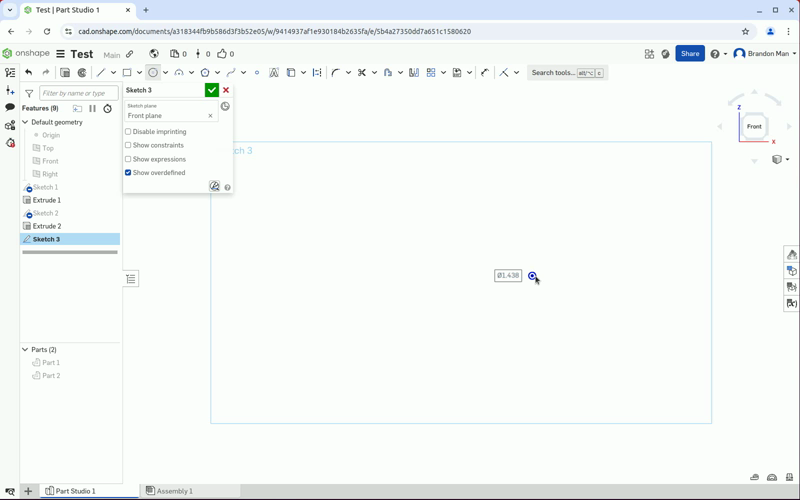
mouse_move(530, 277)
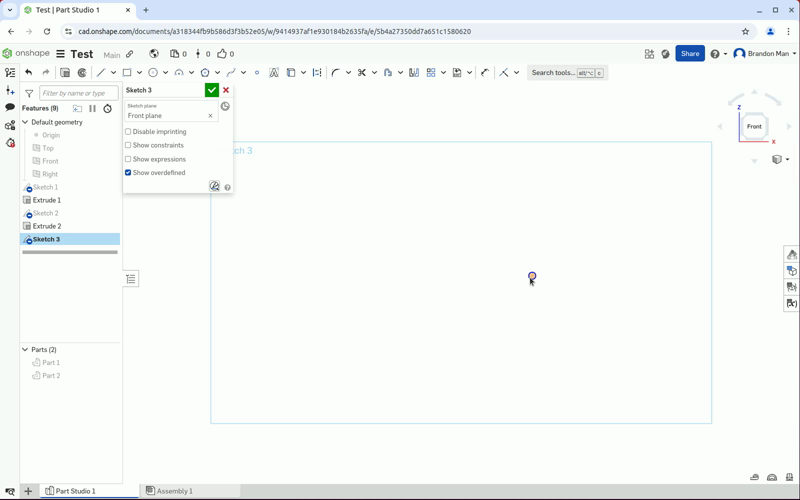
scroll(6)
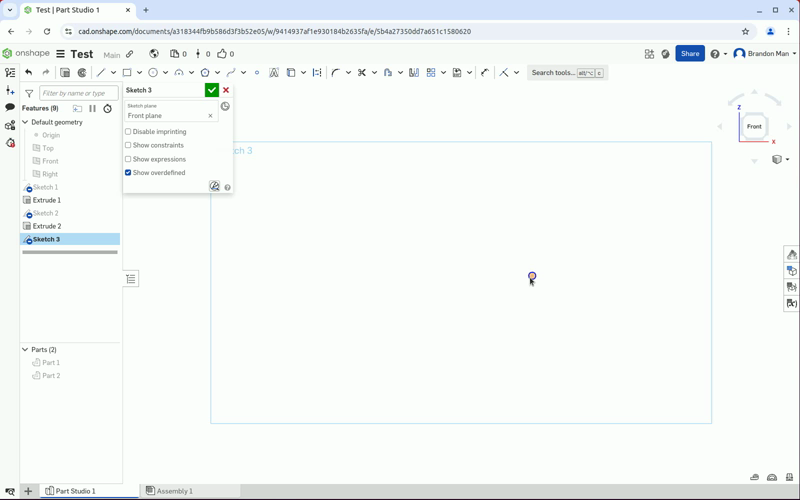
scroll(6)
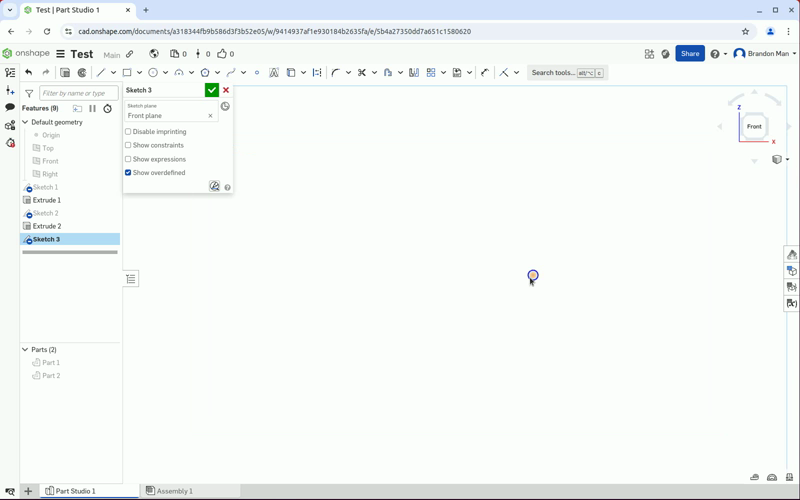
scroll(6)
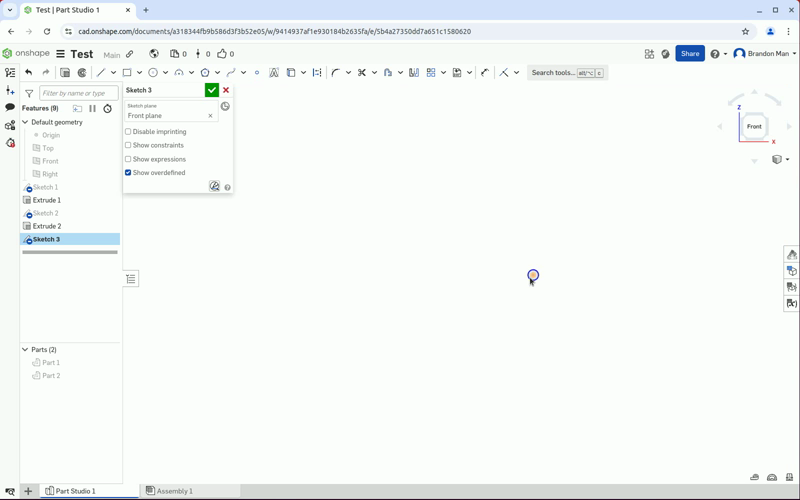
scroll(6)
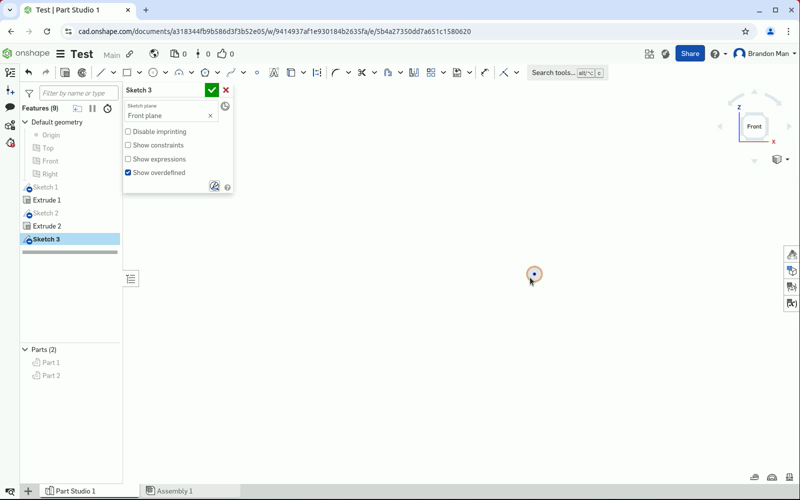
scroll(6)
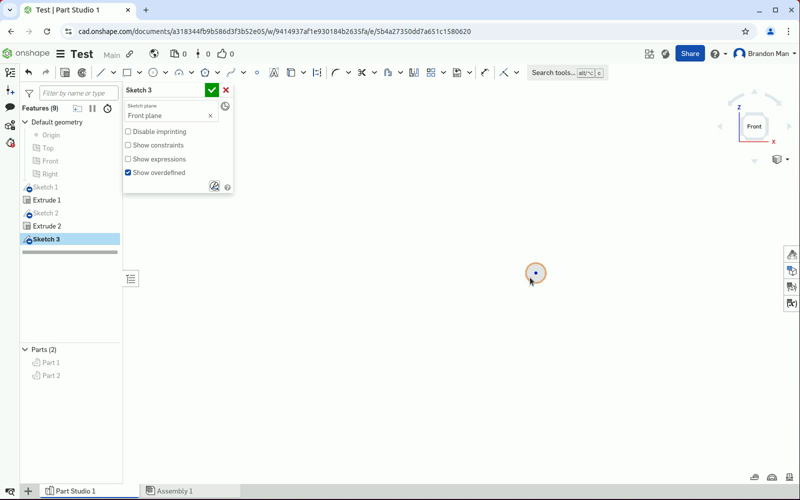
scroll(6)
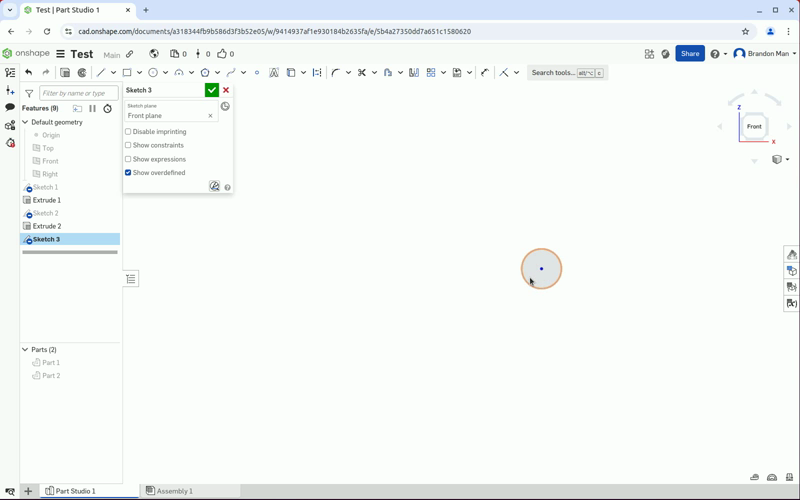
scroll(6)
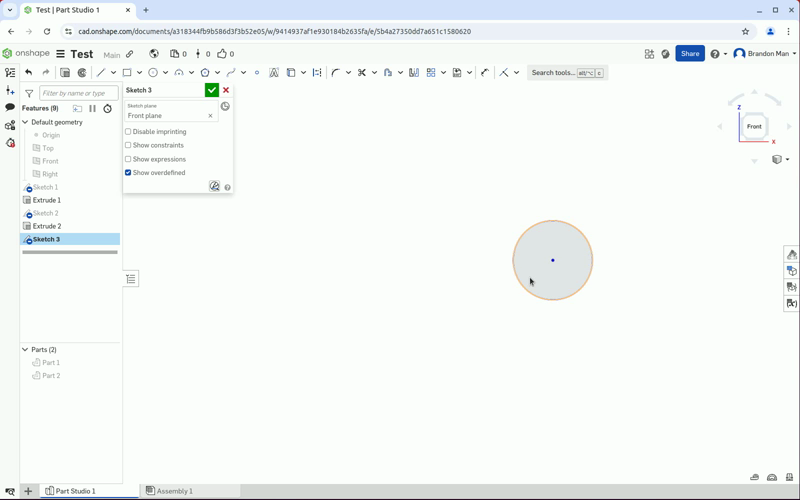
click(530, 277)
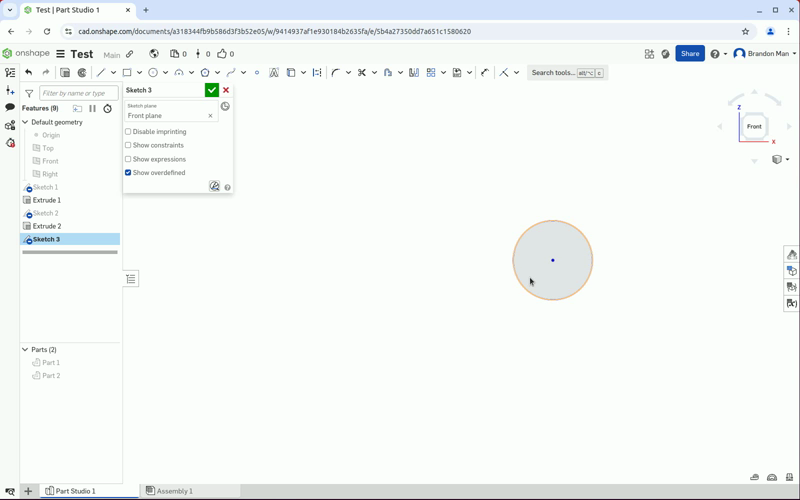
scroll(-6)
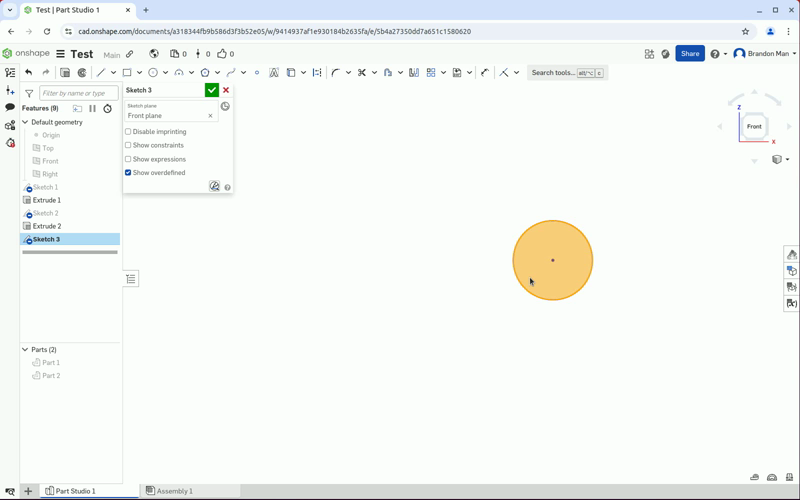
scroll(-6)
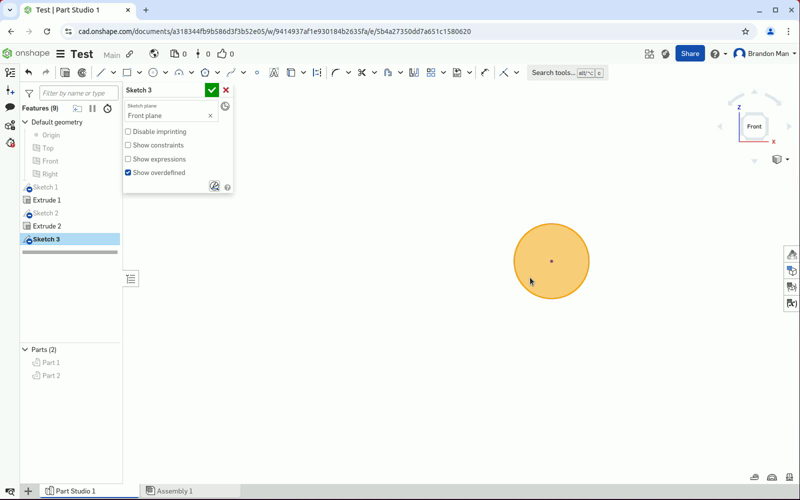
scroll(-6)
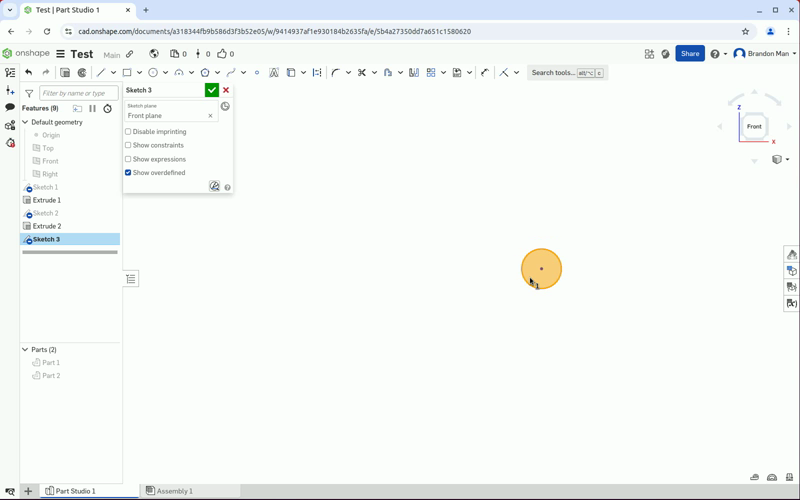
scroll(-6)
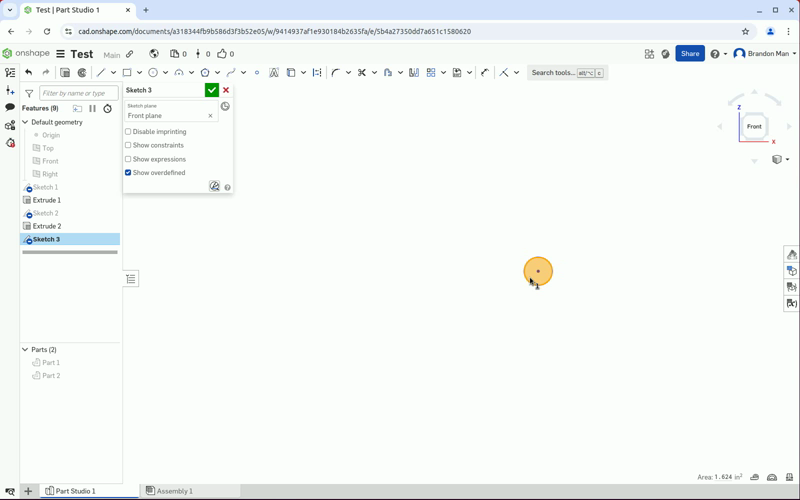
scroll(-6)
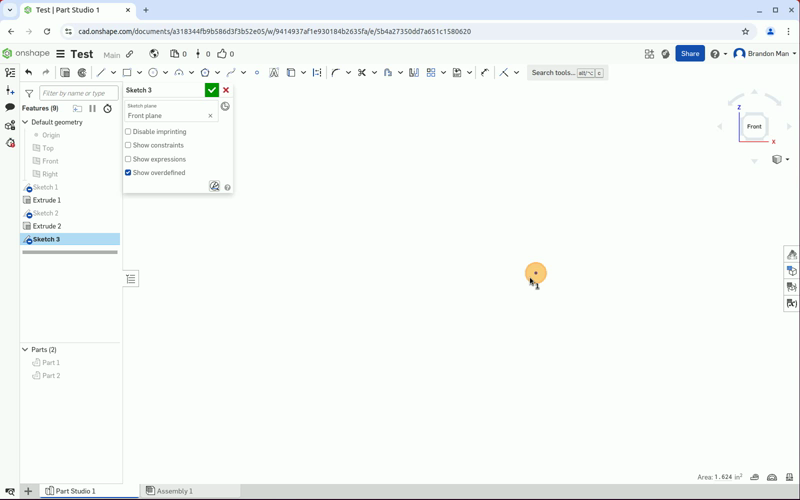
scroll(-6)
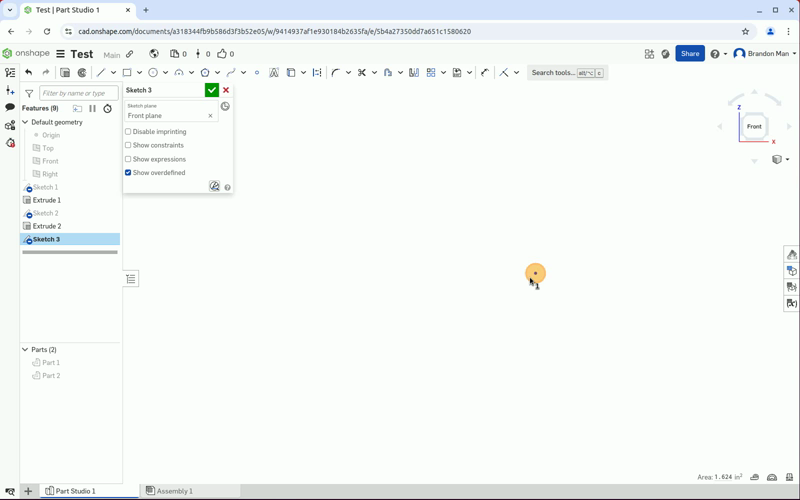
scroll(-6)
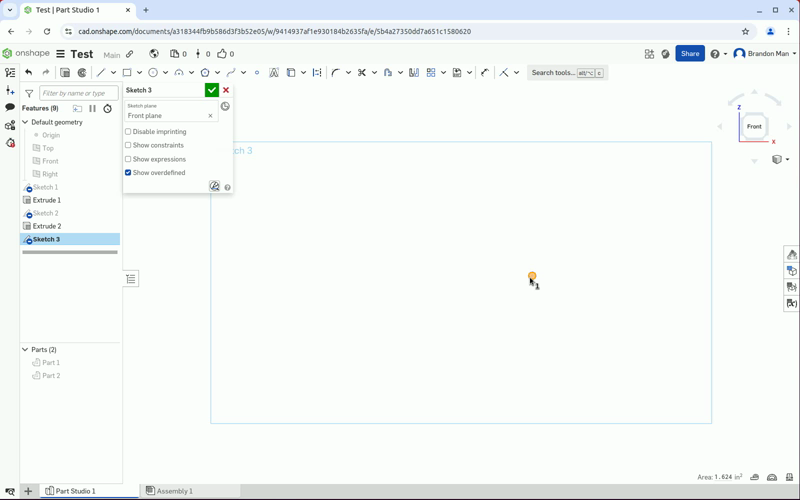
mouse_move(73, 352)
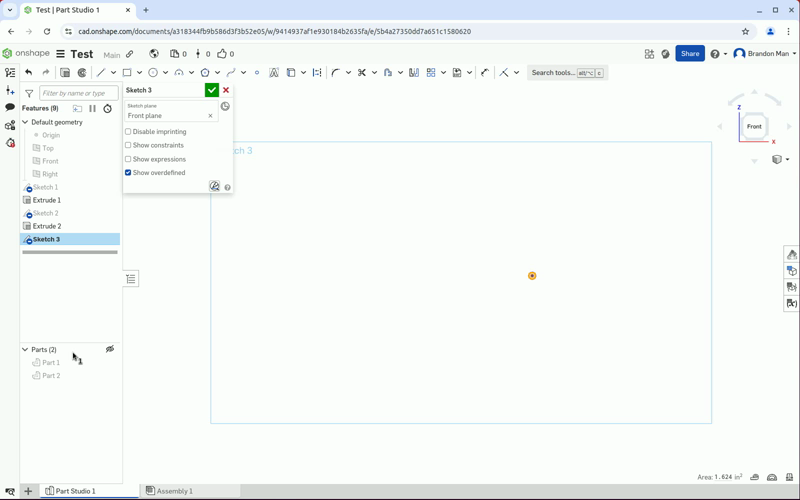
key(shift+y)
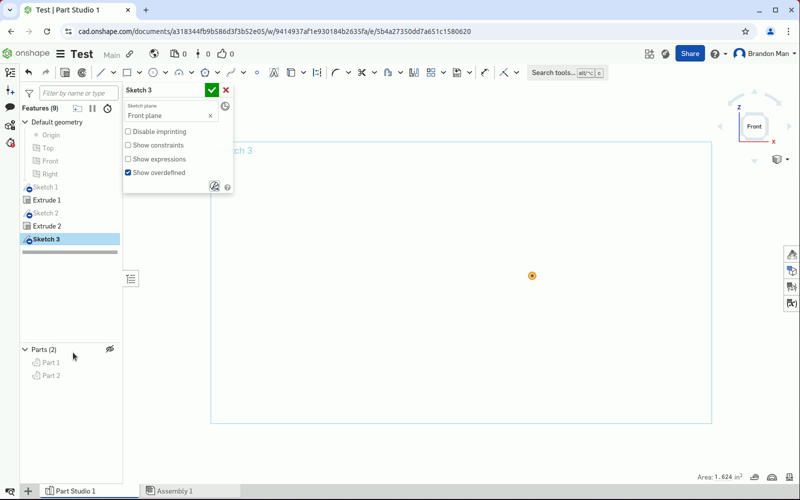
key(shift+e)
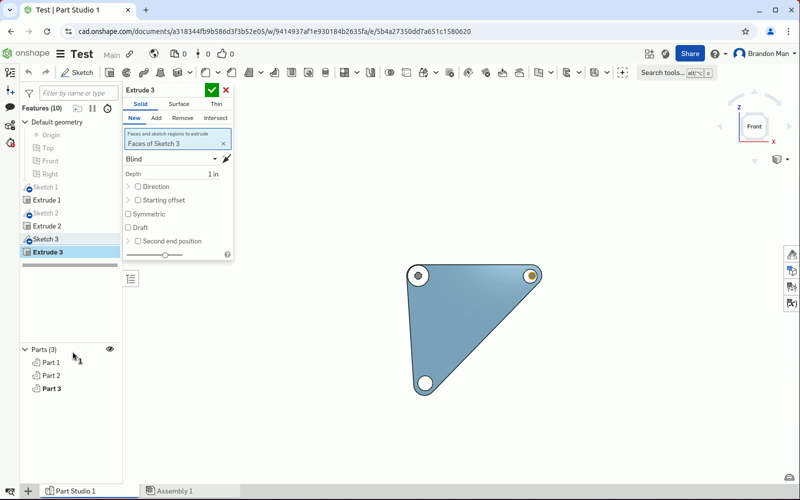
mouse_move(143, 106)
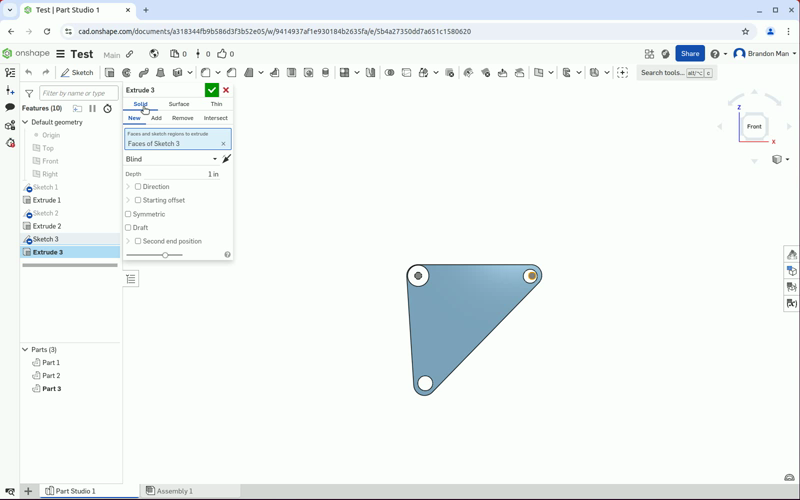
click(143, 106)
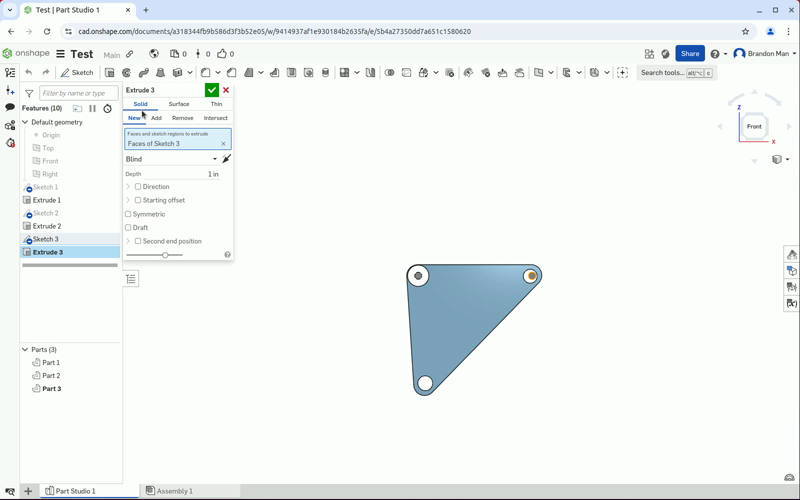
mouse_move(137, 120)
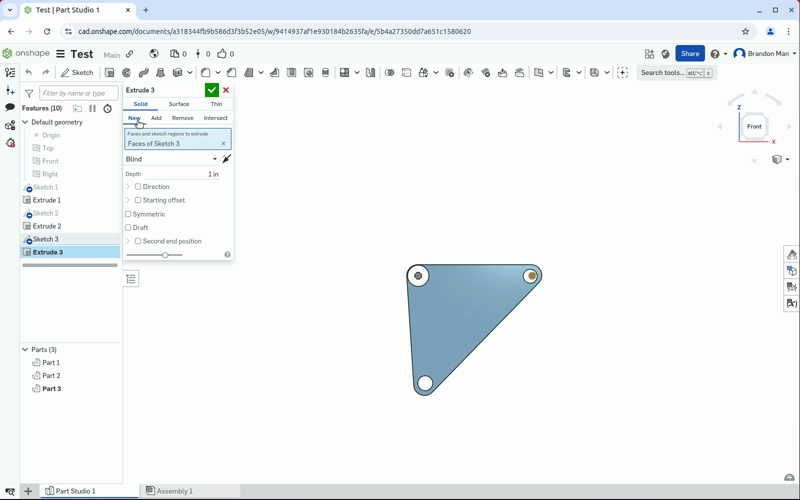
click(137, 120)
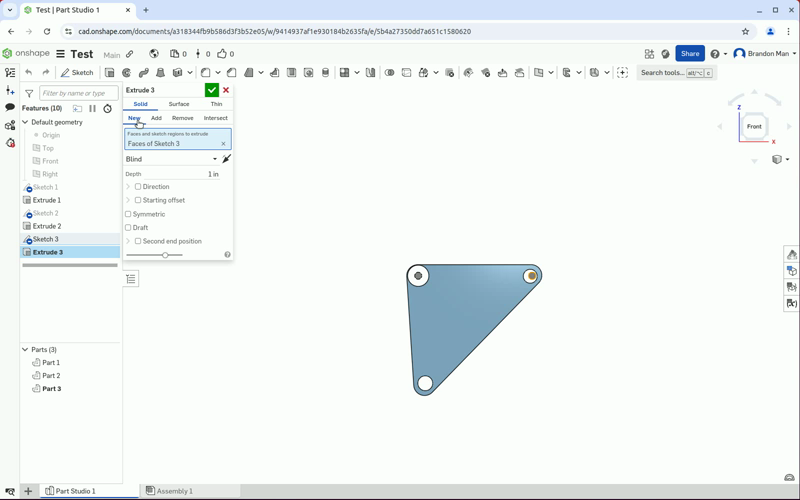
key(tab, 4)
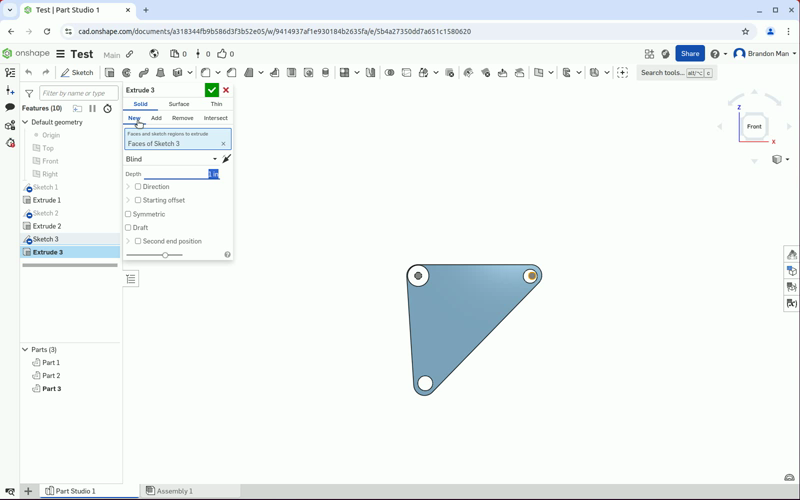
text(2.889)
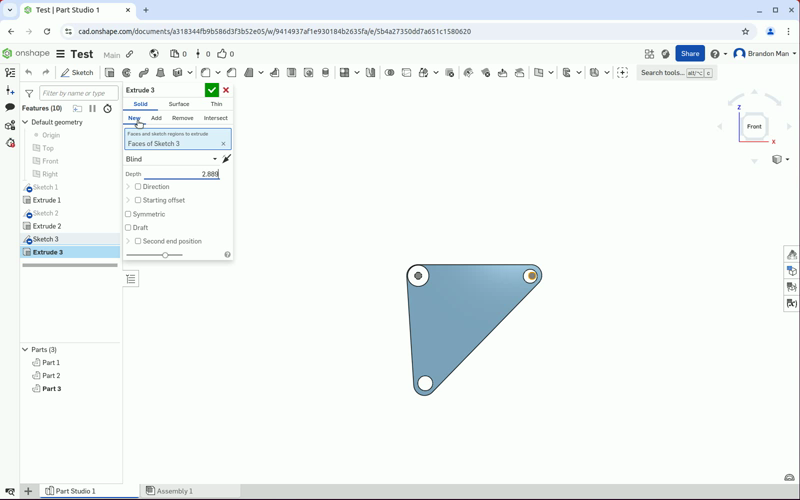
key(enter)
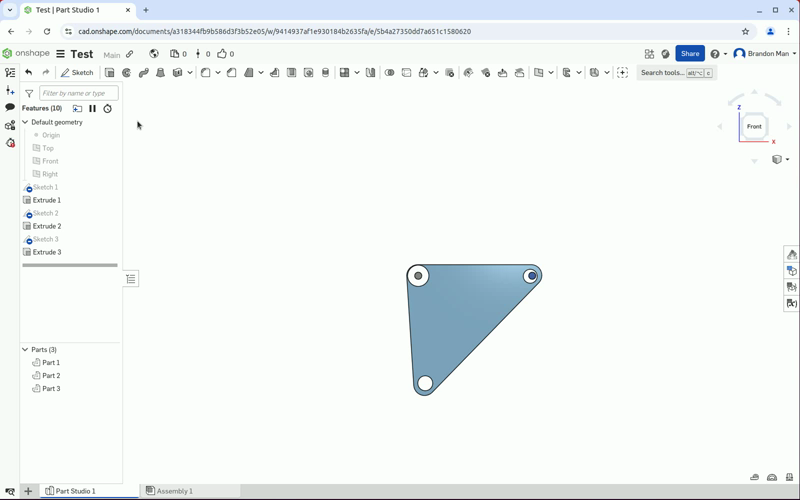
key(shift+h)
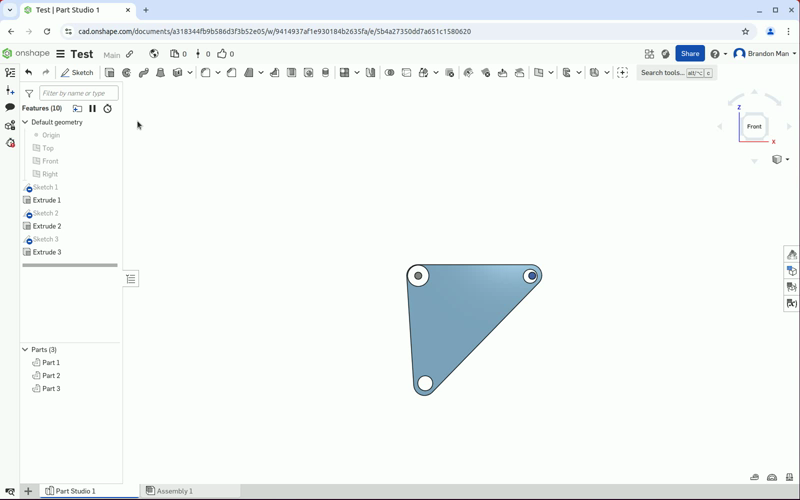
key(shift+h)
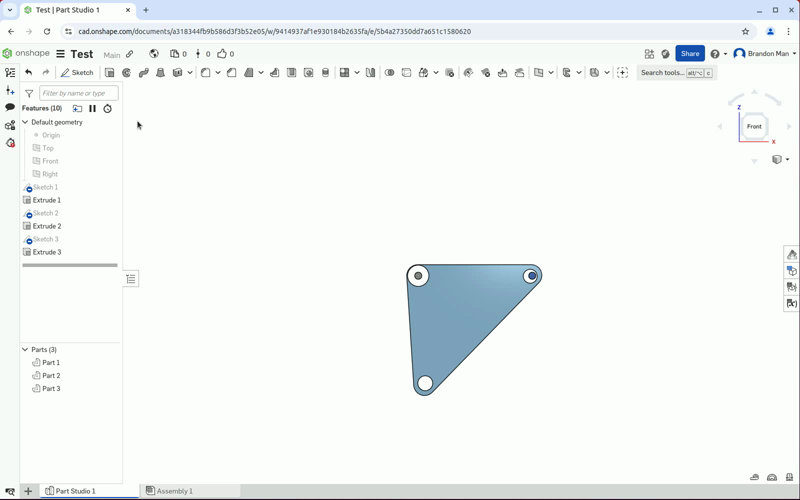
mouse_move(73, 189)
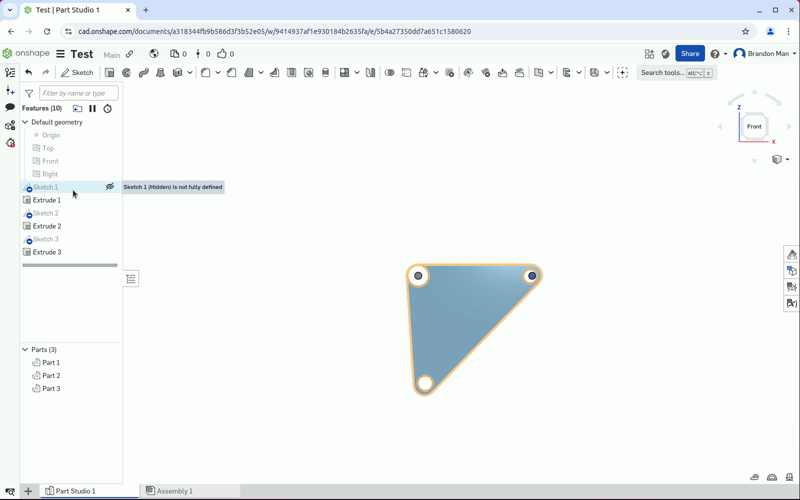
click(73, 189)
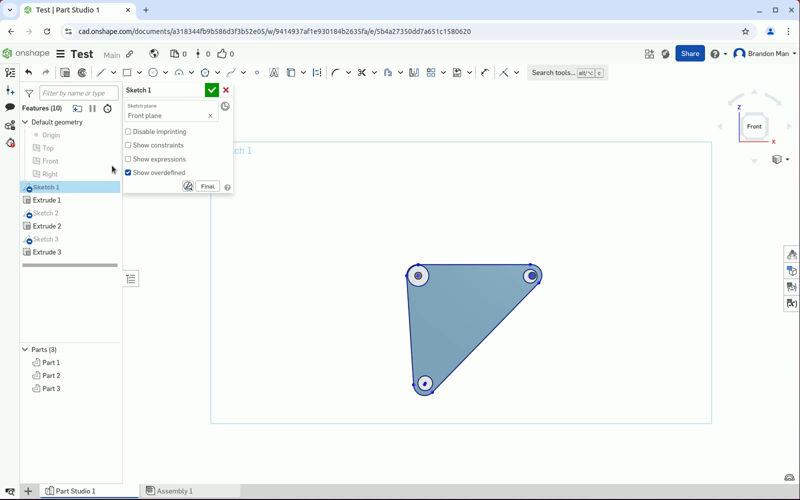
mouse_move(229, 92)
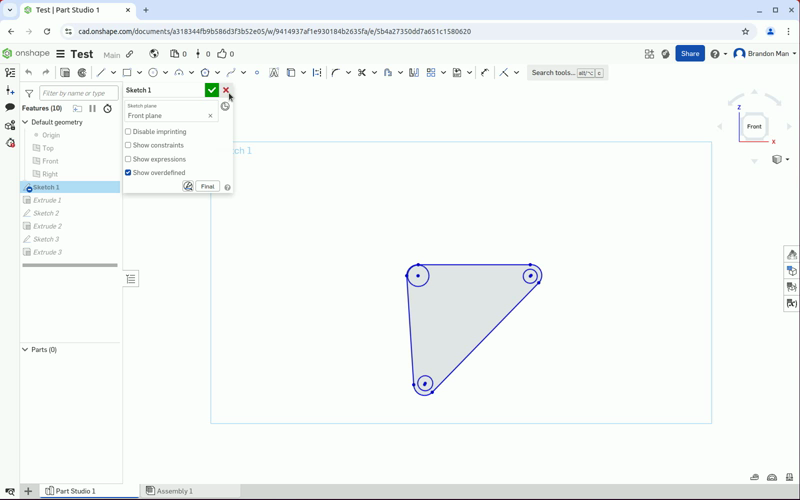
click(229, 92)
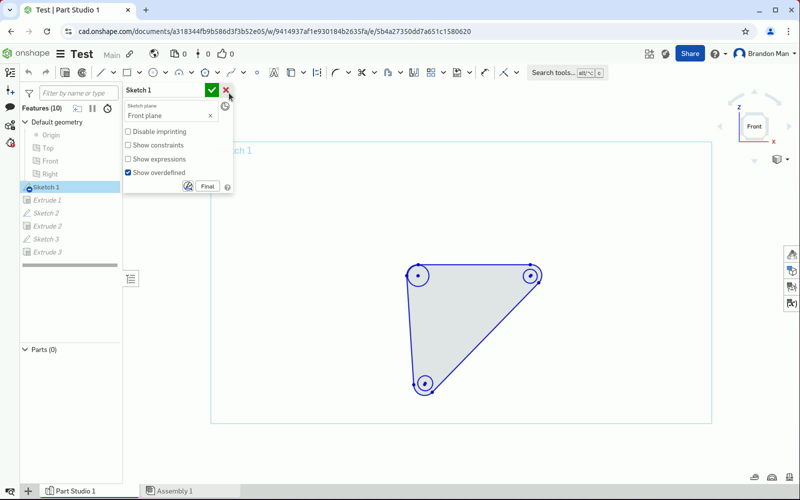
key(shift+s)
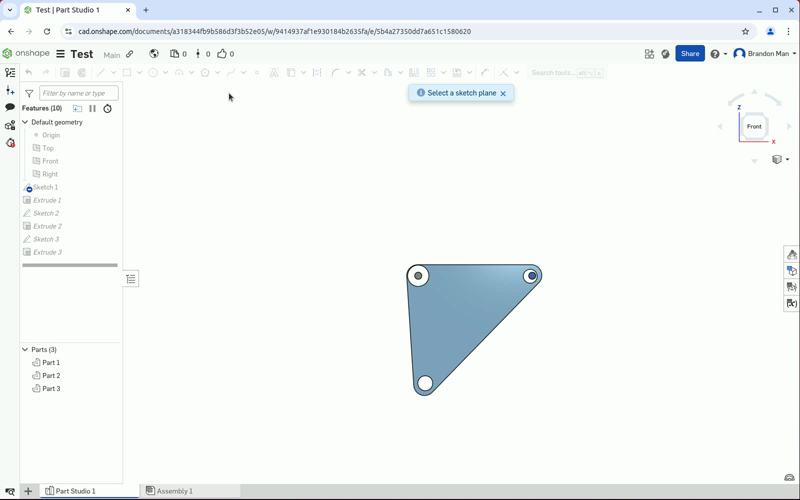
mouse_move(73, 163)
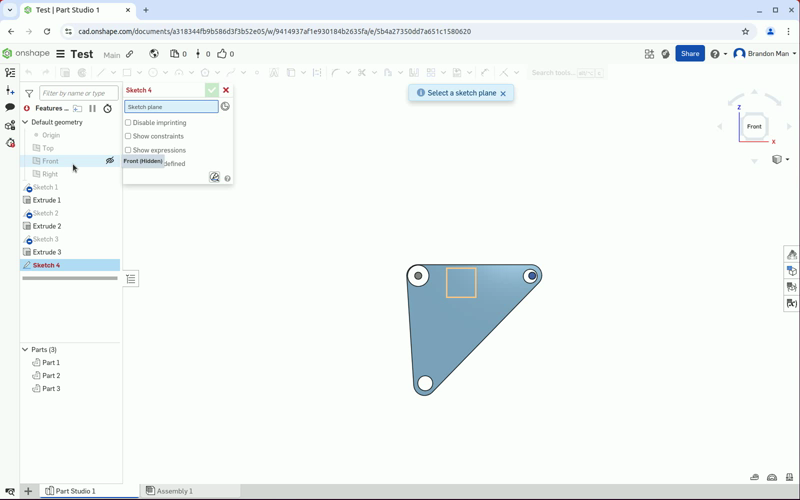
click(73, 163)
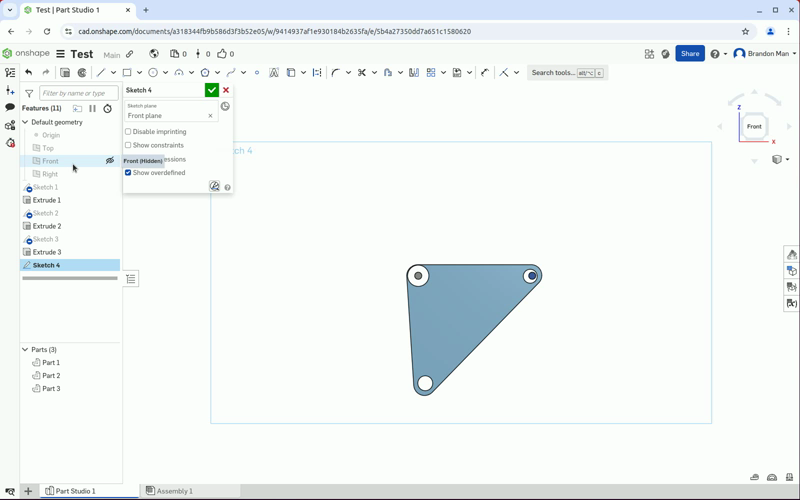
mouse_move(73, 352)
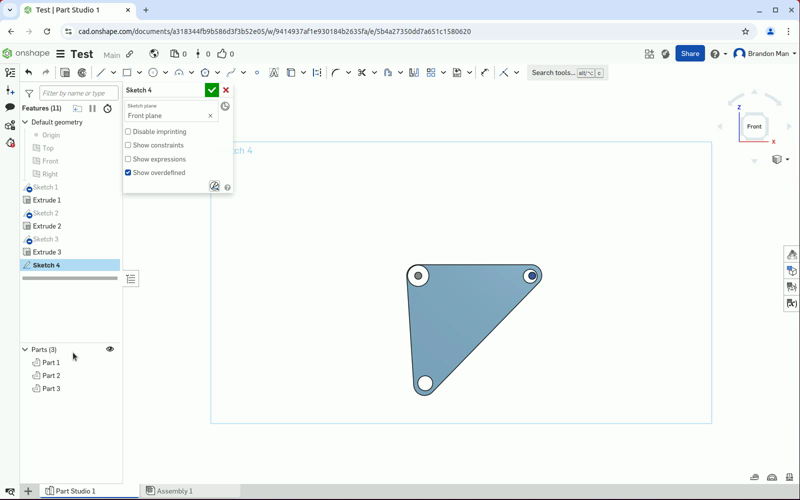
key(y)
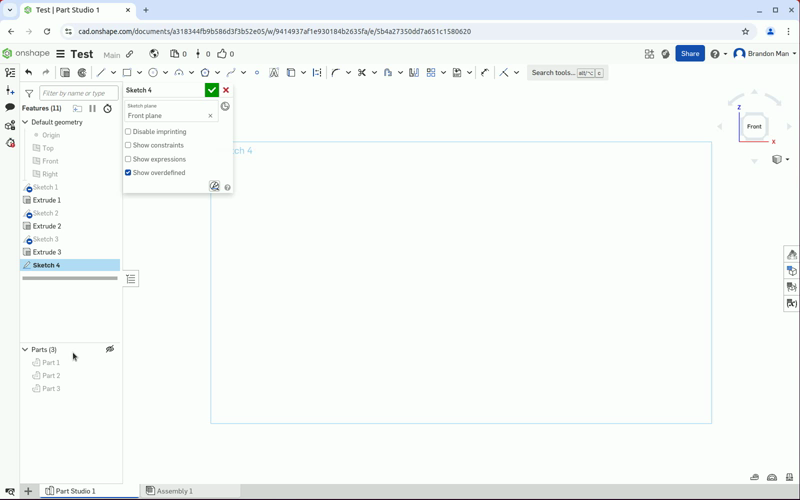
key(c)
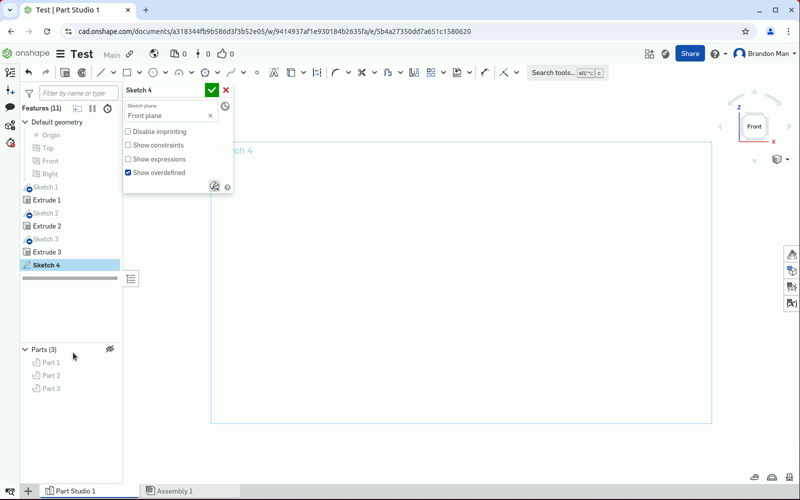
key_down(shift)
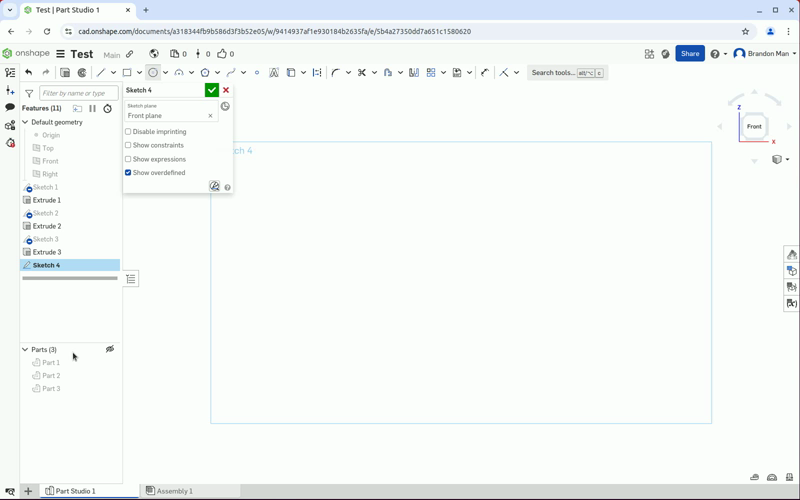
mouse_move(425, 384)
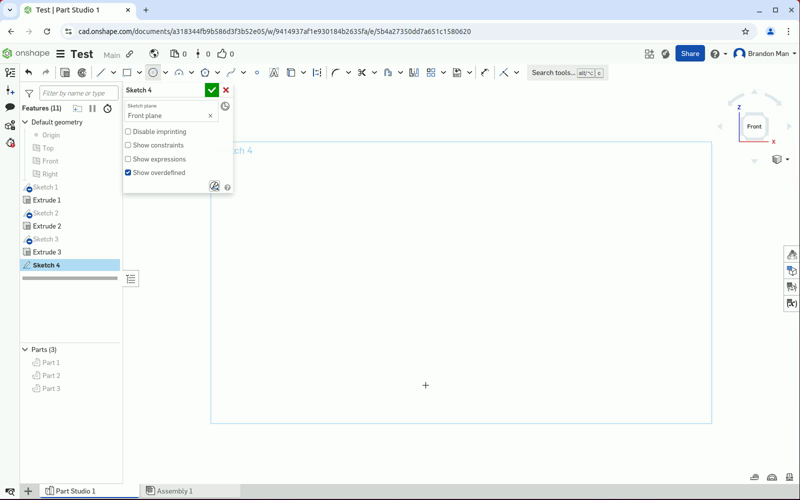
click(425, 384)
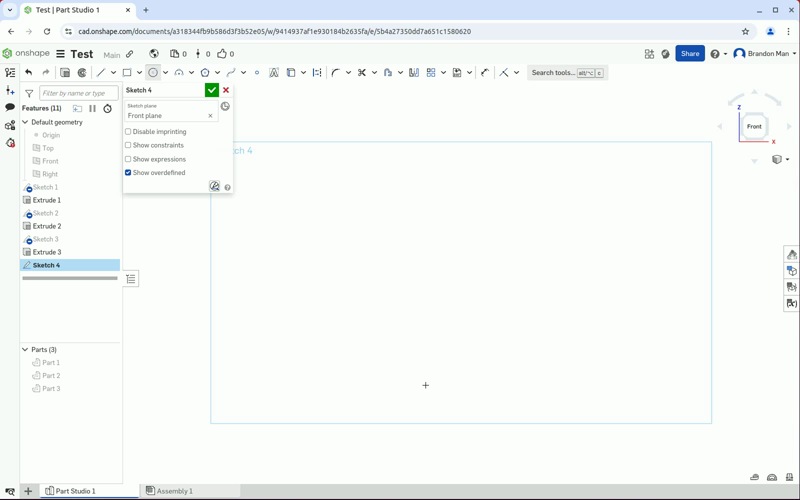
key_up(shift)
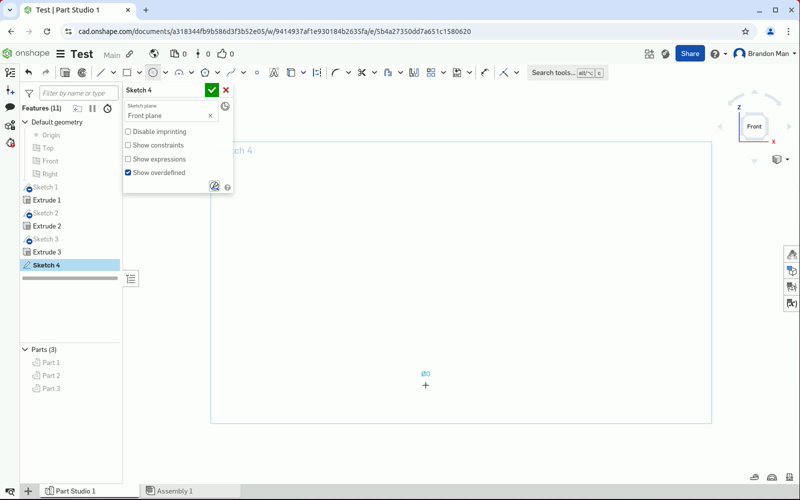
mouse_move(429, 384)
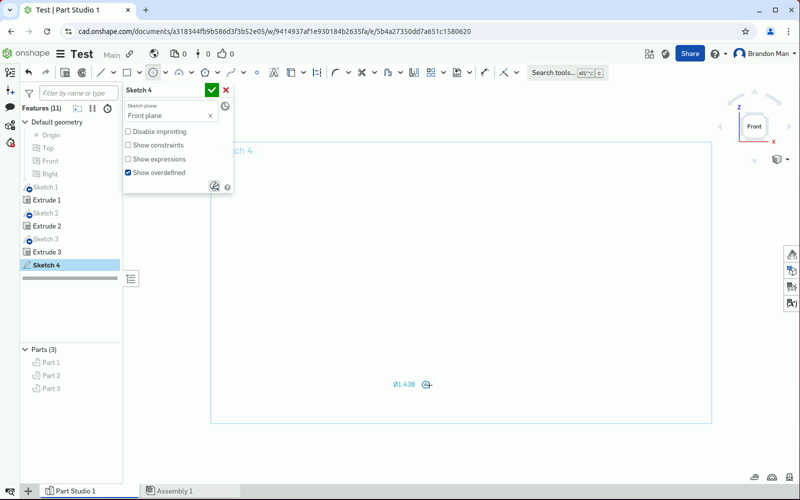
click(429, 384)
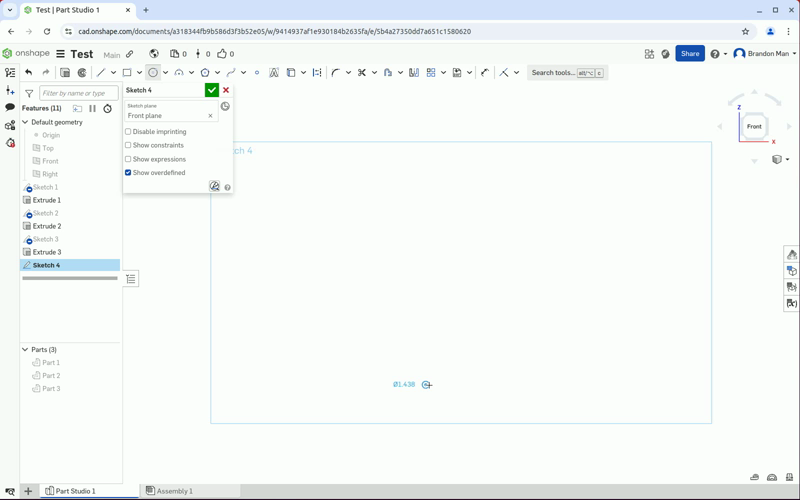
key(esc)
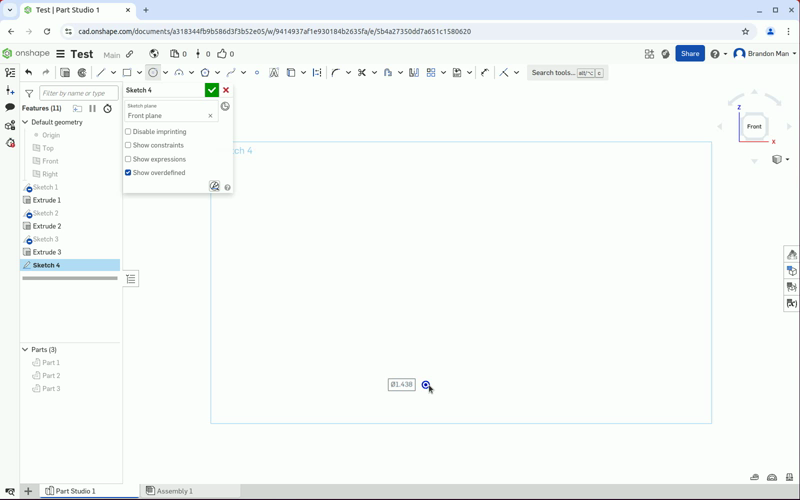
mouse_move(426, 385)
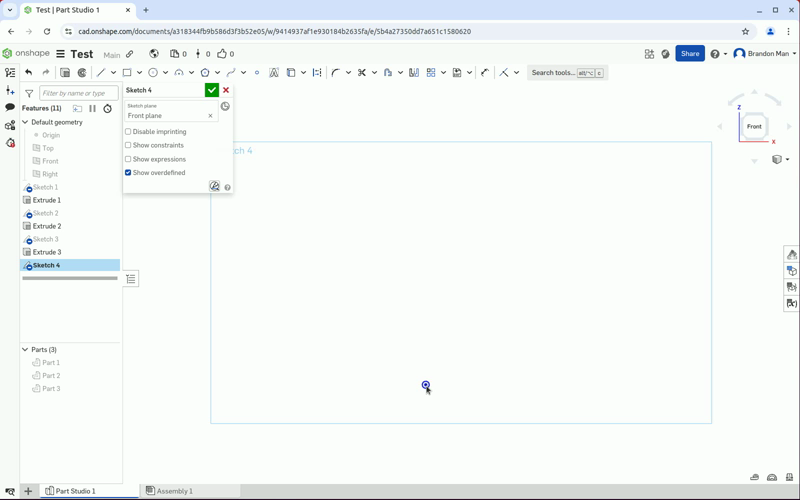
scroll(6)
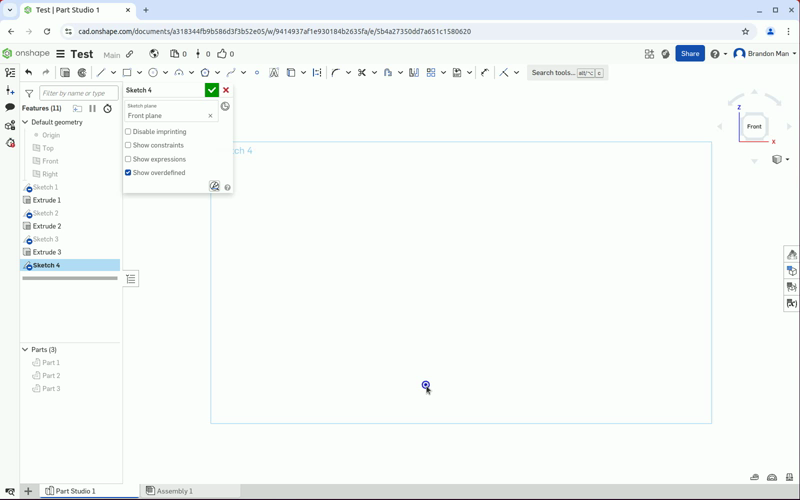
scroll(6)
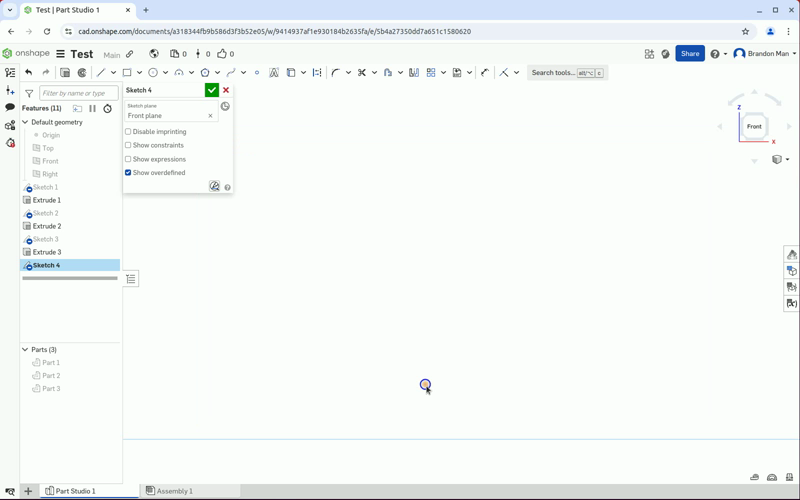
scroll(6)
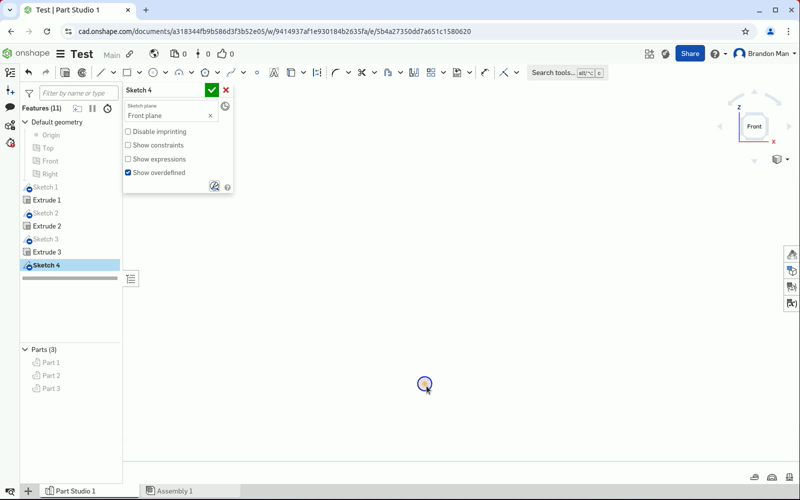
scroll(6)
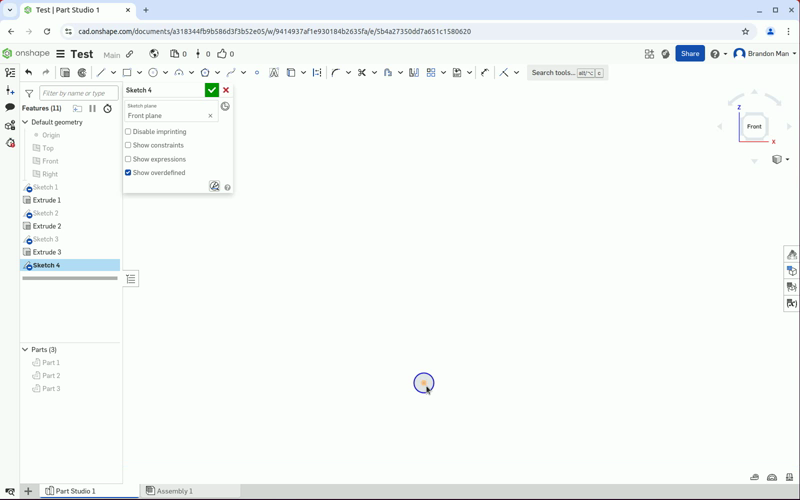
scroll(6)
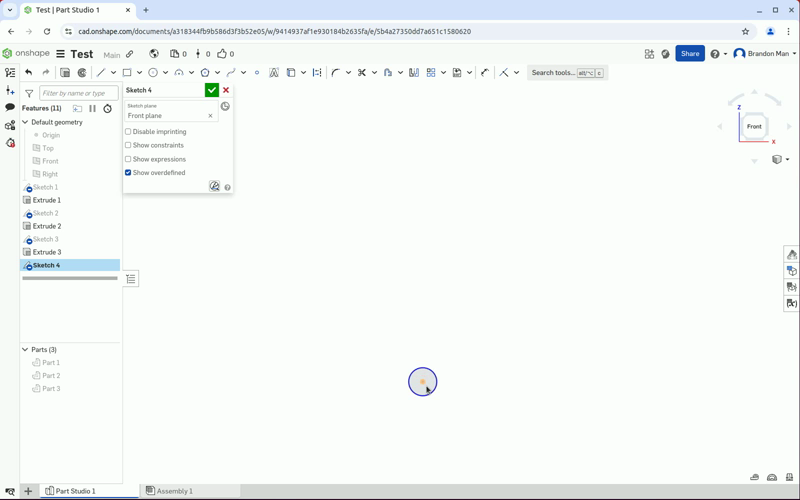
scroll(6)
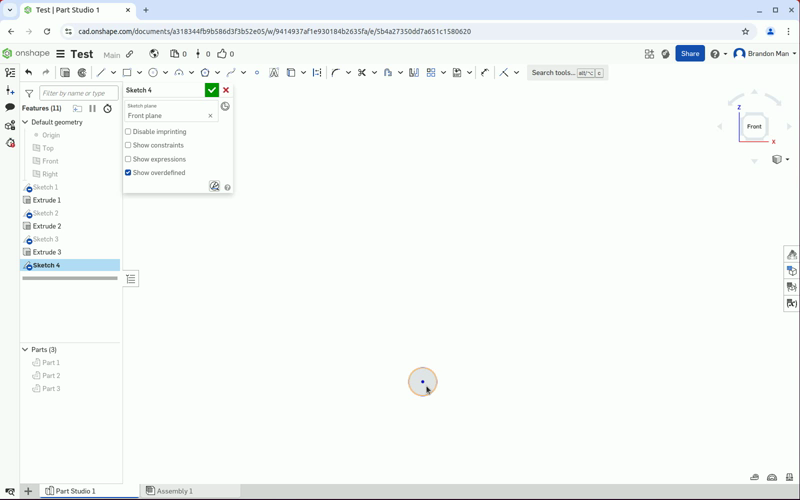
scroll(6)
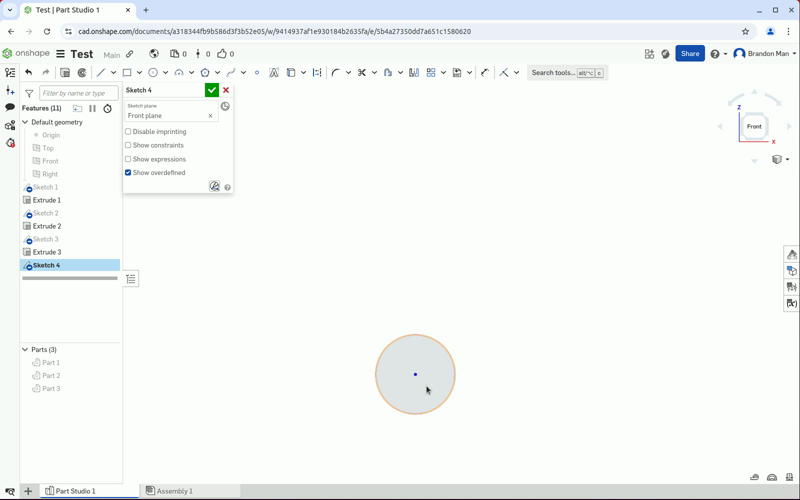
click(426, 385)
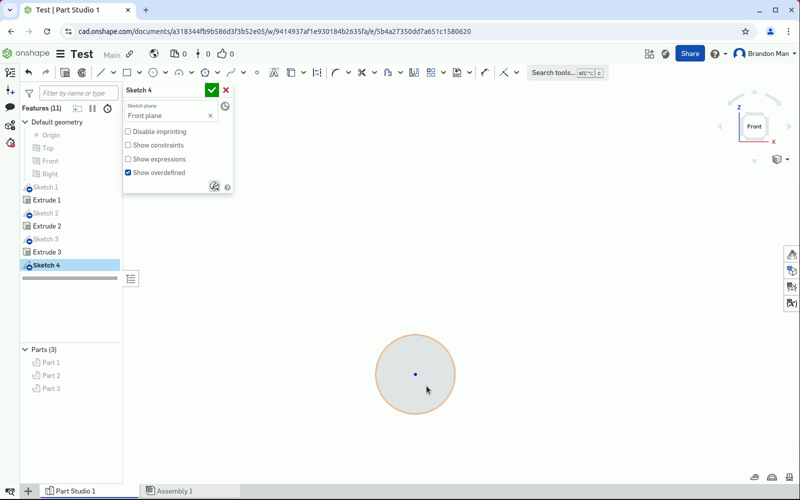
scroll(-6)
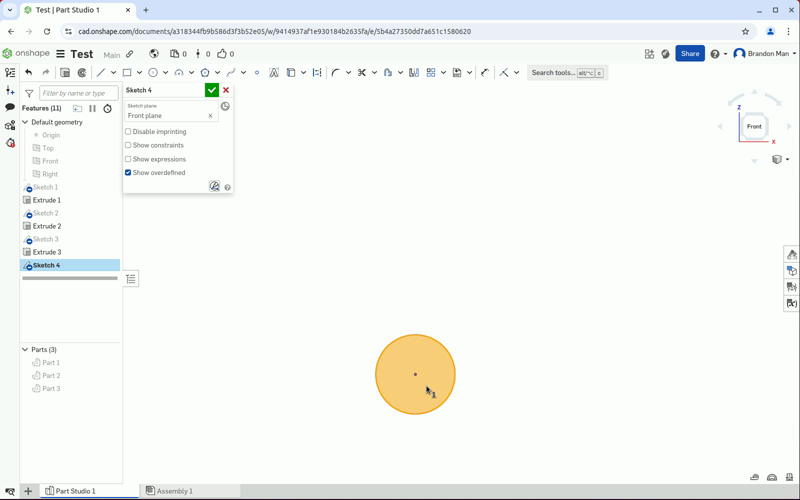
scroll(-6)
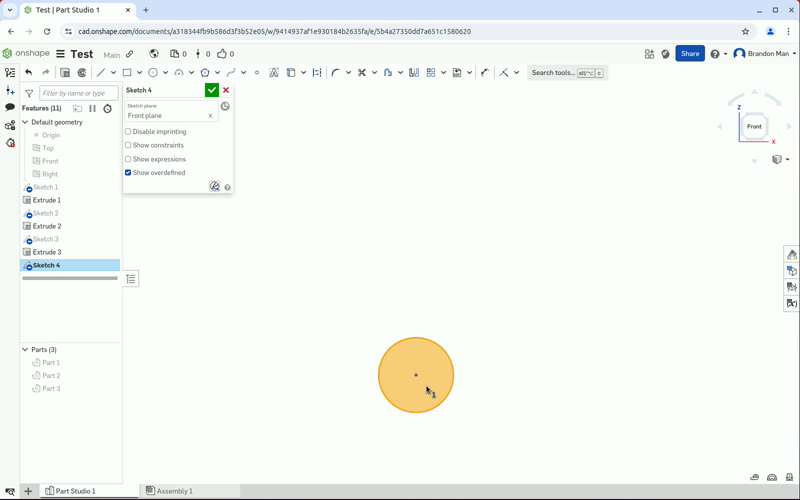
scroll(-6)
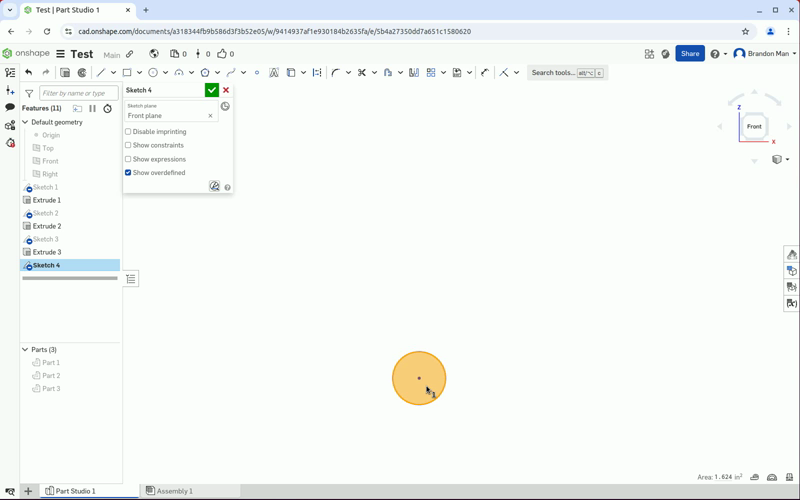
scroll(-6)
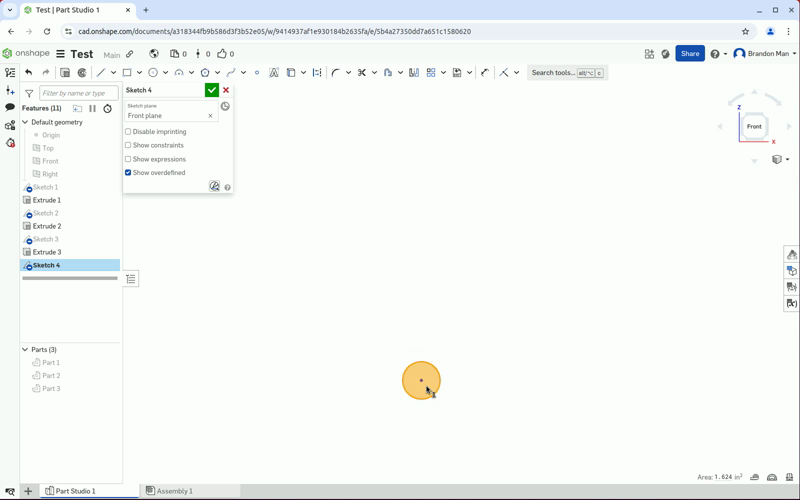
scroll(-6)
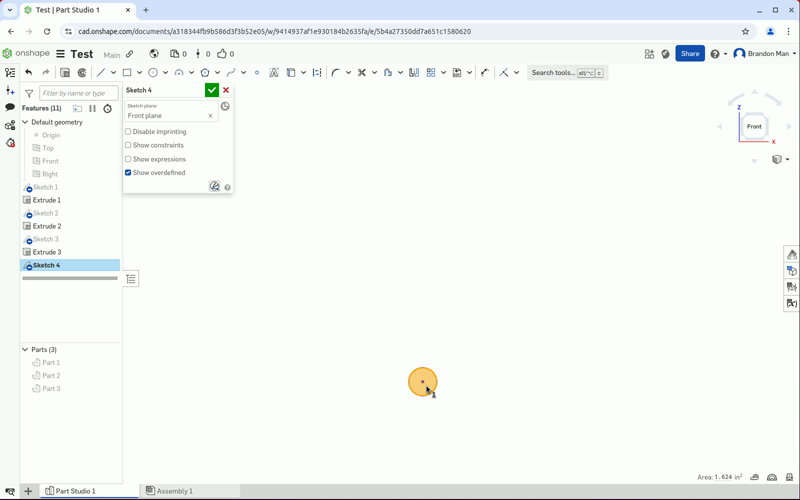
scroll(-6)
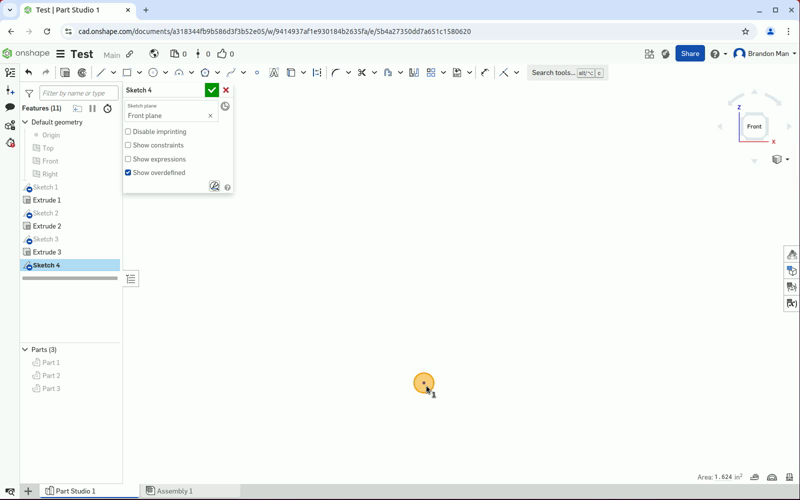
scroll(-6)
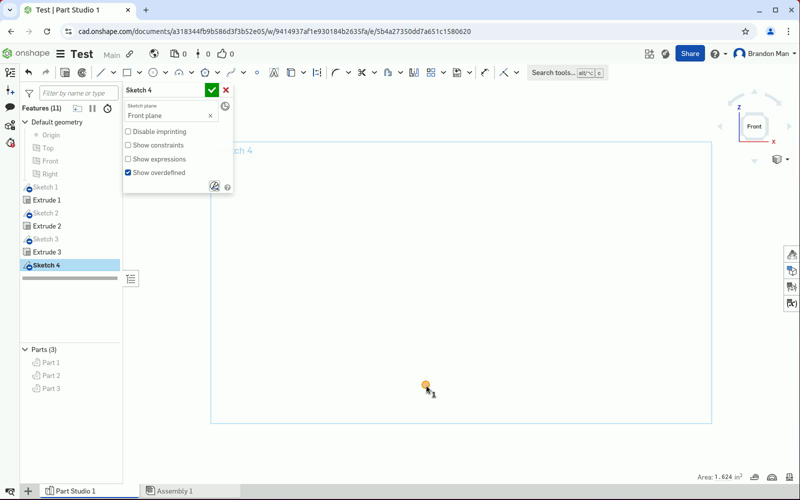
mouse_move(73, 352)
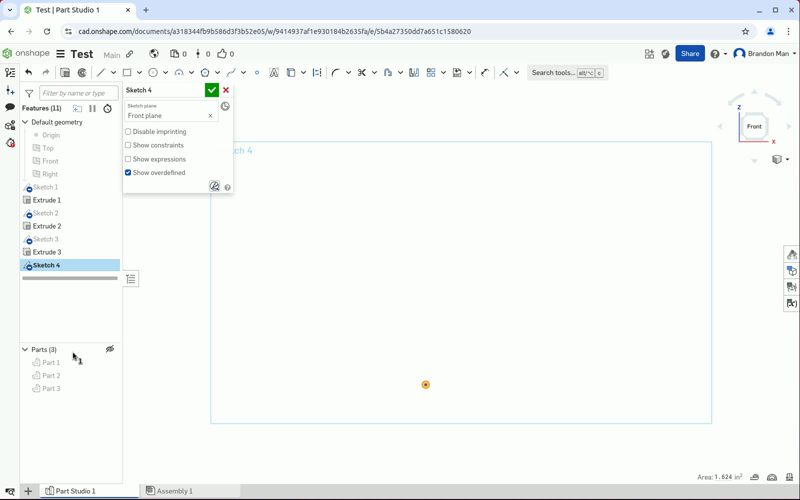
key(shift+y)
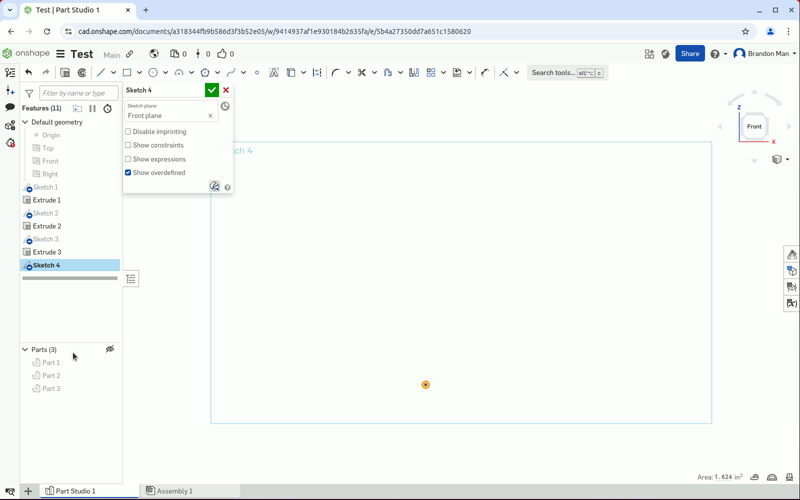
key(shift+e)
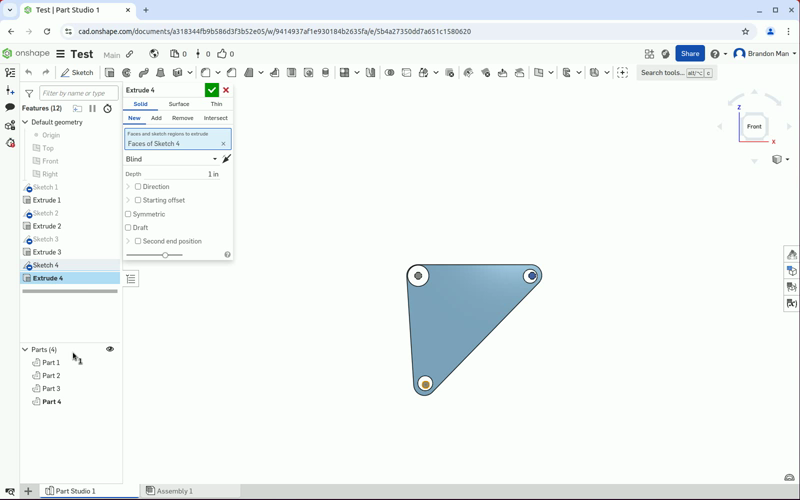
mouse_move(143, 106)
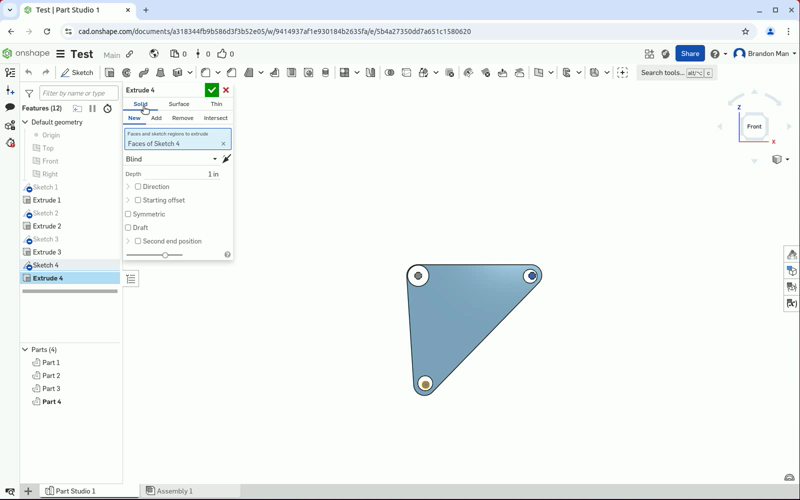
click(143, 106)
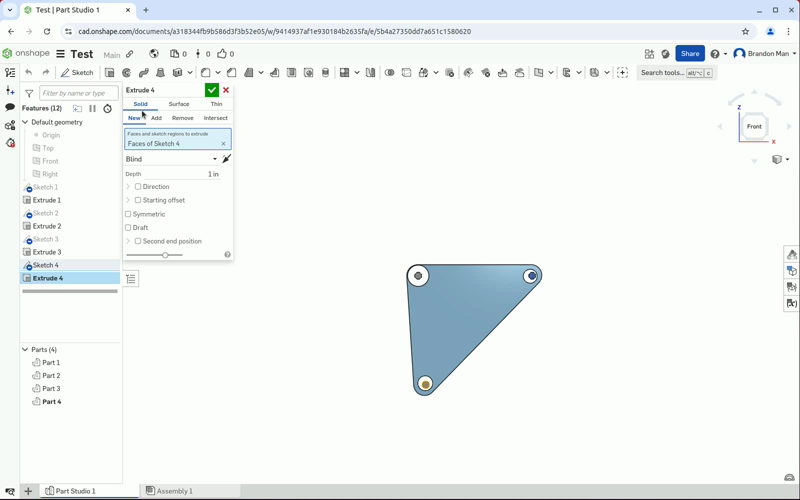
mouse_move(137, 120)
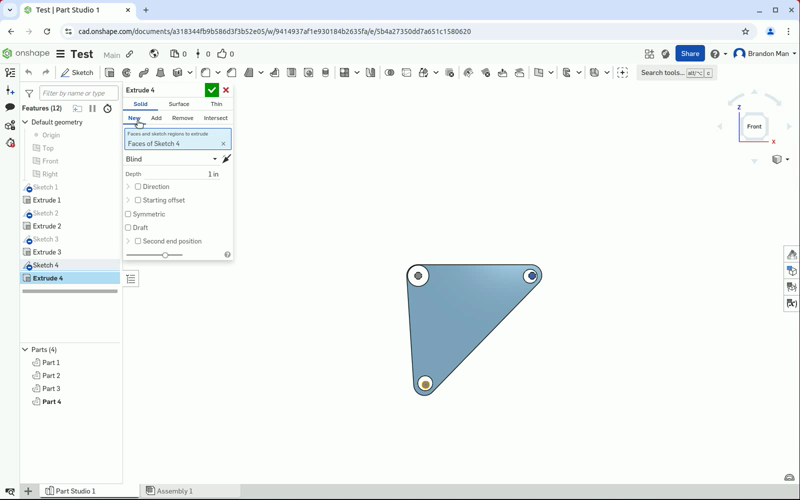
click(137, 120)
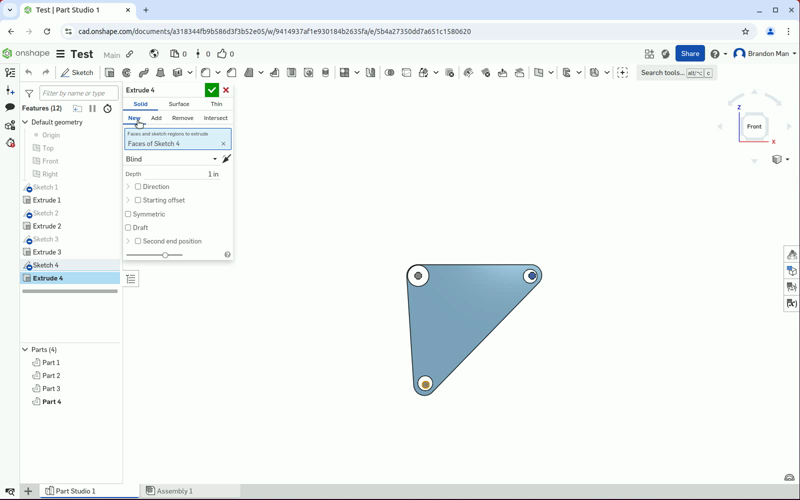
key(tab, 4)
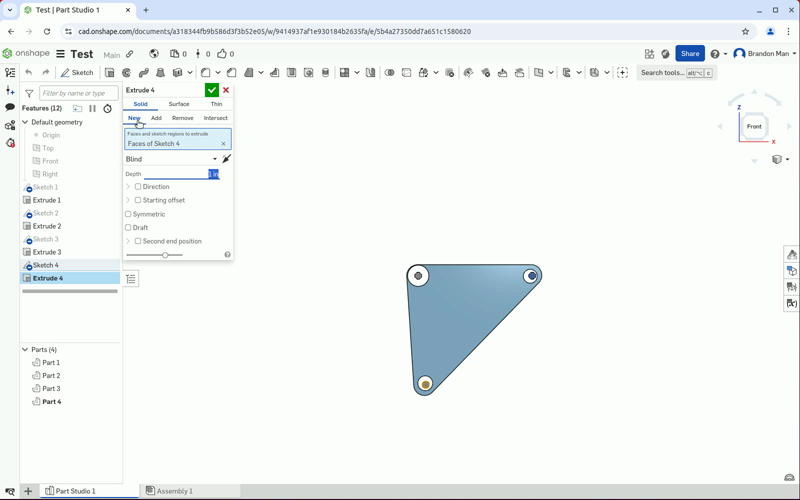
text(2.889)
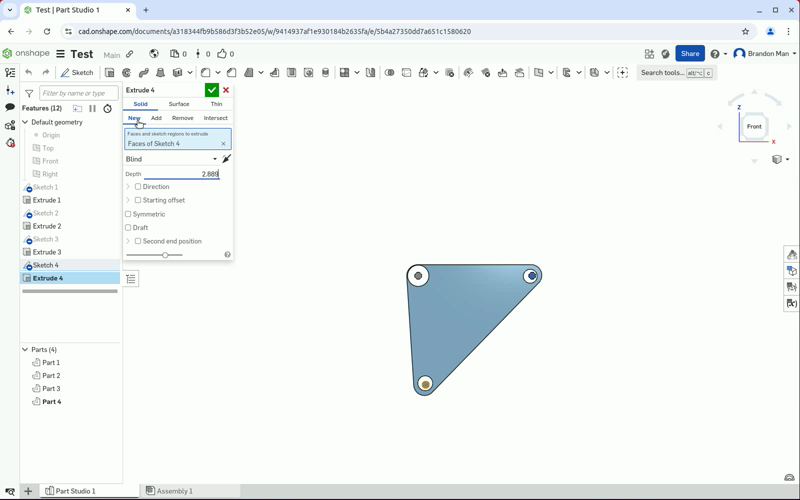
key(enter)
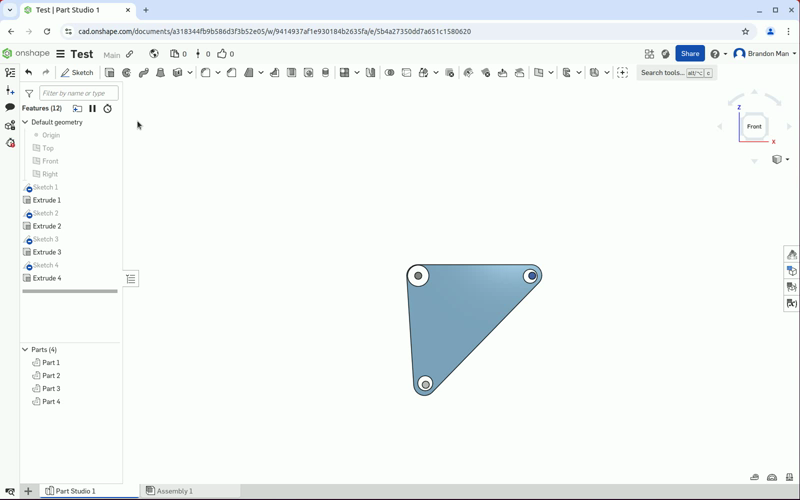
key(shift+h)
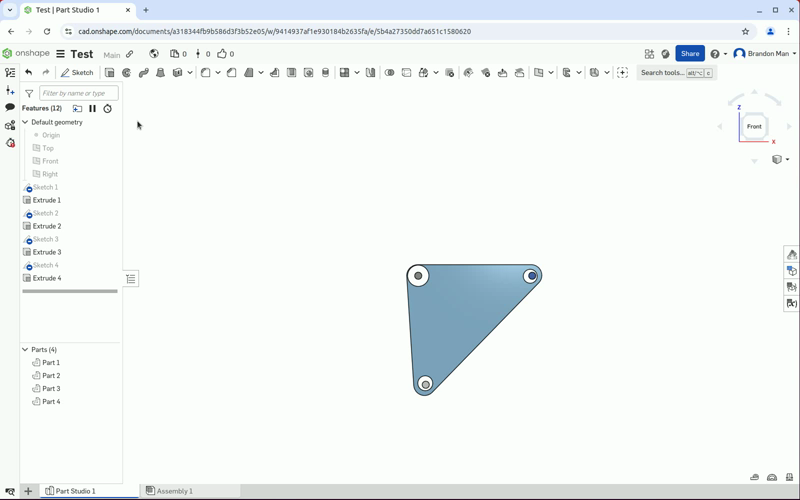
key(shift+h)
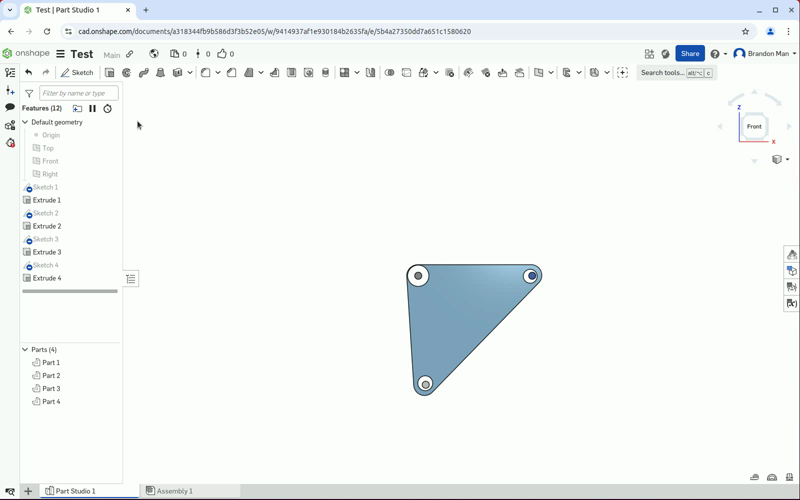
key(shift+7)
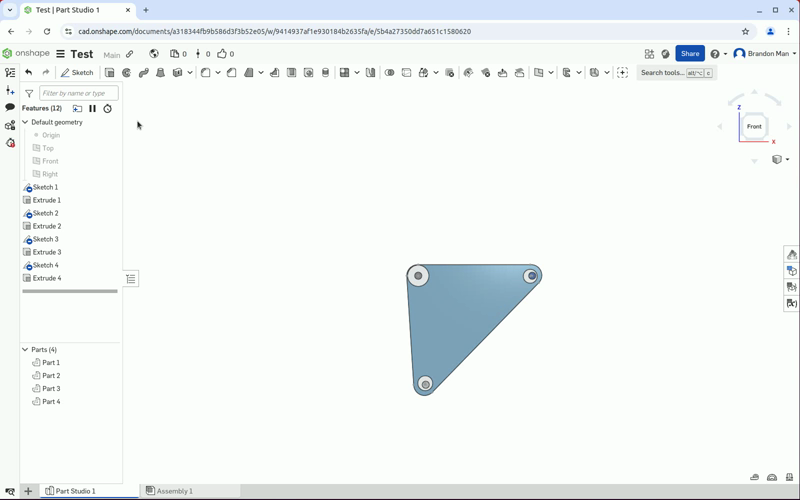
key(left, 2)
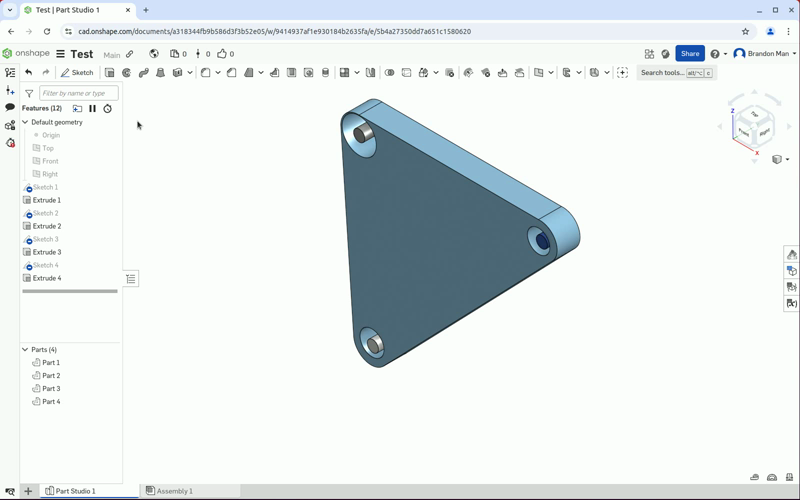
key(down, 2)
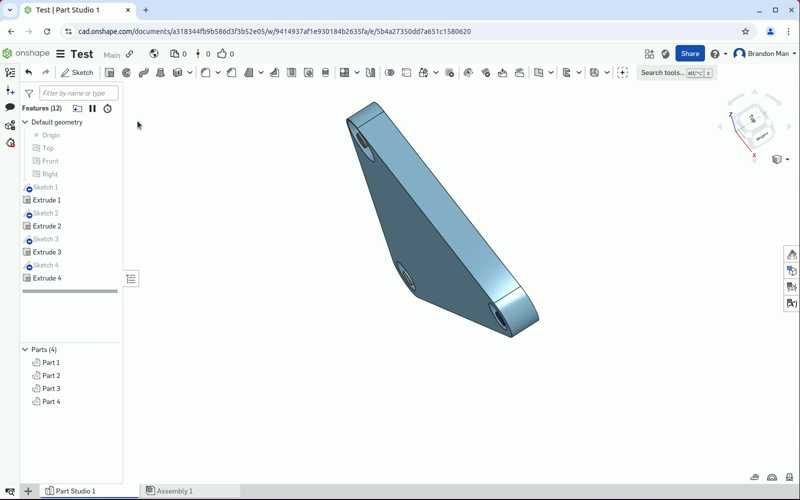
key(up, 2)
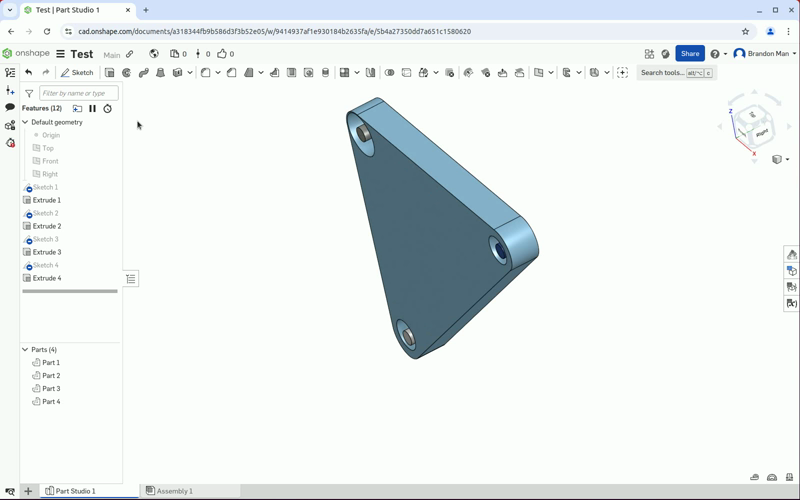
key(right, 2)
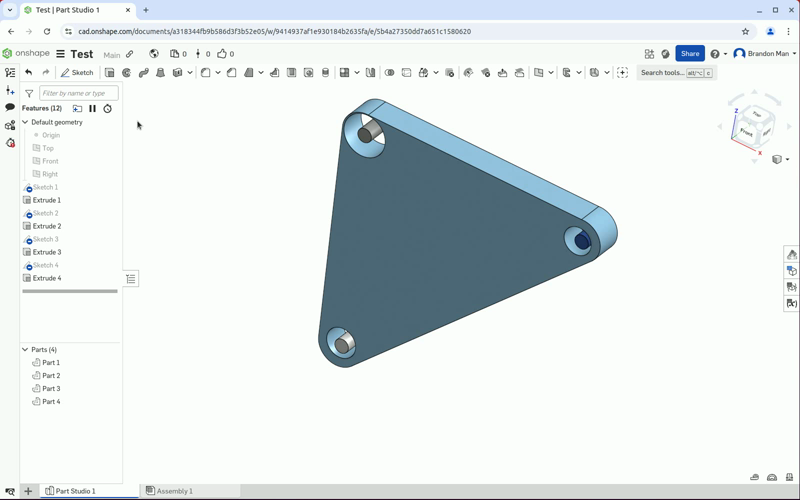
mouse_move(73, 189)
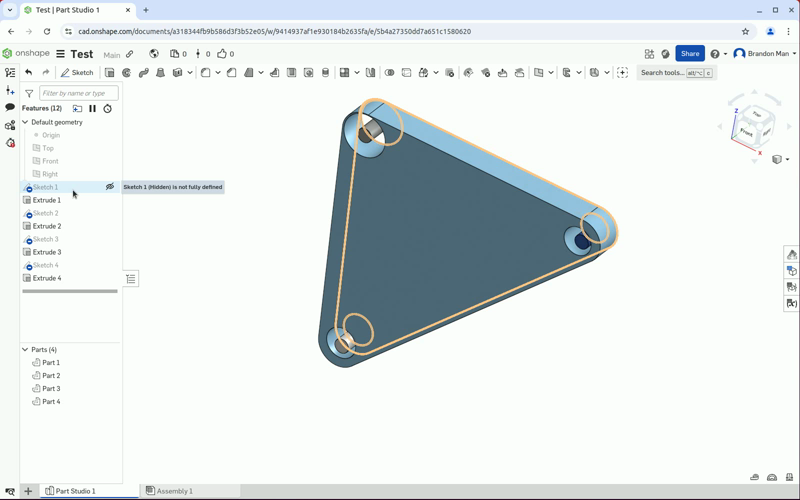
click(73, 189)